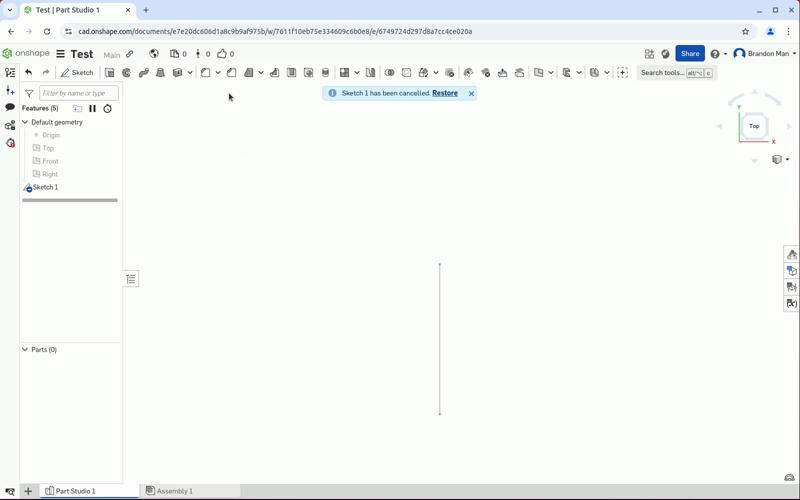
key(shift+h)
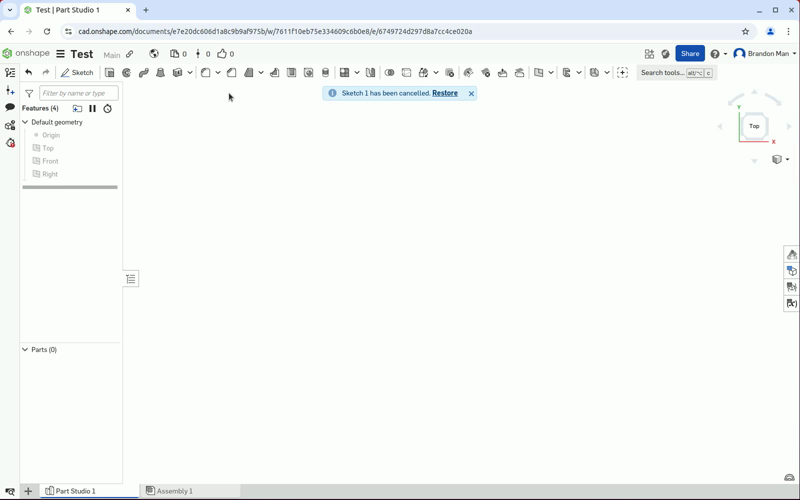
mouse_move(73, 352)
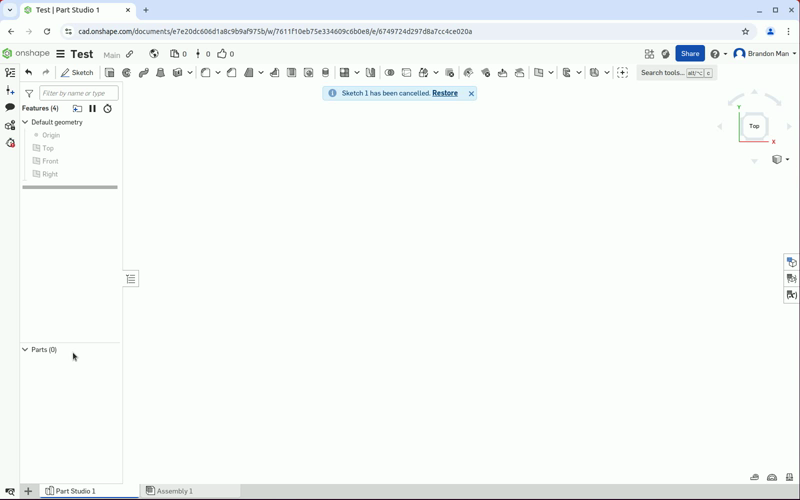
key(y)
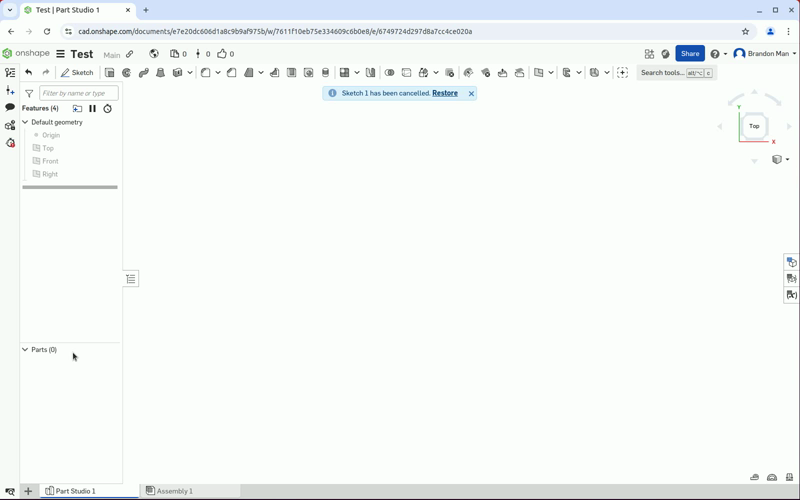
key(shift+p)
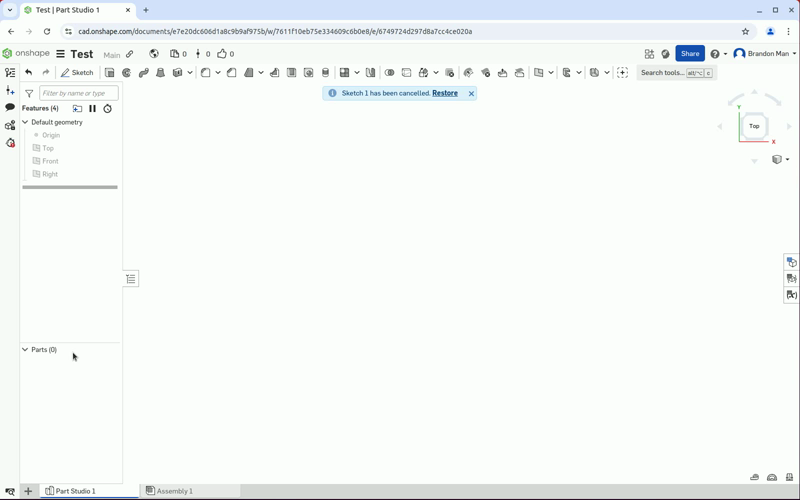
key(space)
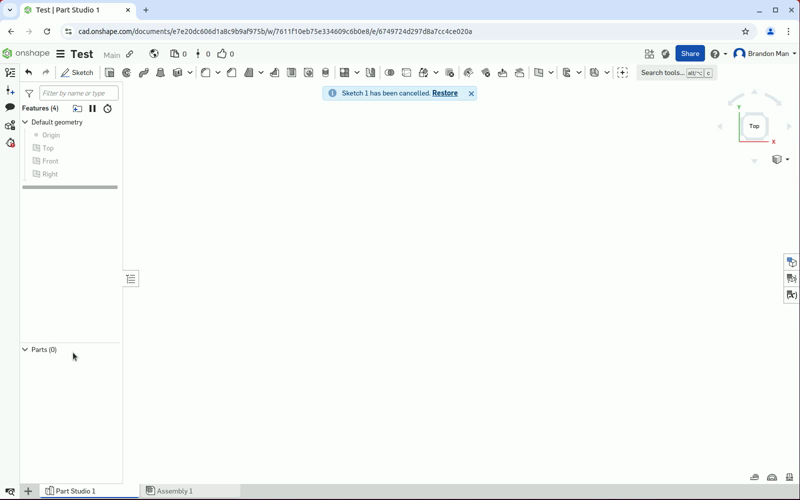
key_down(shift)
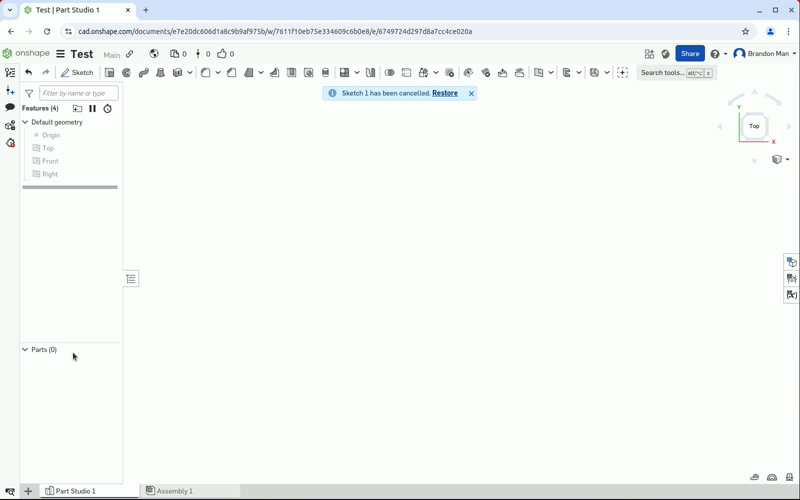
key(up)
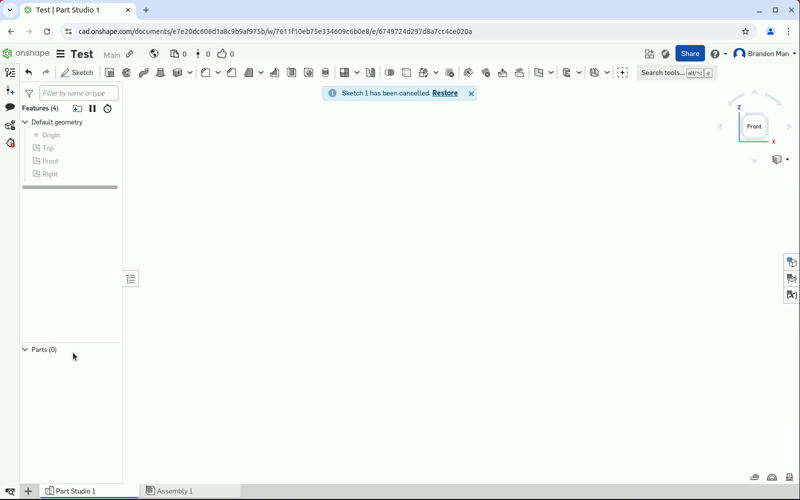
key_up(shift)
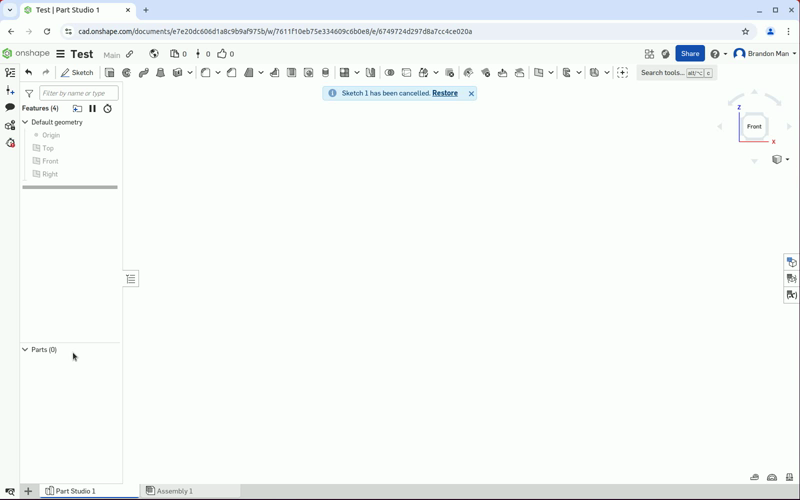
key(space)
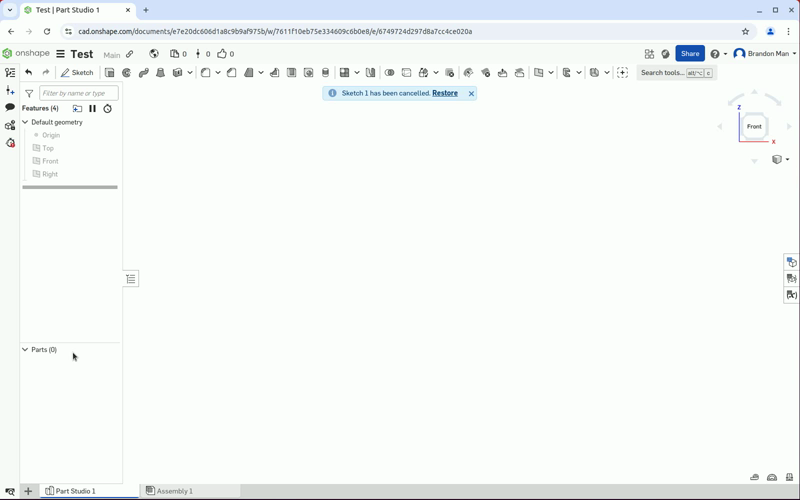
key_down(shift)
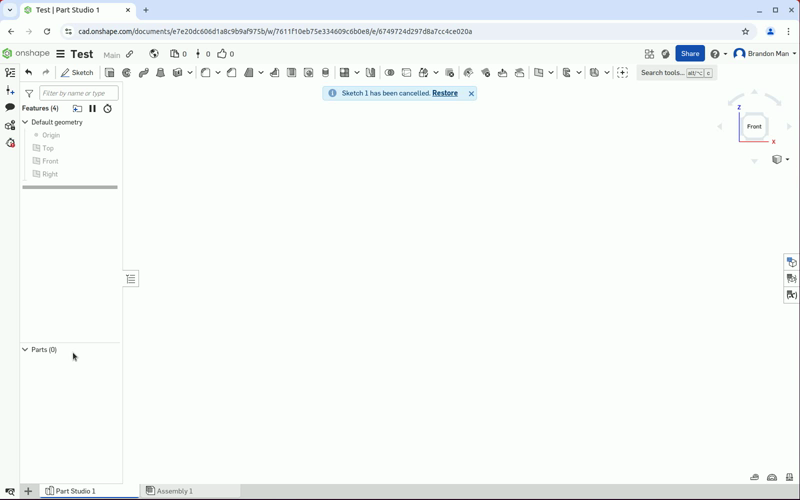
key(left)
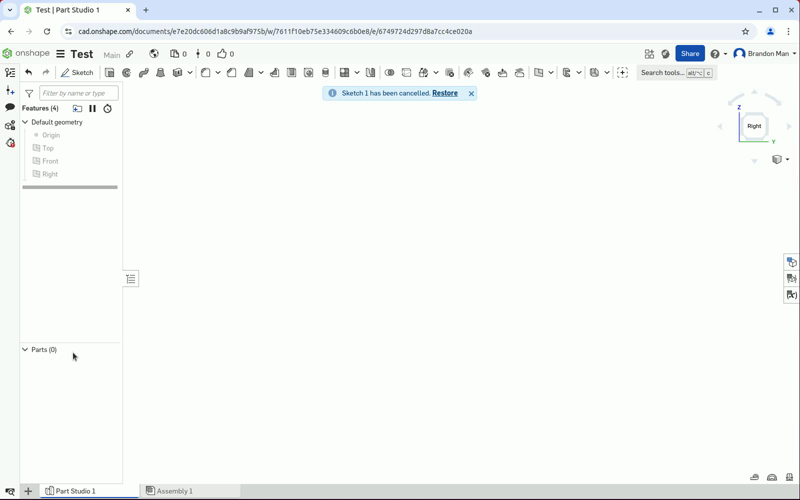
key_up(shift)
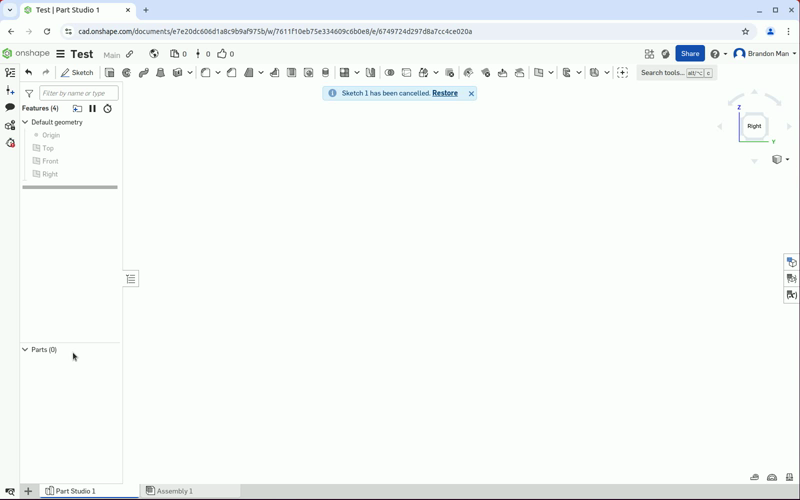
mouse_move(73, 352)
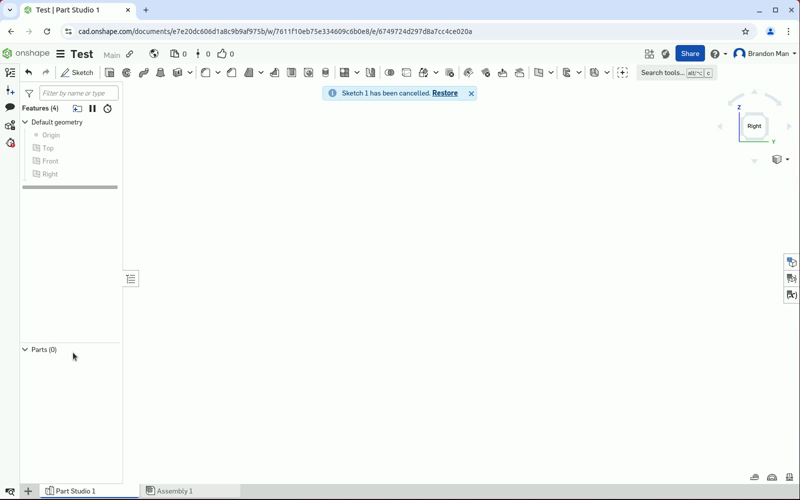
key(shift+y)
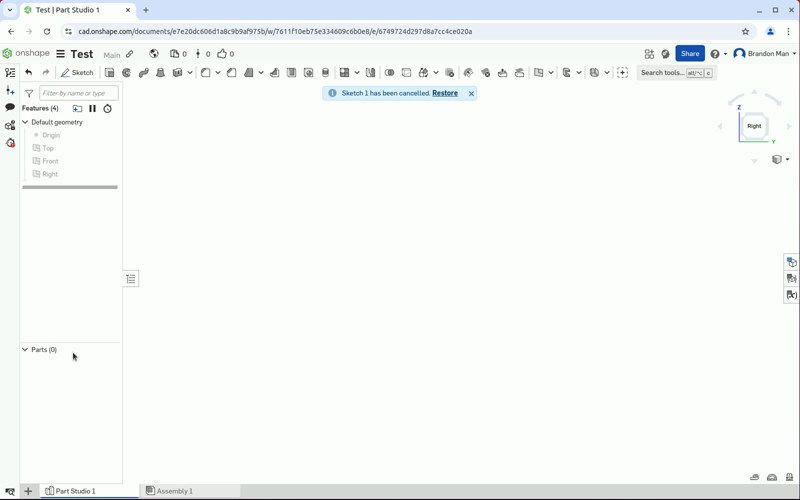
key(shift+s)
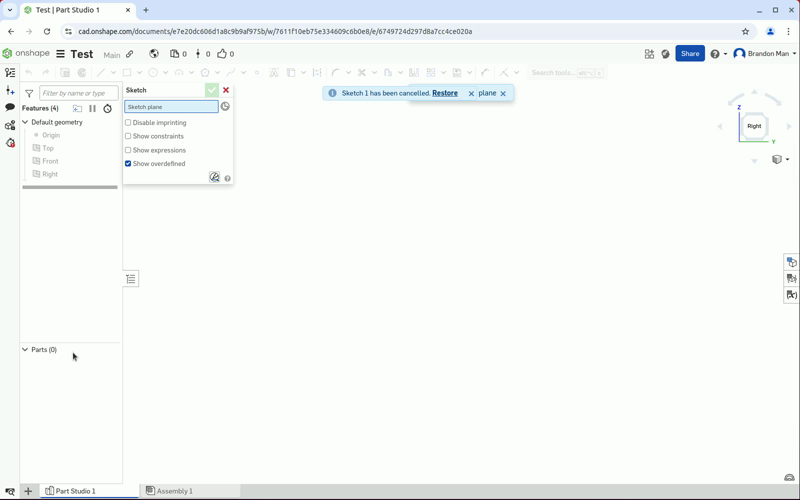
mouse_move(73, 176)
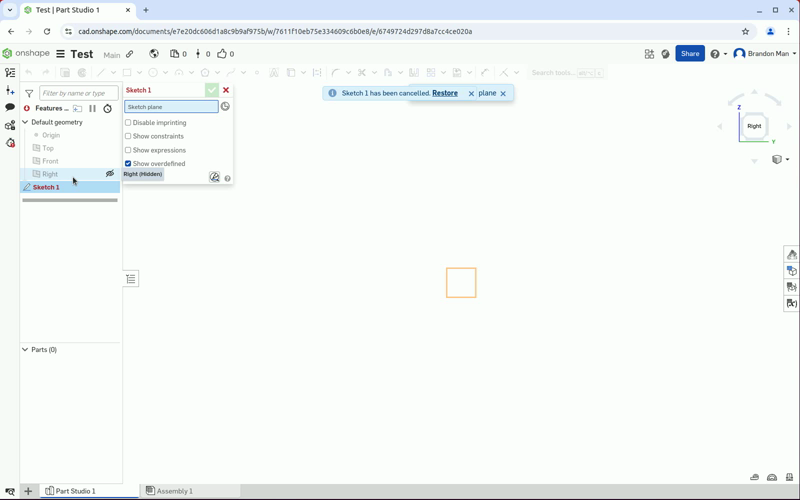
click(73, 176)
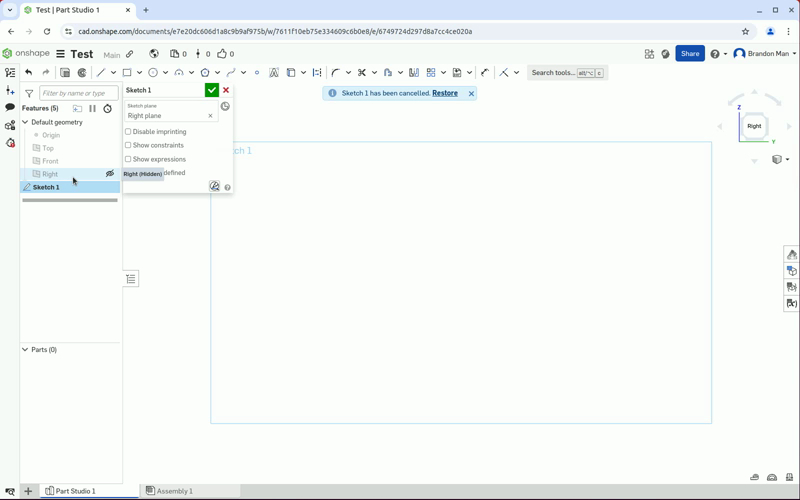
mouse_move(73, 352)
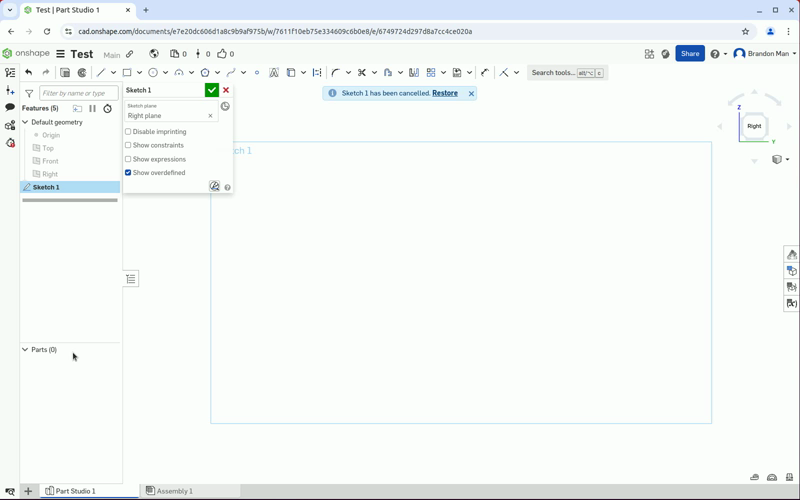
key(y)
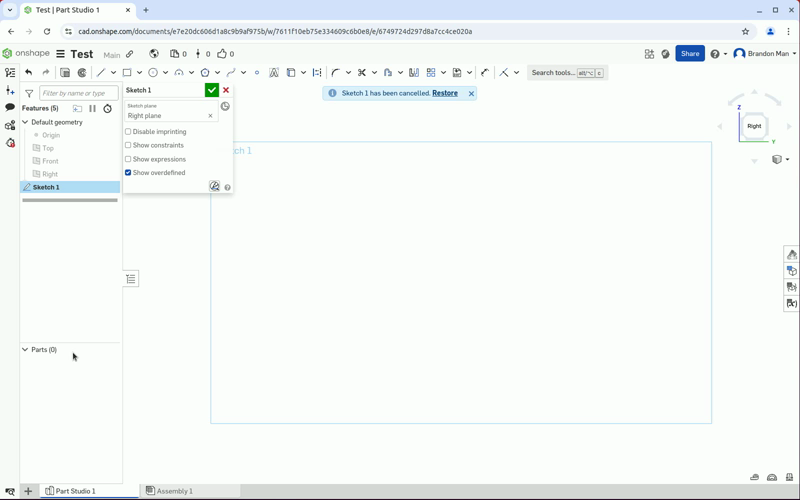
key(l)
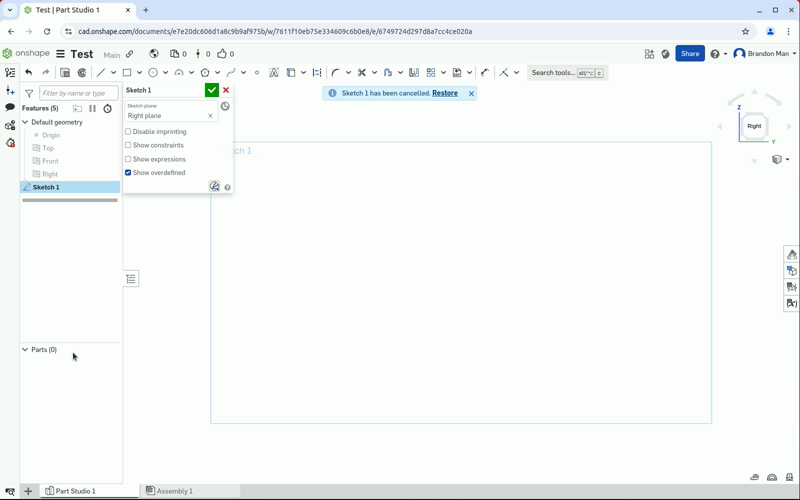
key_down(shift)
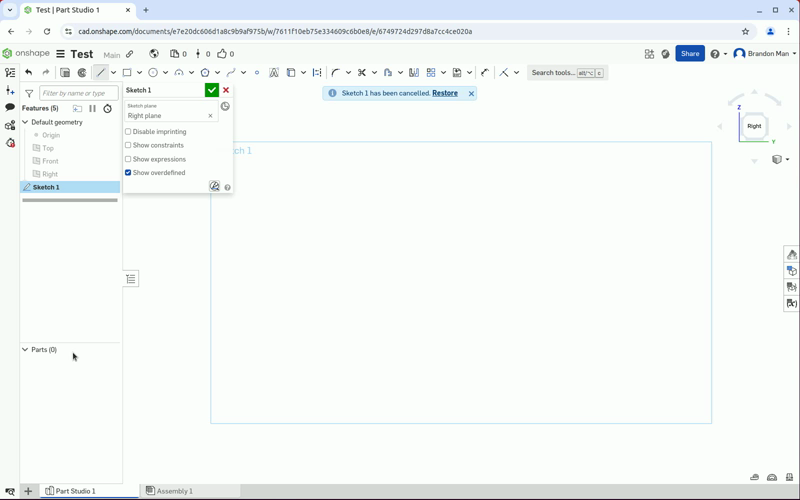
mouse_move(457, 288)
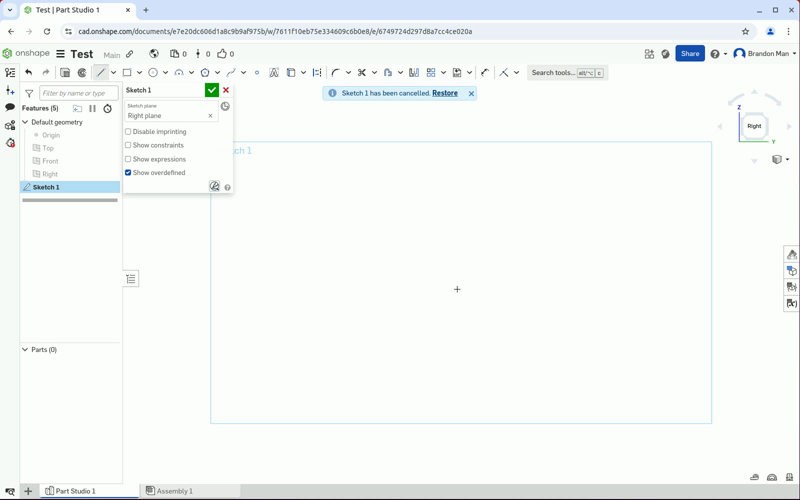
click(457, 288)
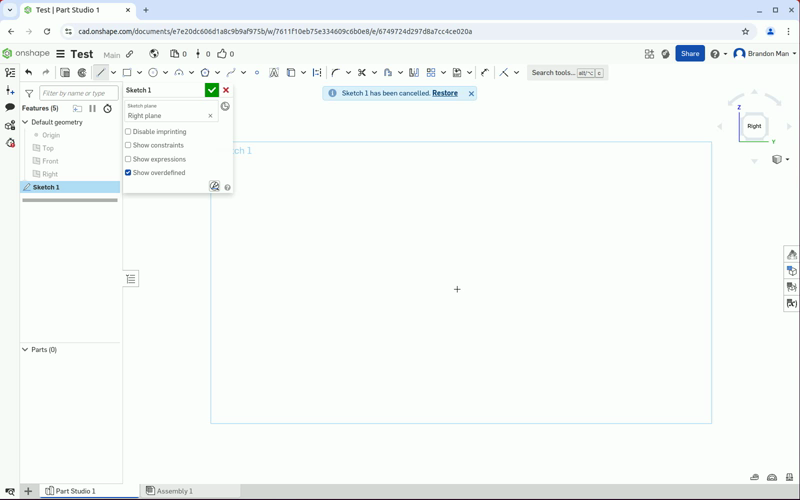
key_up(shift)
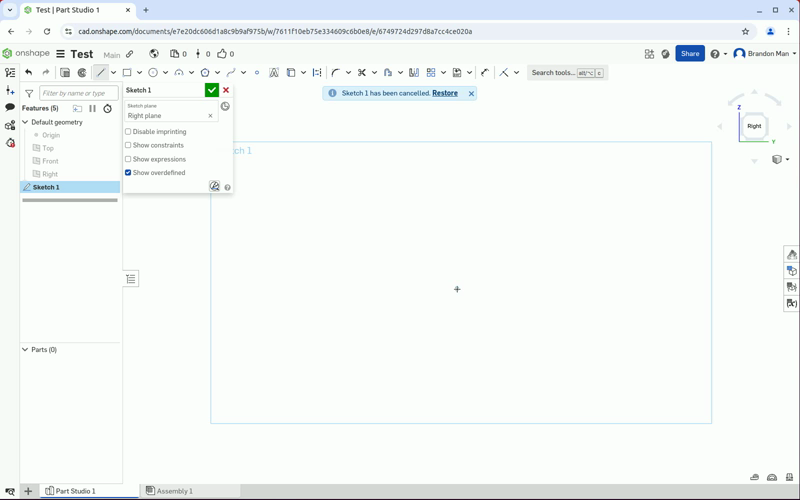
key_down(shift)
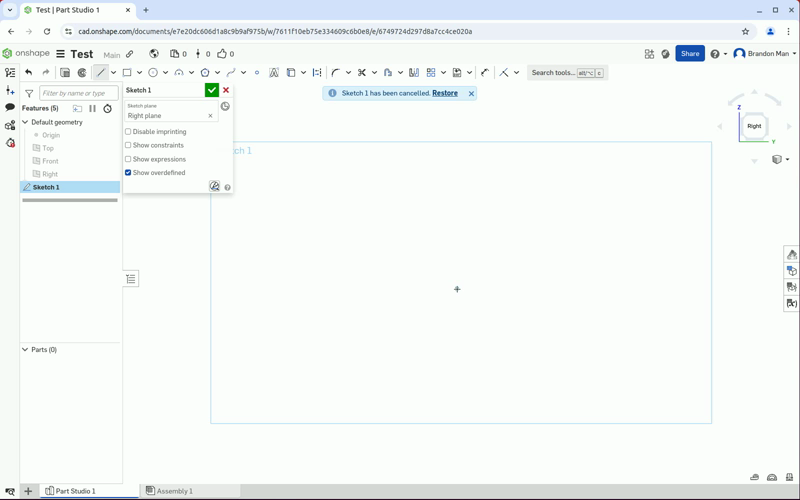
mouse_move(487, 288)
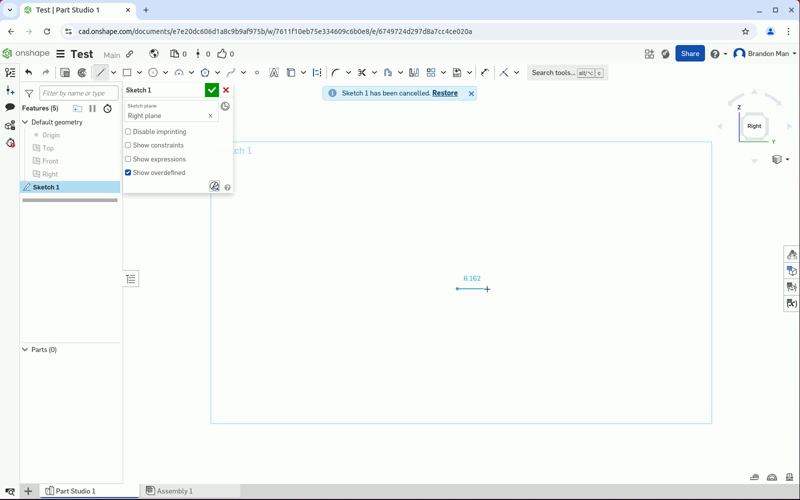
mouse_move(466, 288)
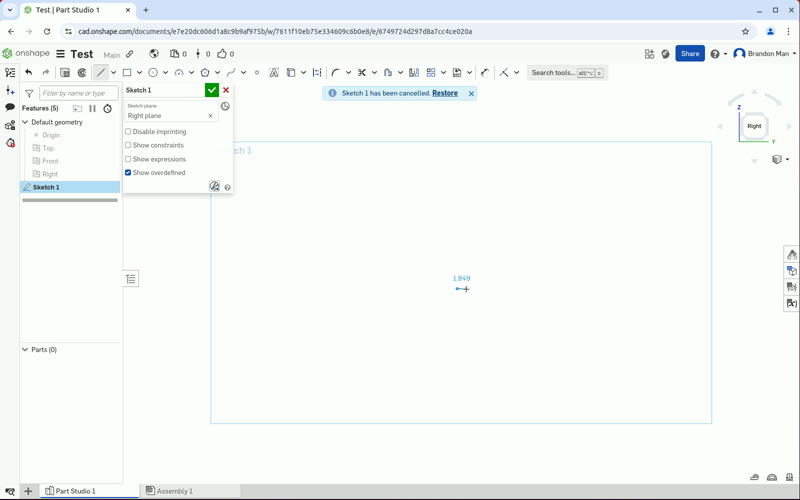
click(466, 288)
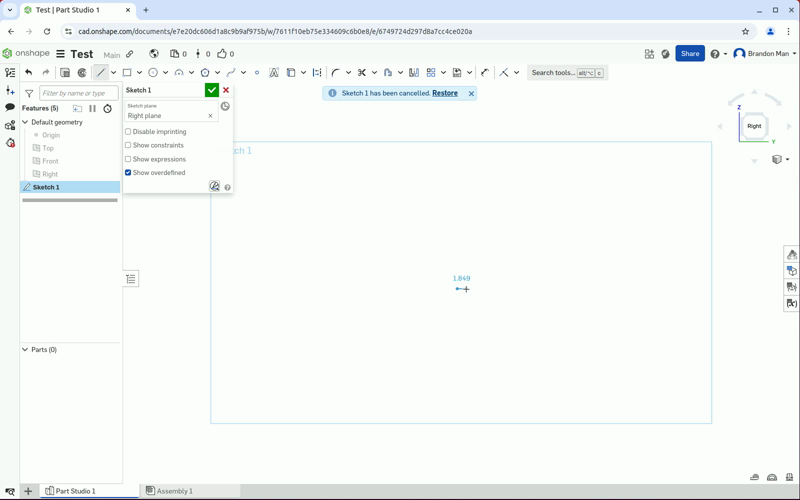
key_up(shift)
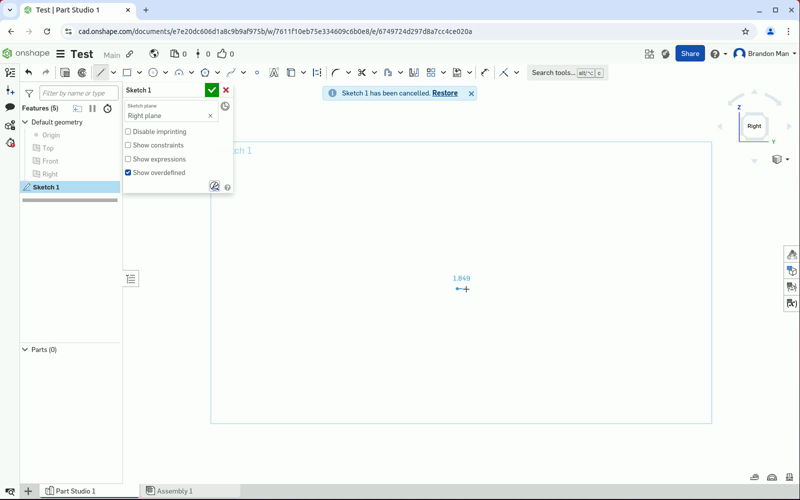
key_down(shift)
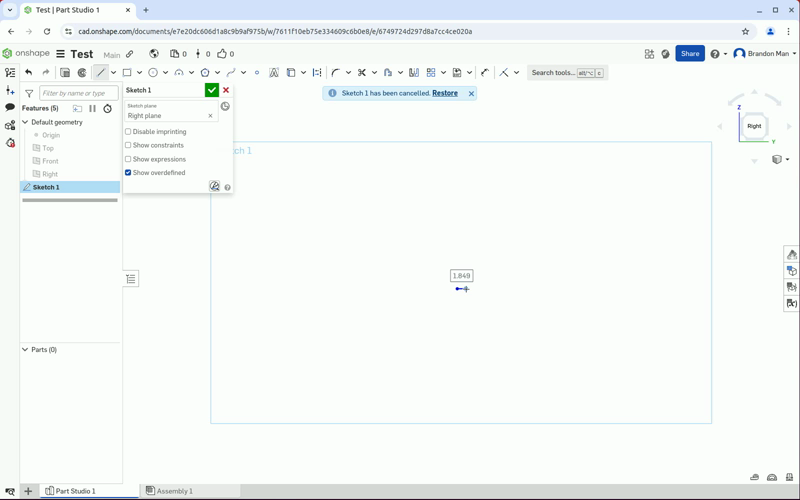
mouse_move(496, 288)
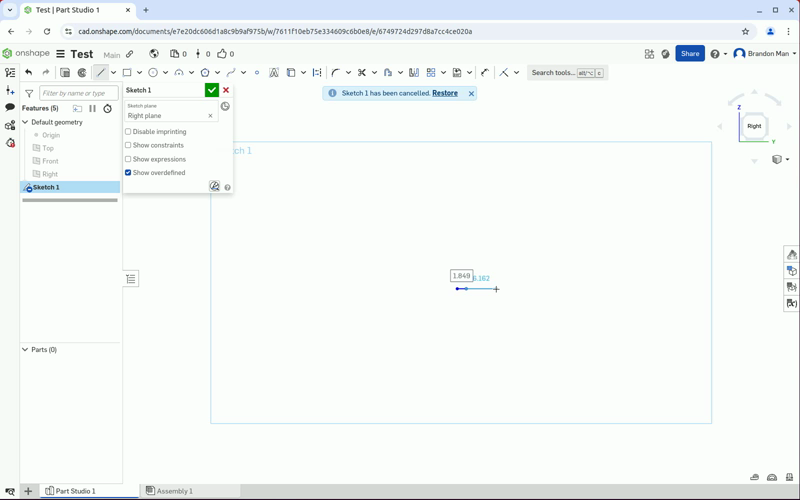
mouse_move(466, 276)
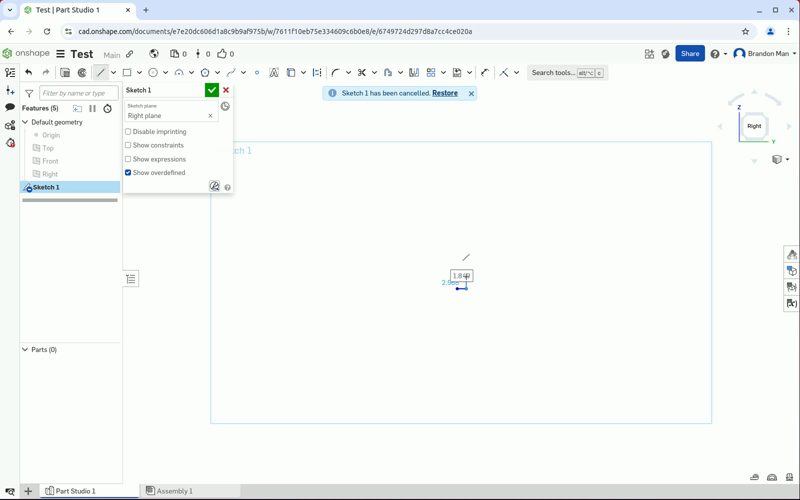
click(466, 276)
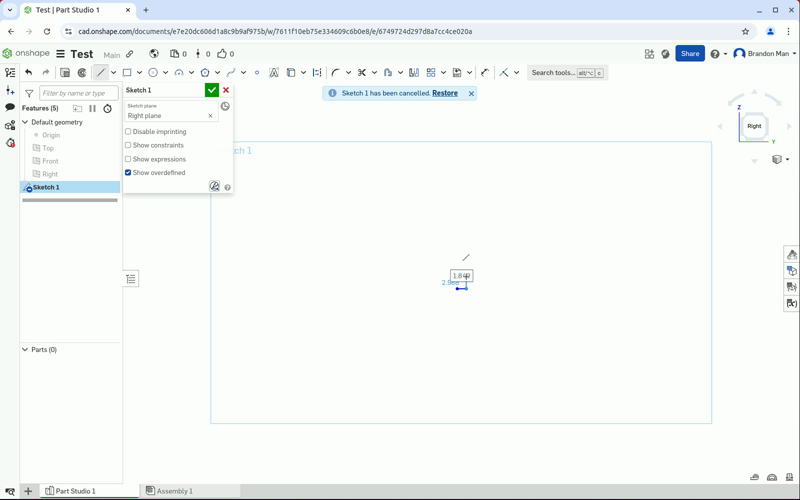
key_up(shift)
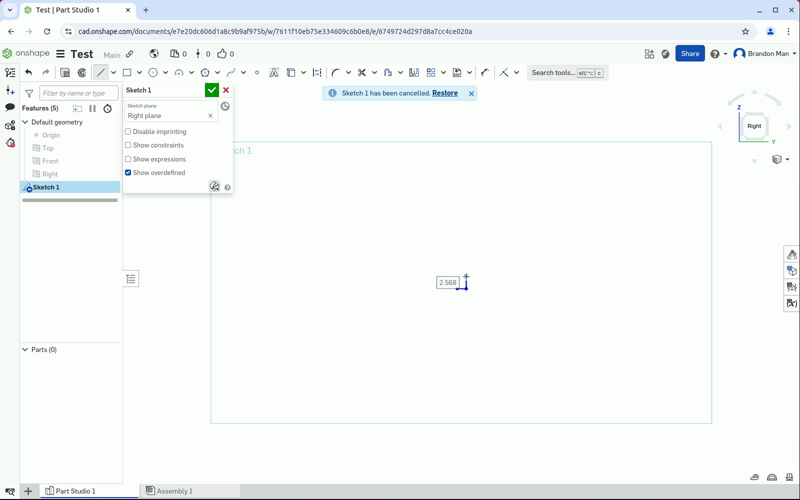
key_down(shift)
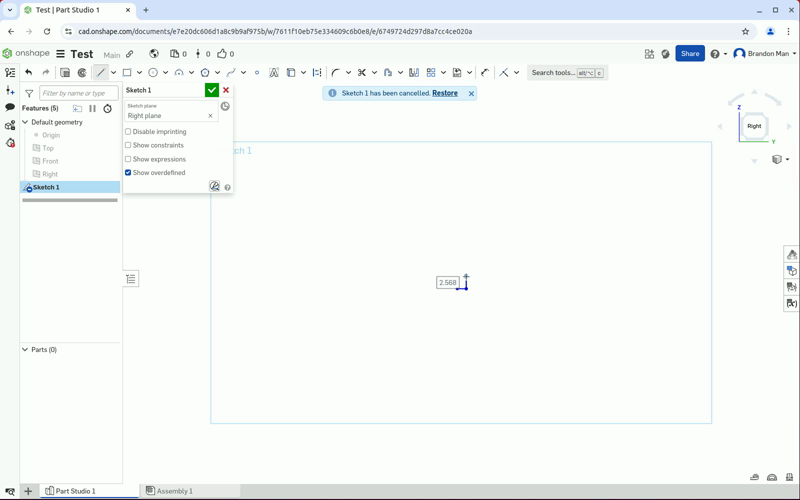
mouse_move(496, 276)
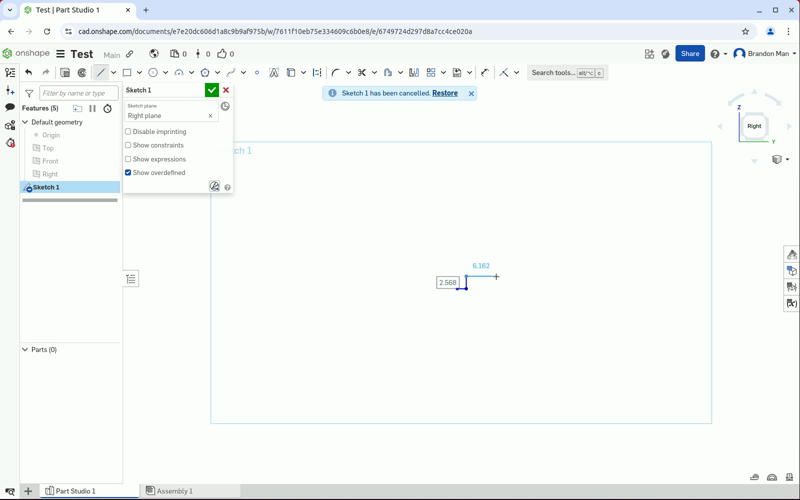
mouse_move(457, 276)
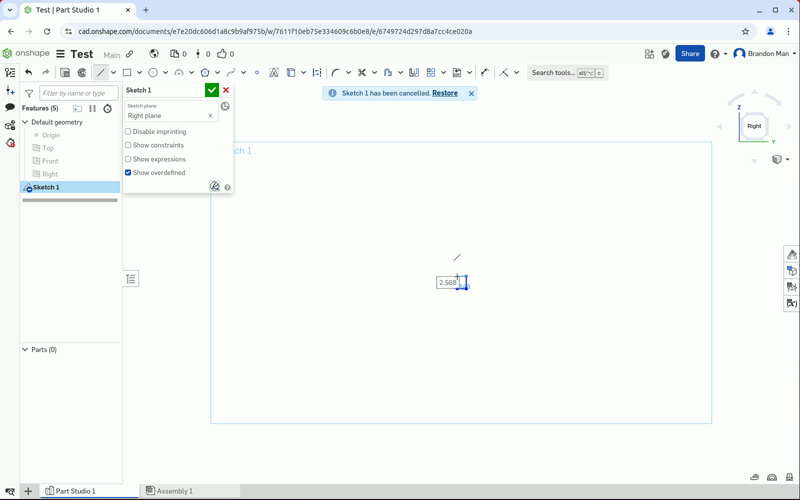
click(457, 276)
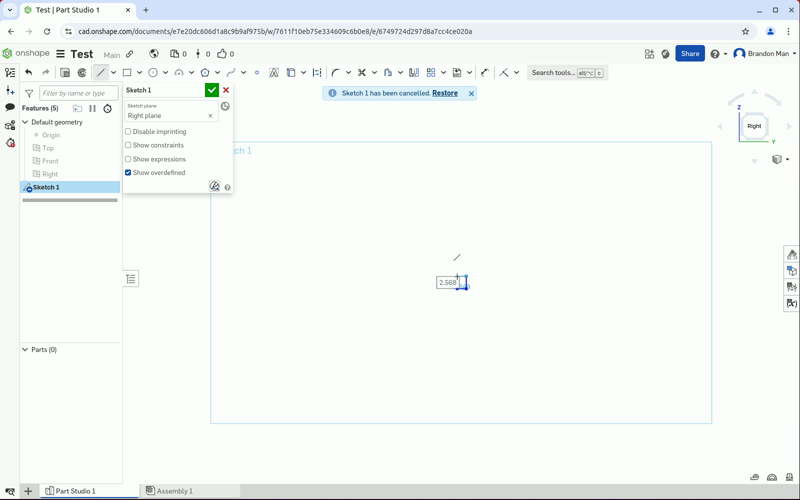
key_up(shift)
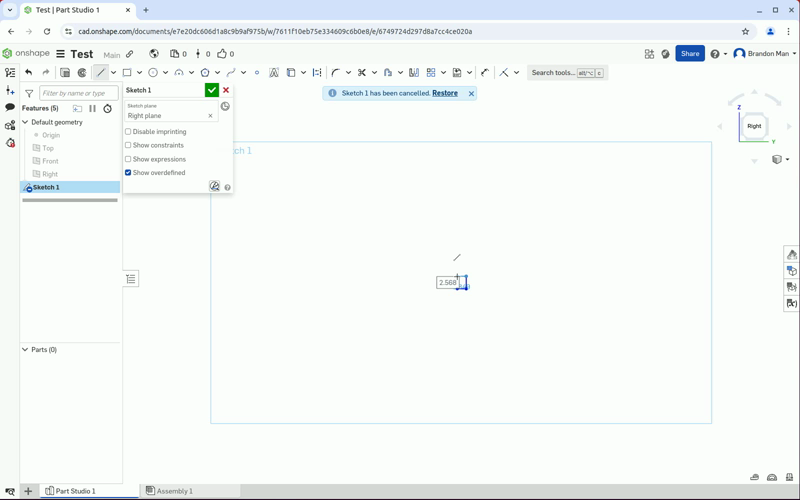
mouse_move(487, 276)
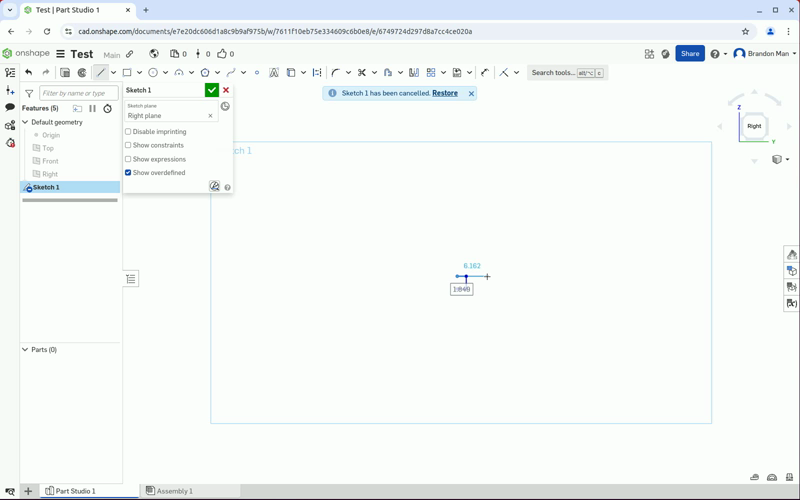
key_down(shift)
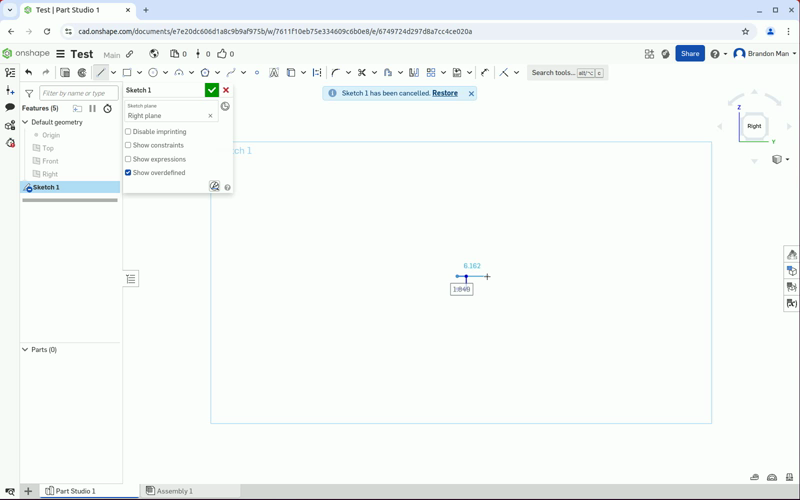
mouse_move(457, 288)
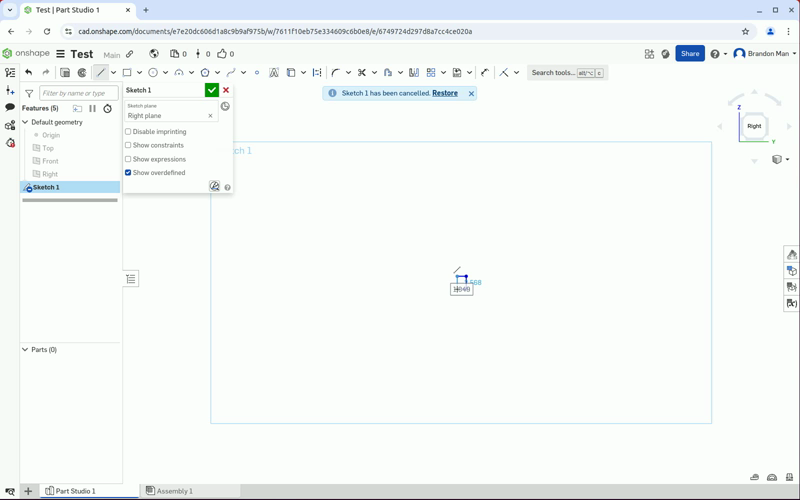
key_up(shift)
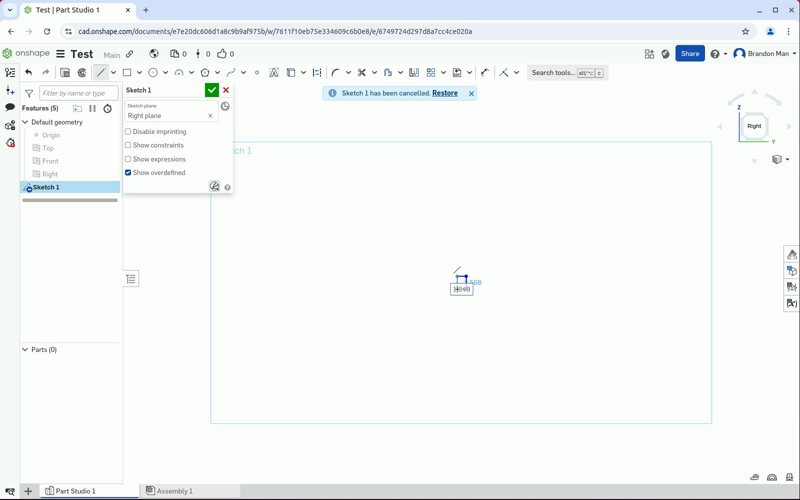
click(457, 288)
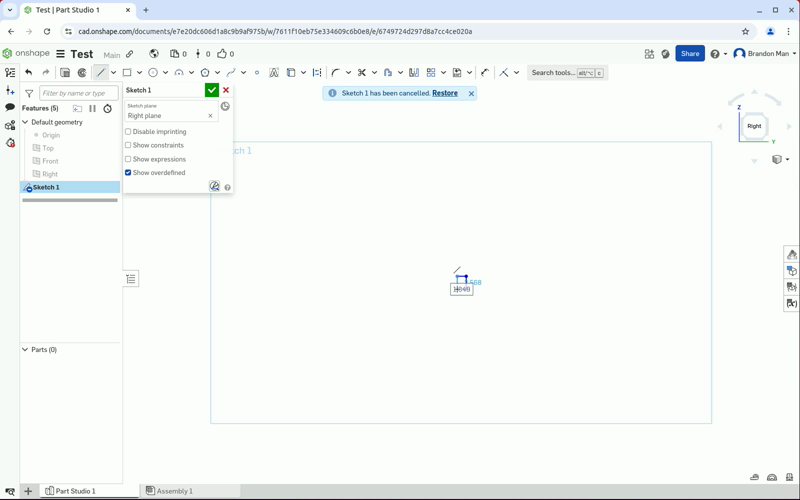
key(esc)
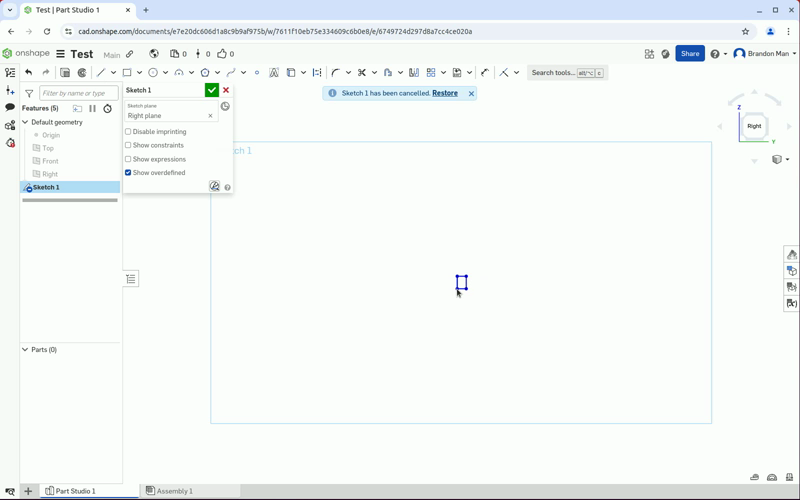
mouse_move(465, 285)
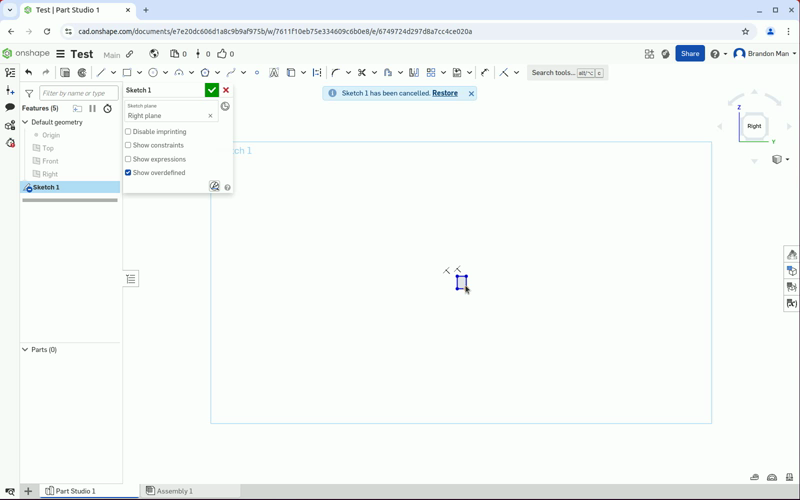
scroll(6)
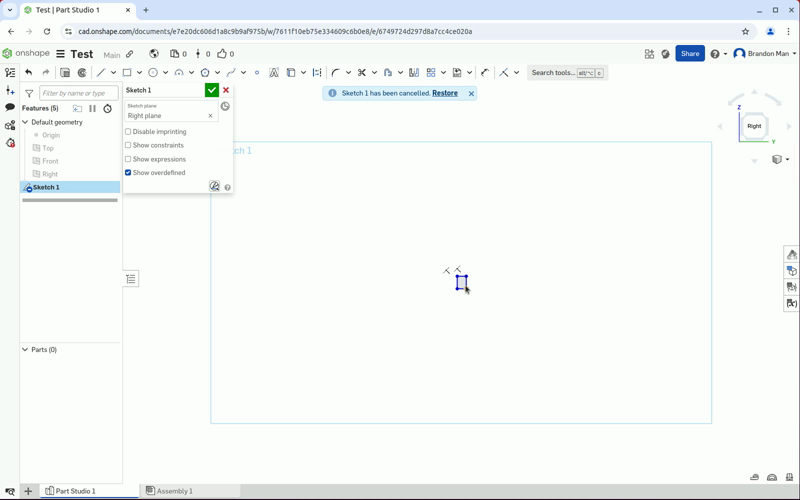
scroll(6)
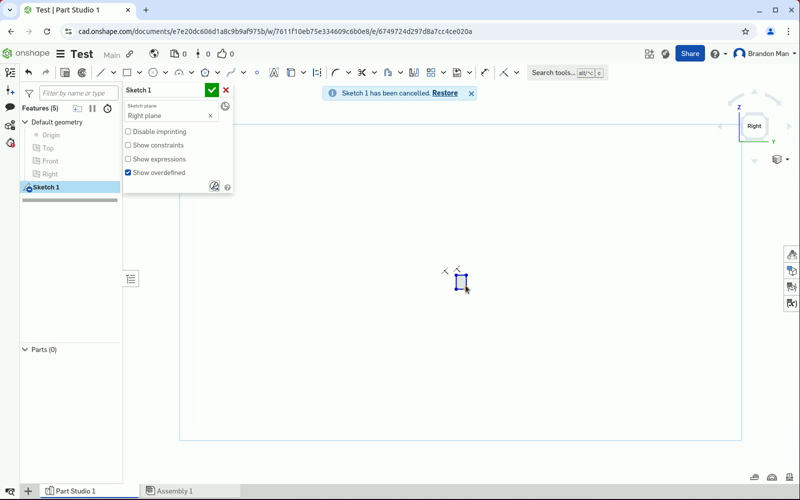
scroll(6)
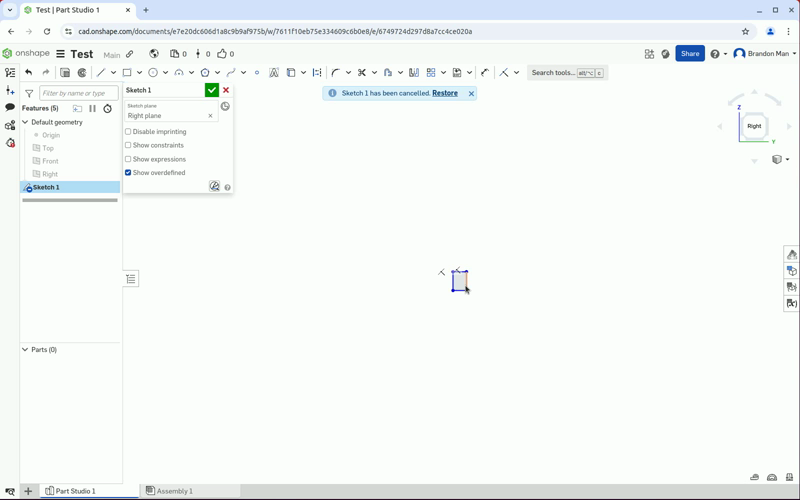
scroll(6)
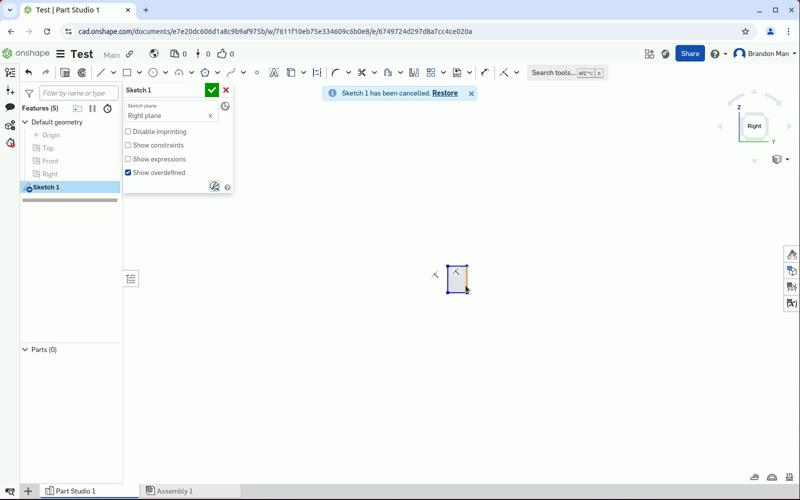
scroll(6)
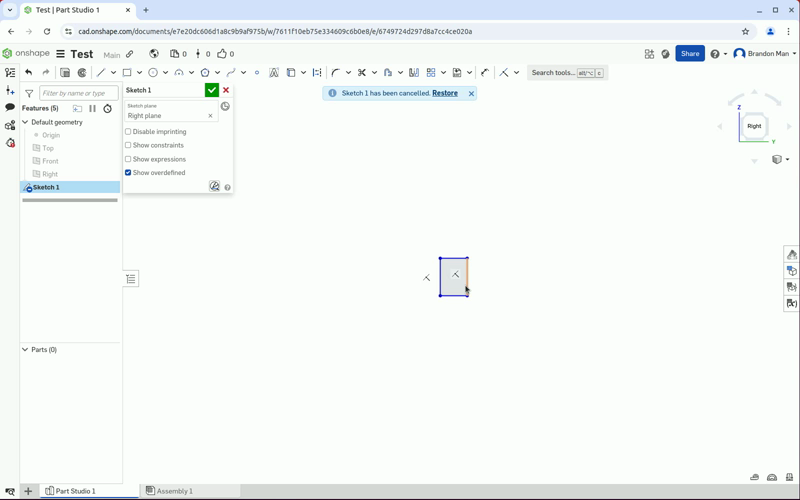
scroll(6)
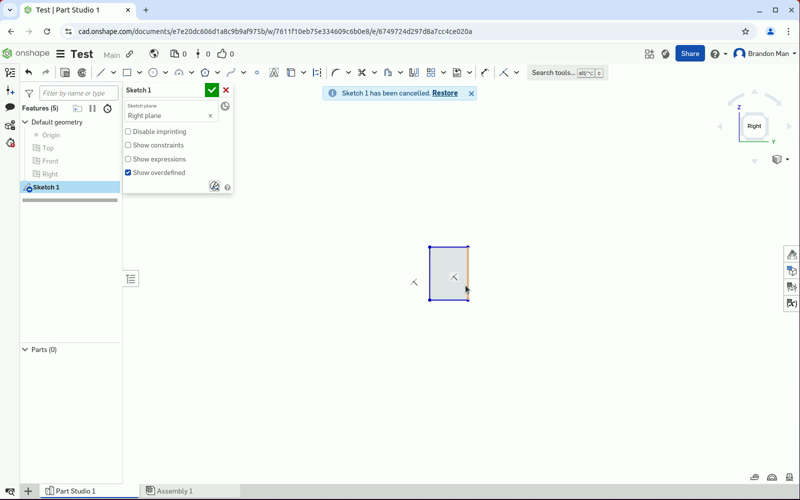
scroll(6)
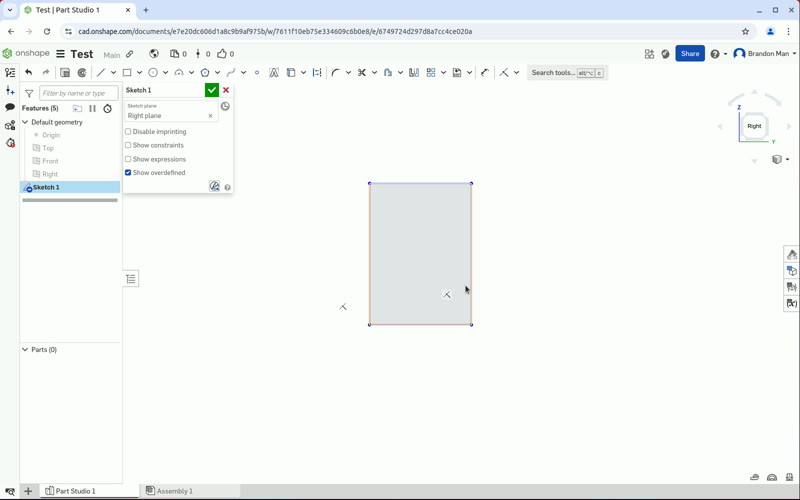
click(465, 285)
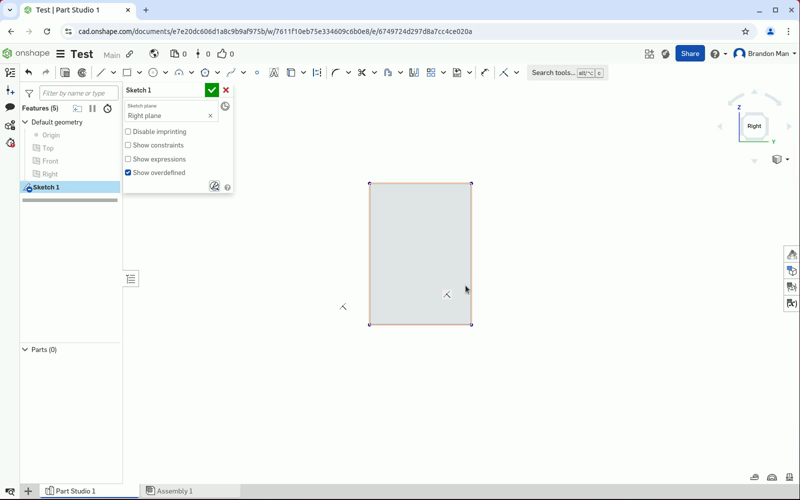
scroll(-6)
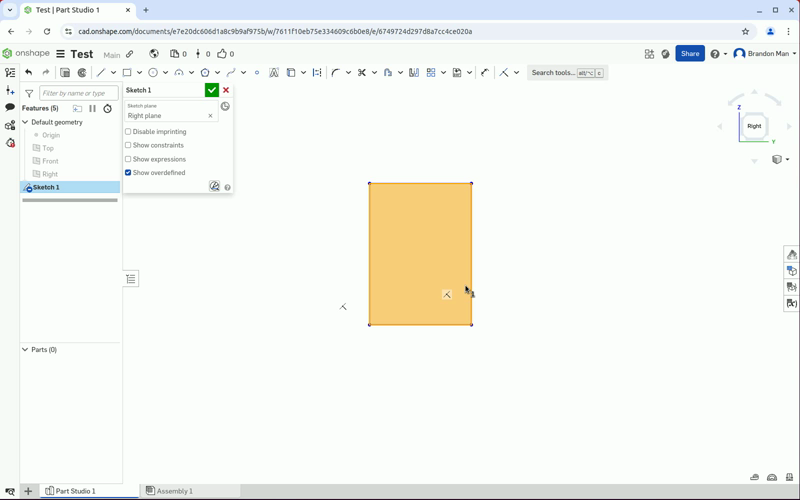
scroll(-6)
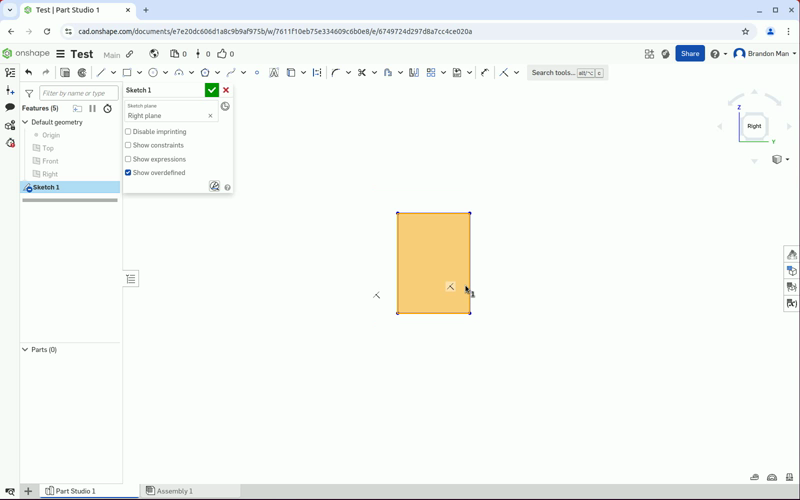
scroll(-6)
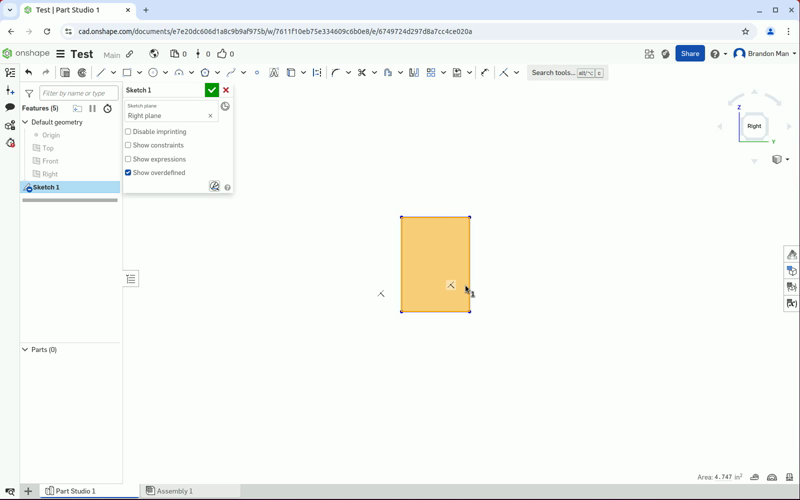
scroll(-6)
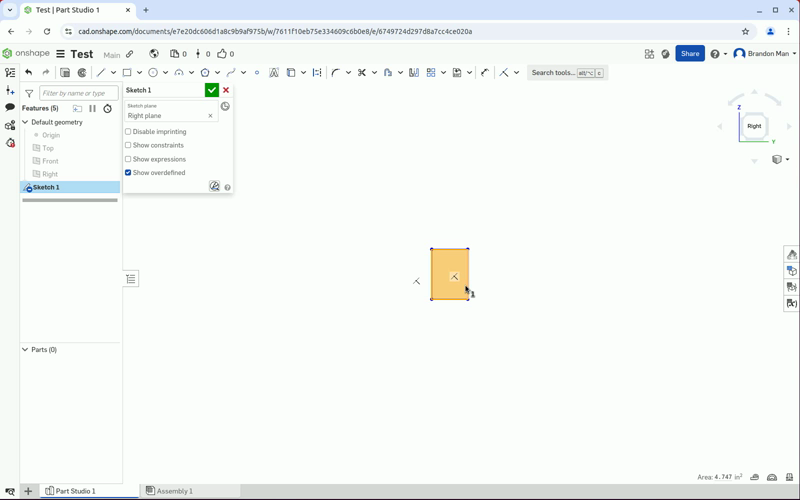
scroll(-6)
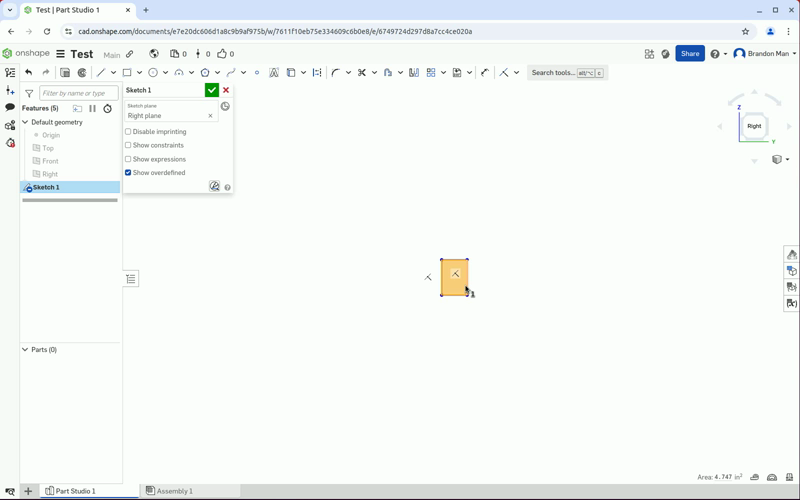
scroll(-6)
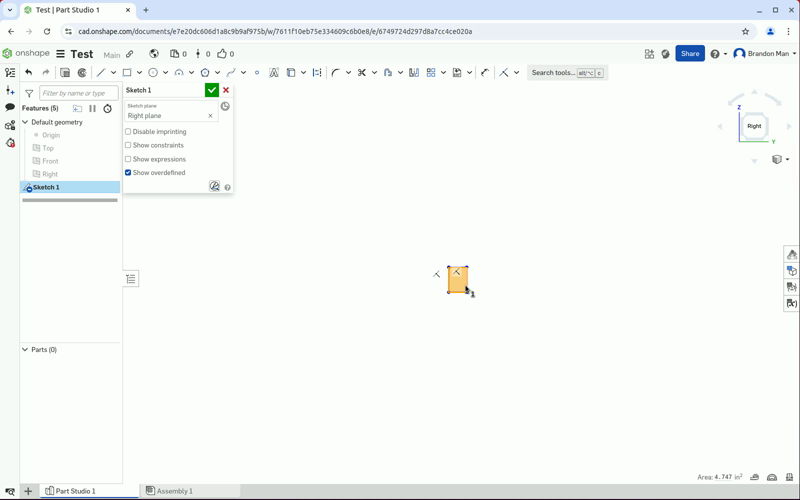
scroll(-6)
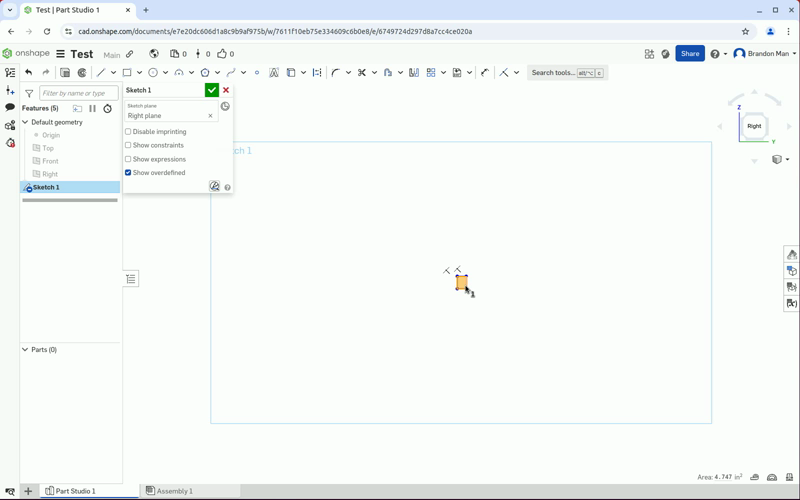
mouse_move(73, 352)
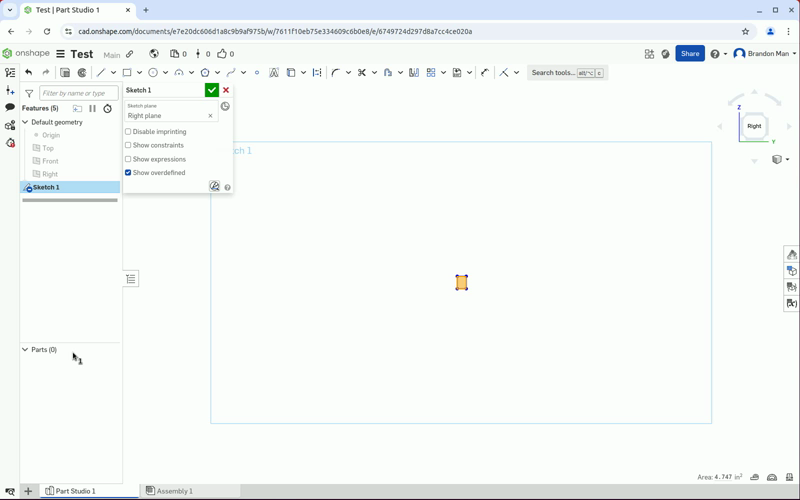
key(shift+y)
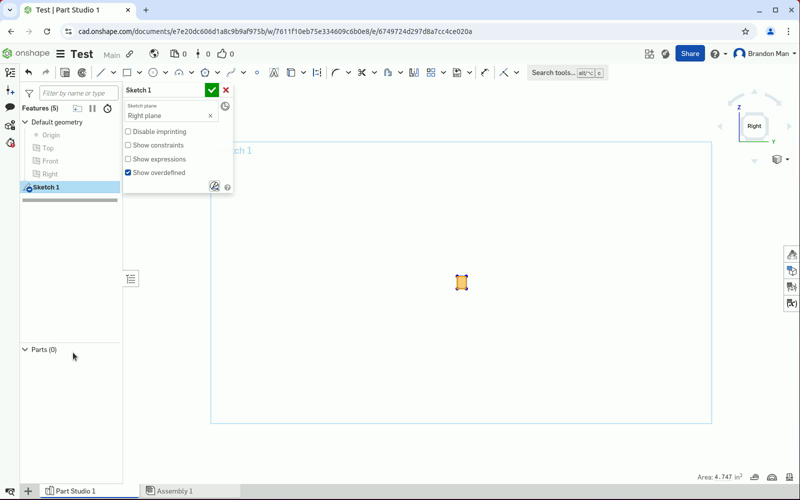
key(shift+e)
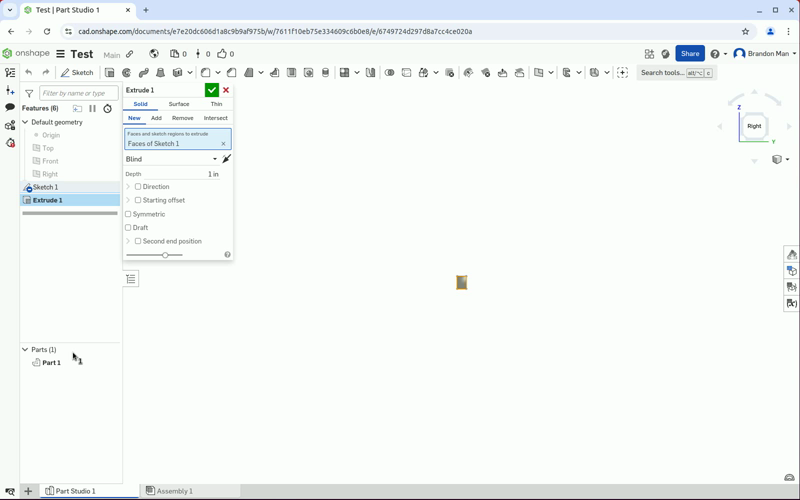
mouse_move(143, 106)
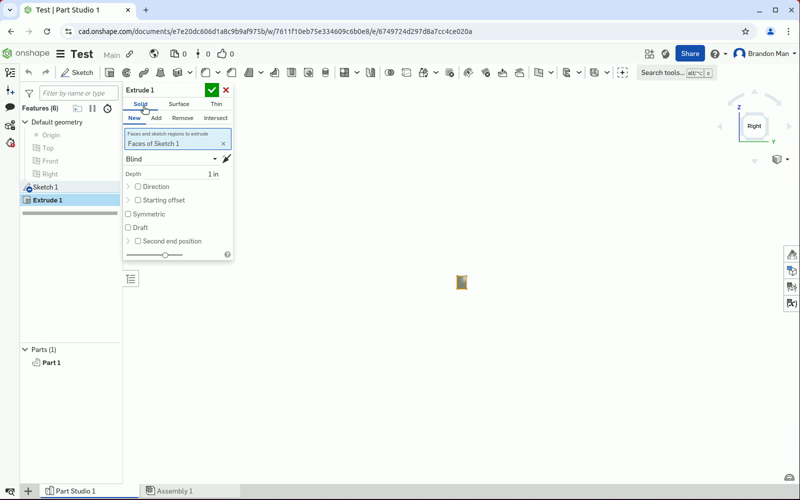
click(143, 106)
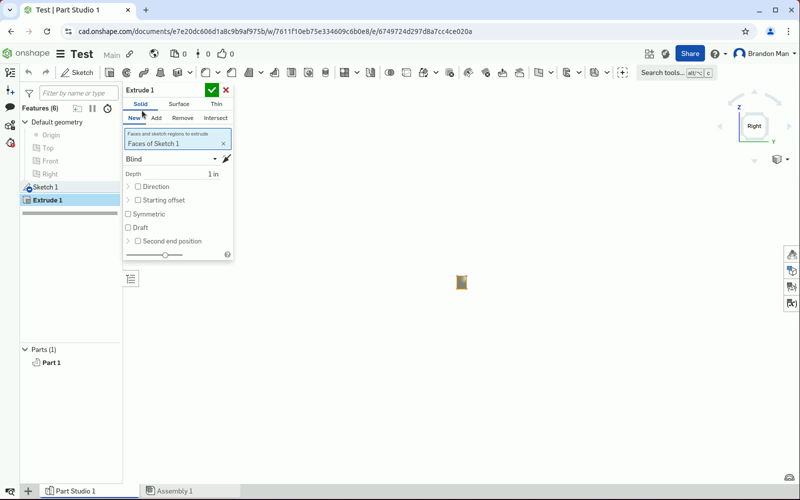
mouse_move(137, 120)
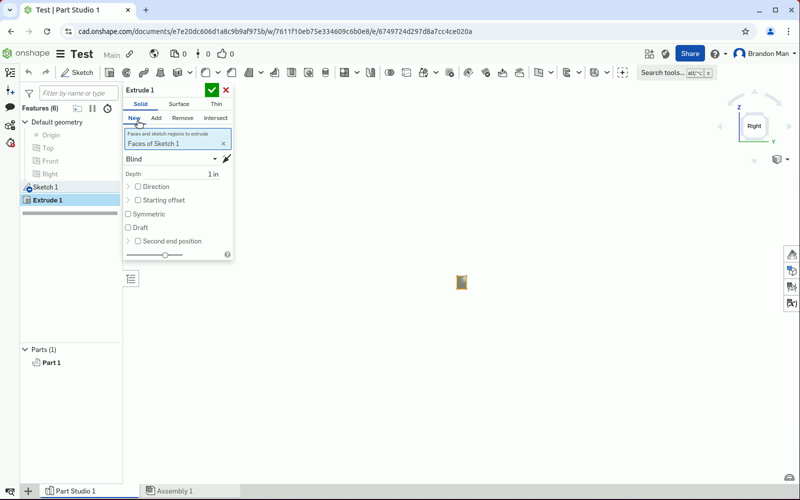
click(137, 120)
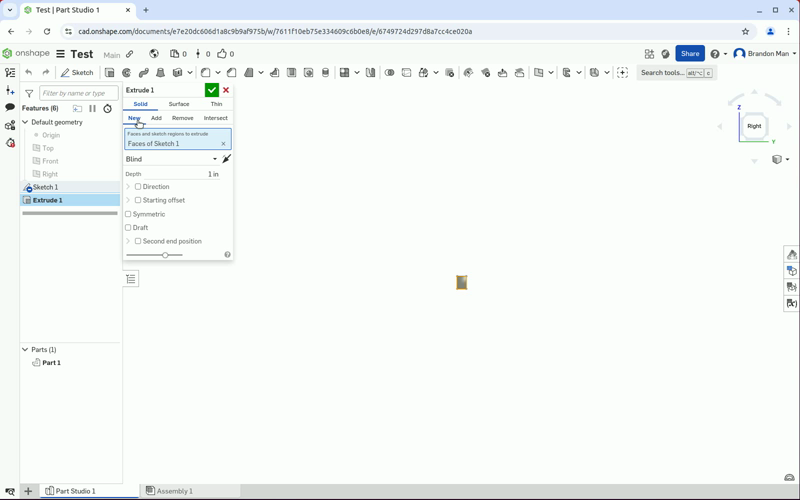
key(tab, 4)
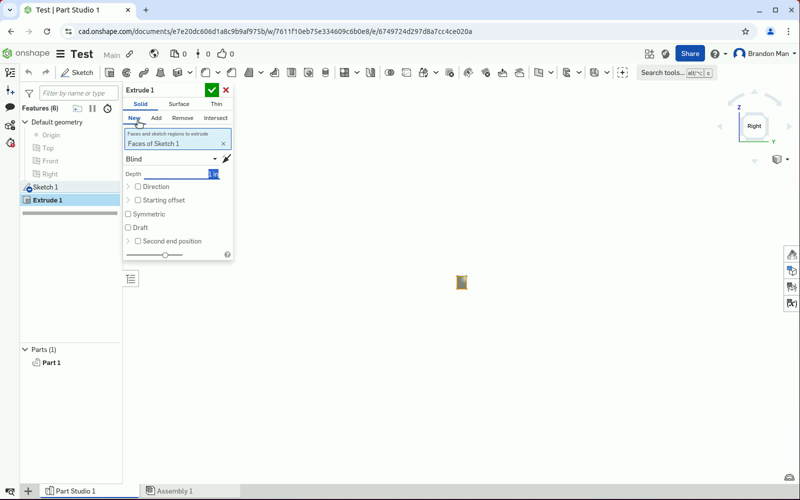
text(23.108)
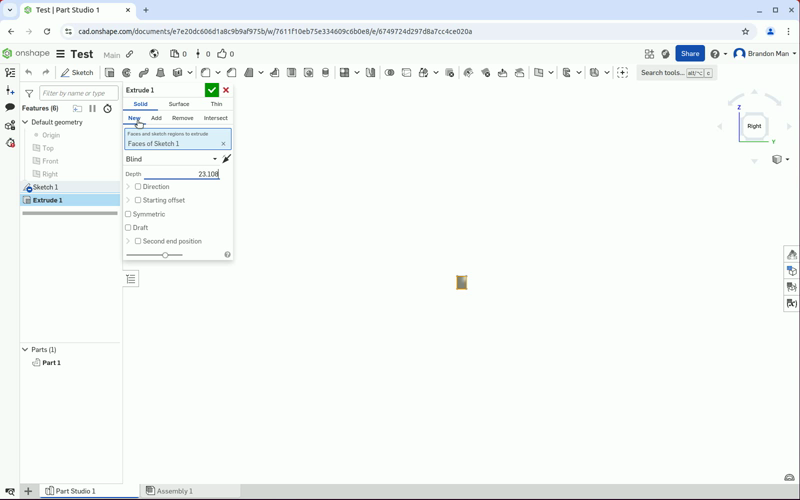
key(enter)
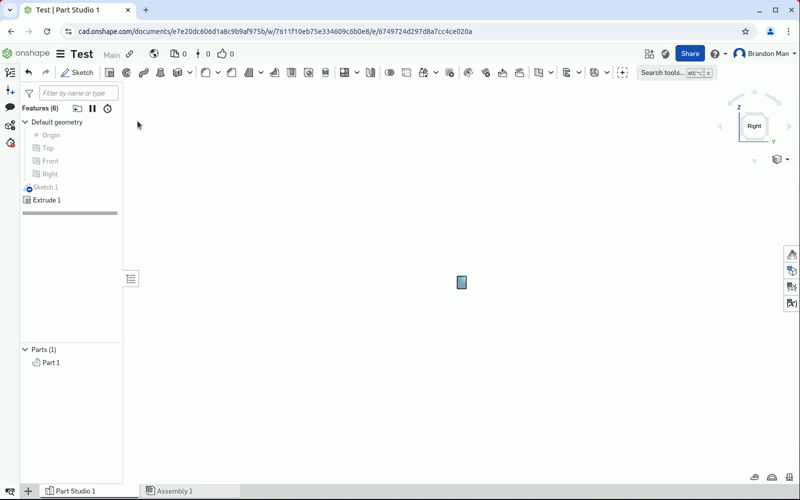
key(shift+h)
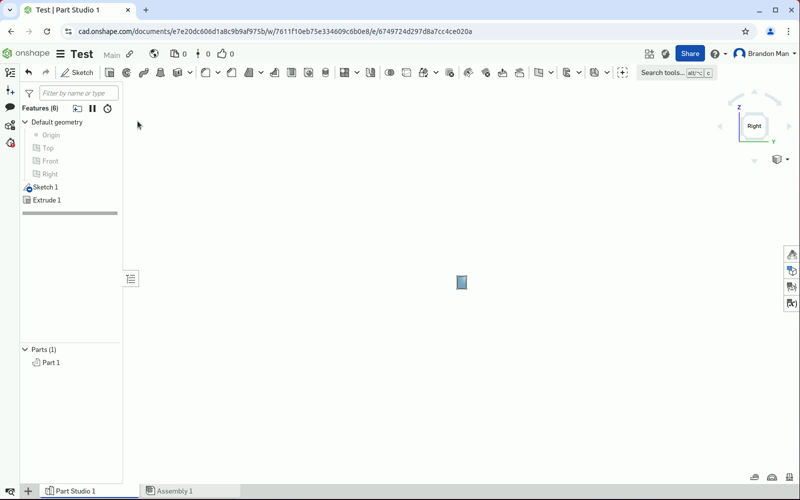
key(shift+h)
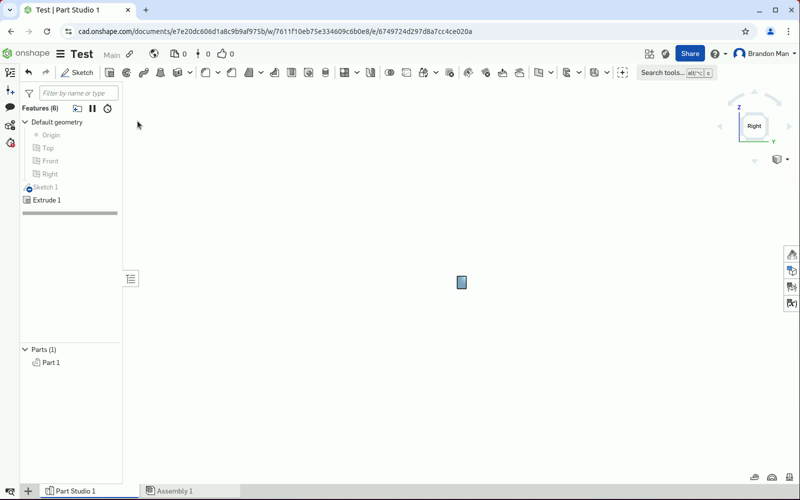
mouse_move(73, 189)
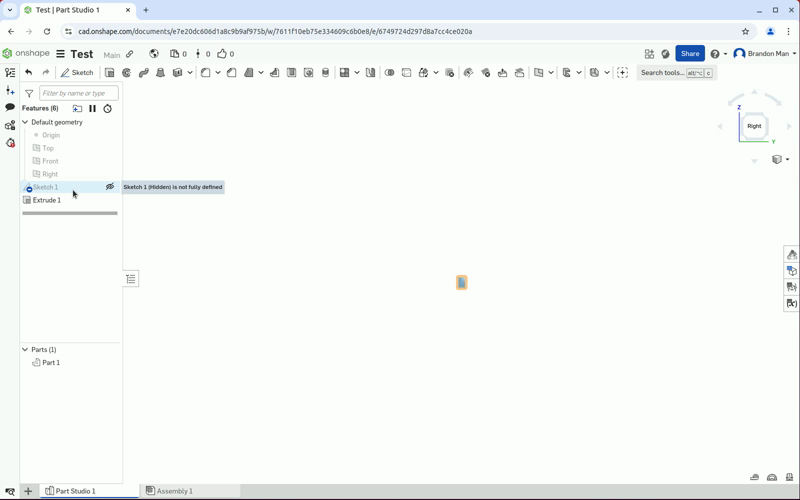
click(73, 189)
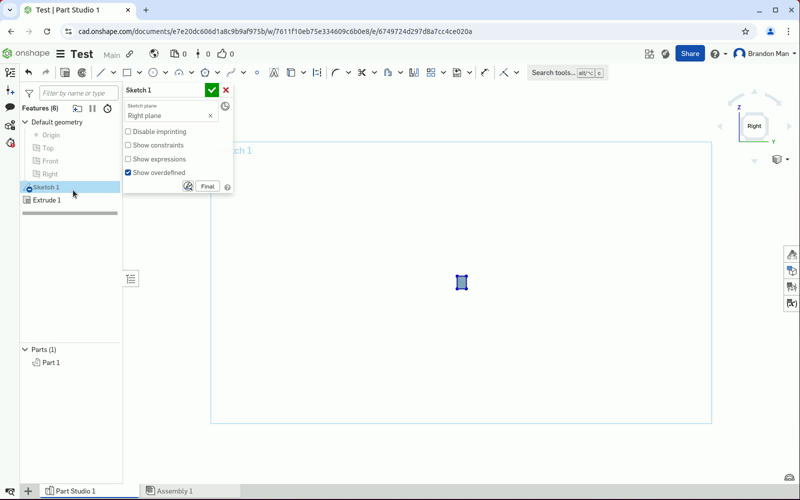
mouse_move(229, 92)
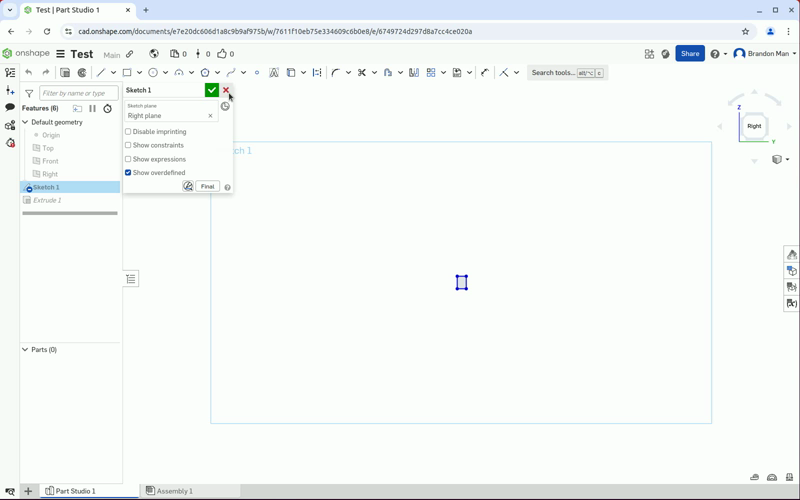
click(229, 92)
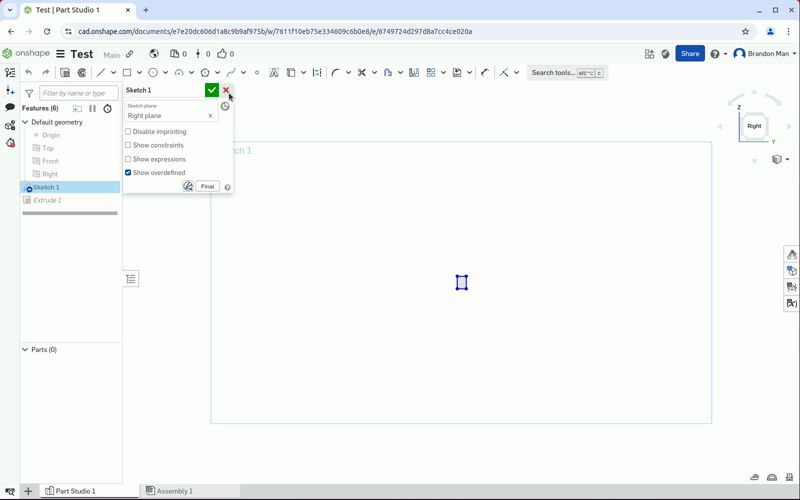
key(shift+s)
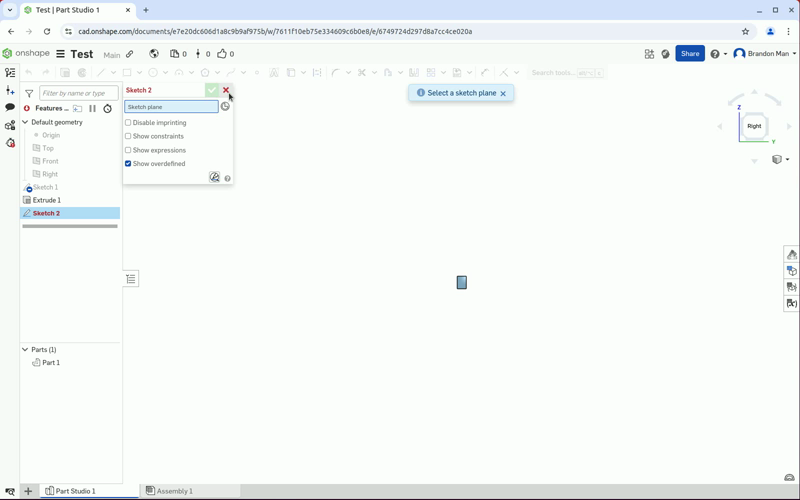
mouse_move(73, 176)
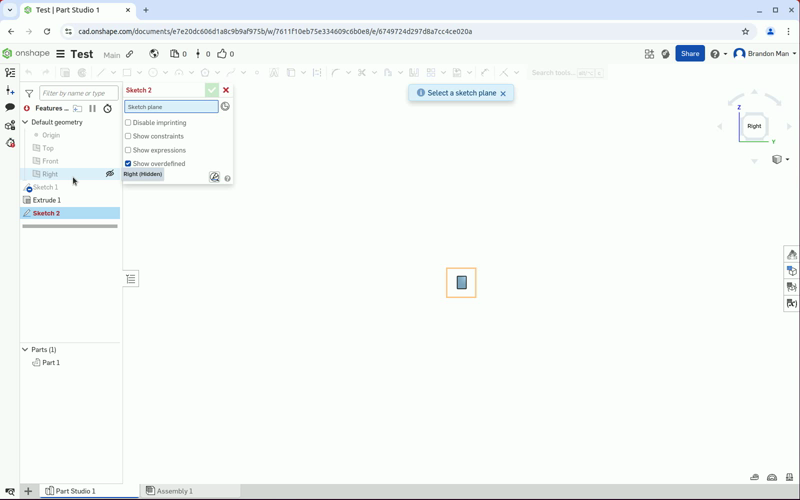
click(73, 176)
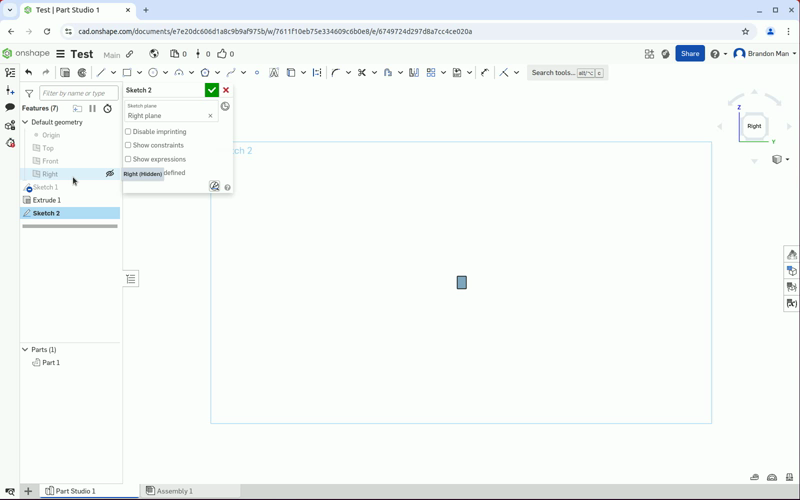
mouse_move(73, 352)
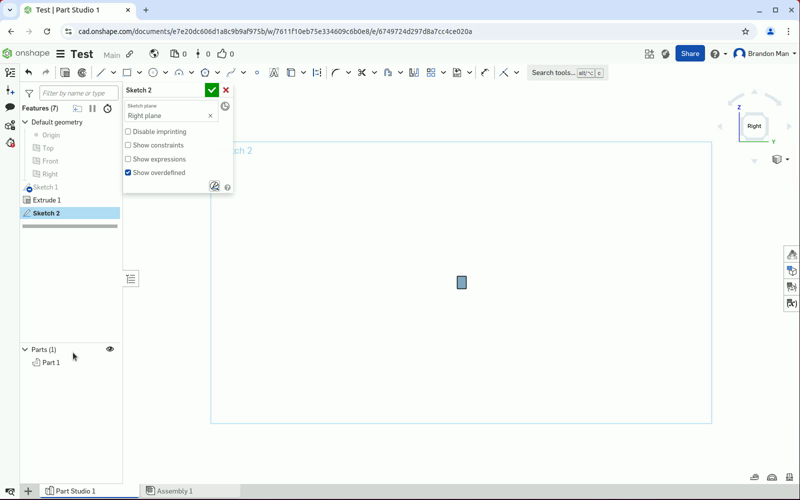
key(y)
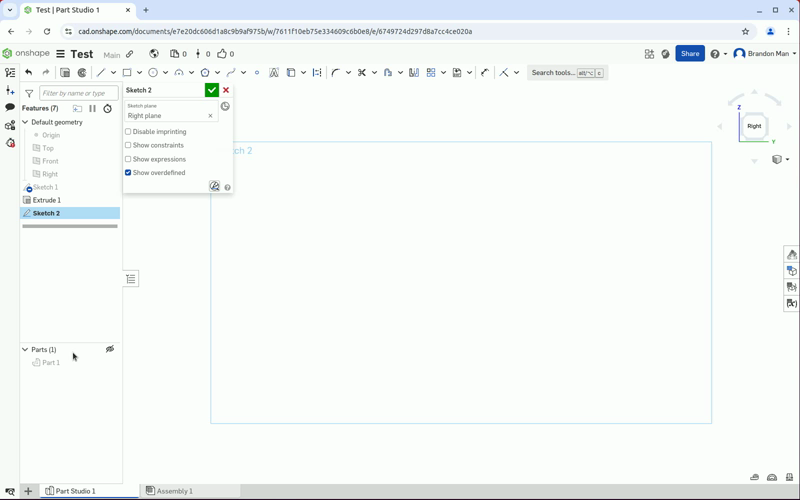
key(l)
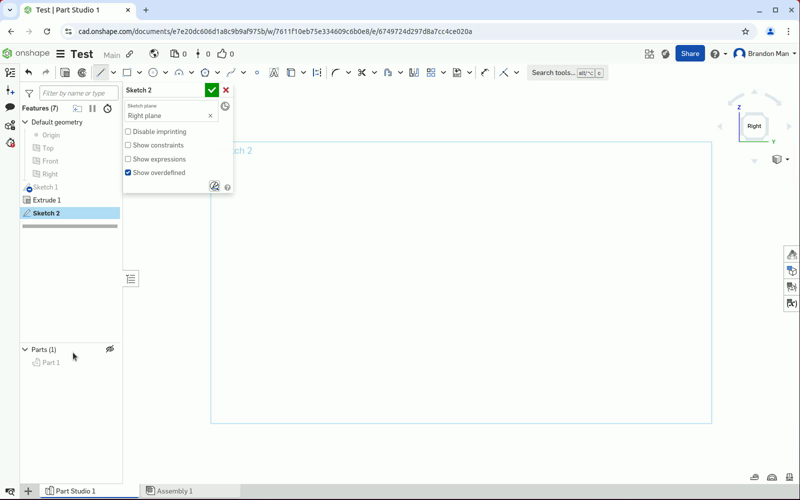
key_down(shift)
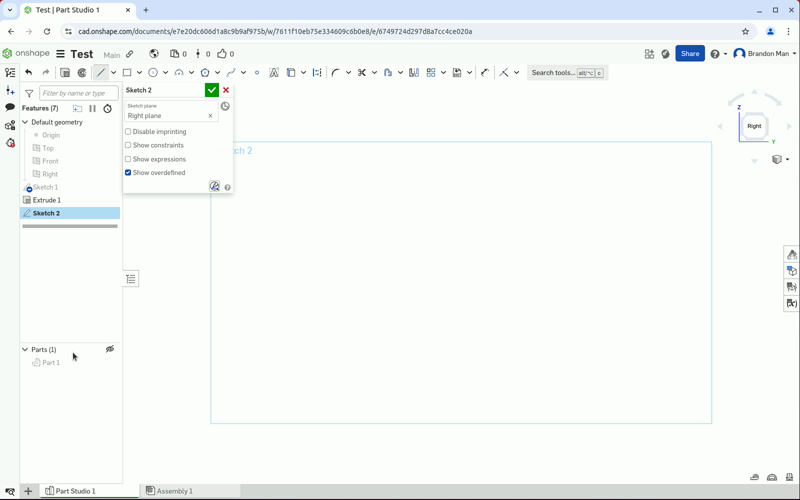
mouse_move(447, 288)
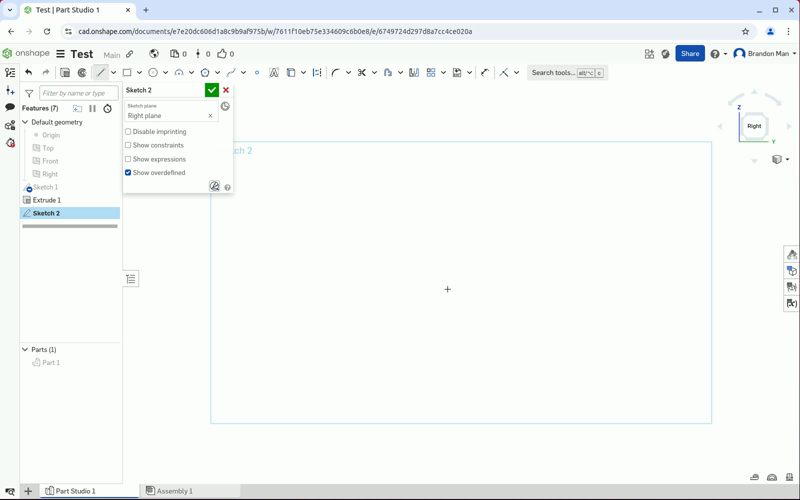
click(447, 288)
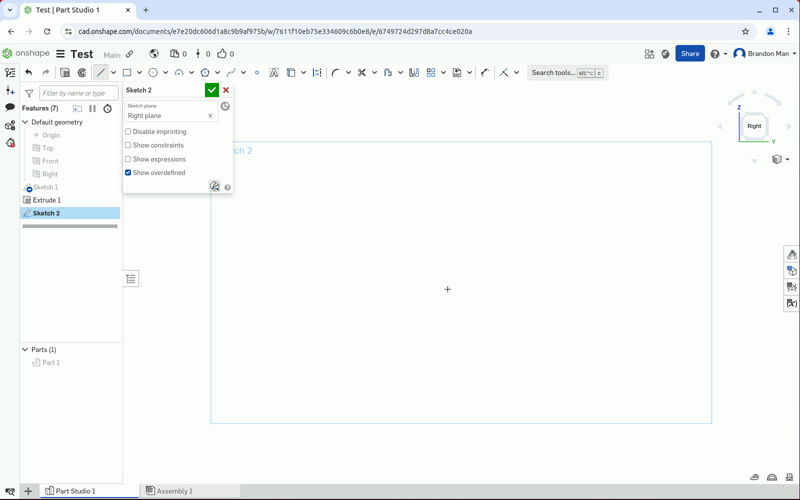
key_up(shift)
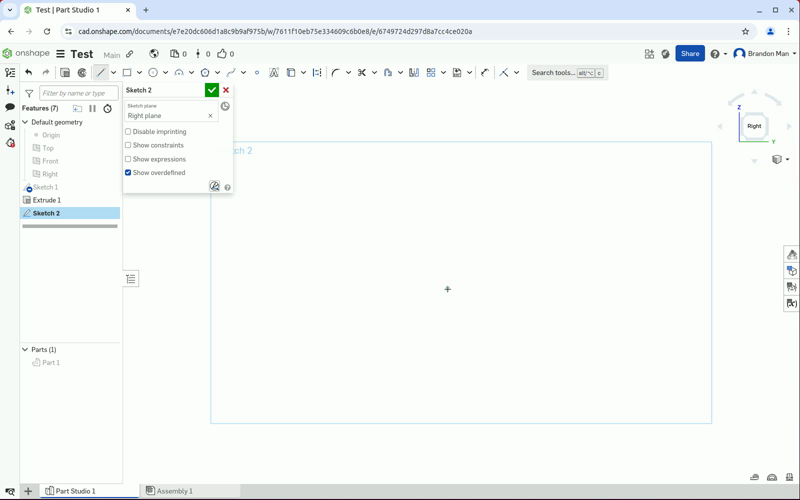
key_down(shift)
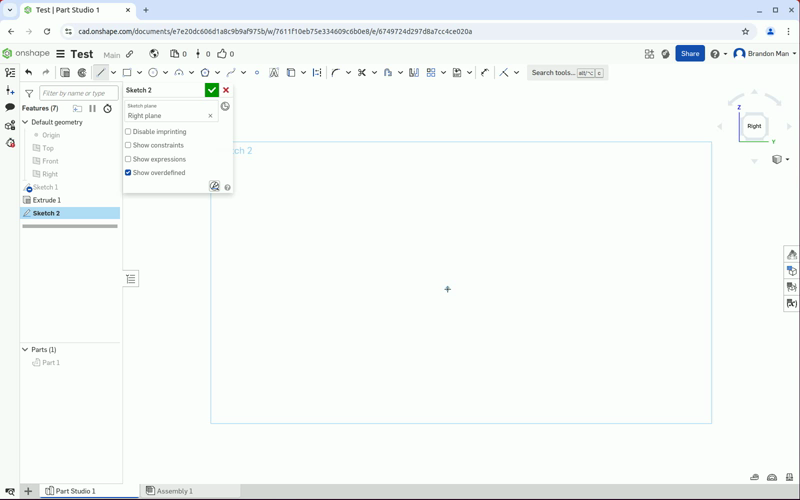
mouse_move(477, 288)
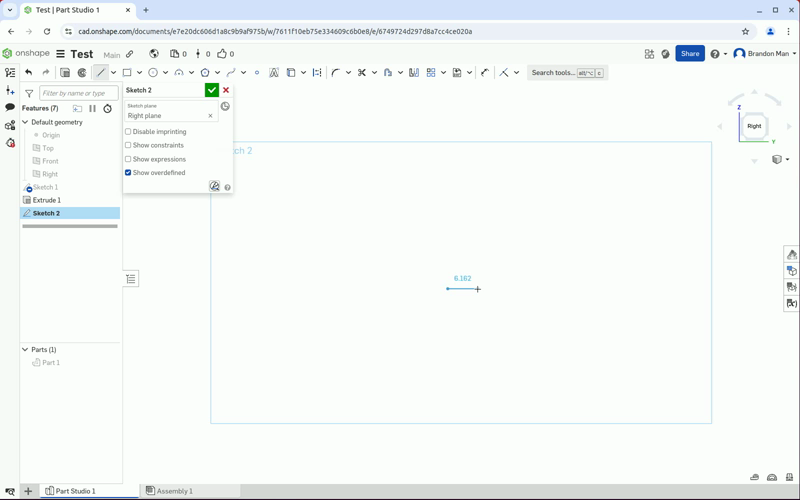
mouse_move(456, 288)
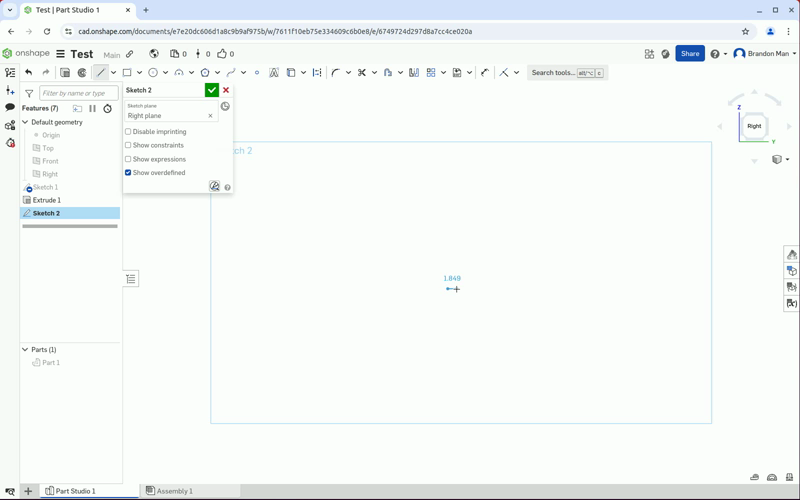
click(456, 288)
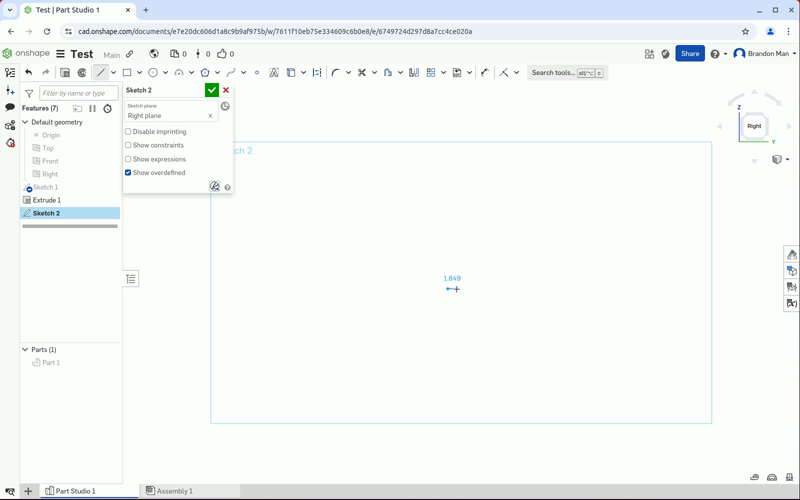
key_up(shift)
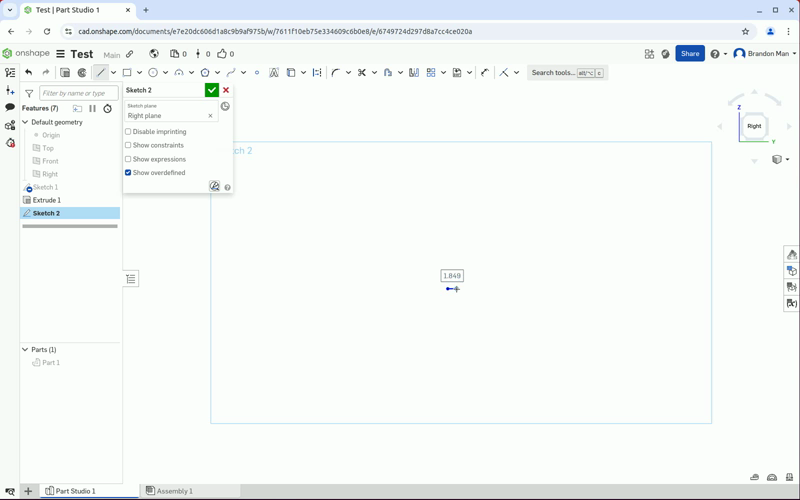
key_down(shift)
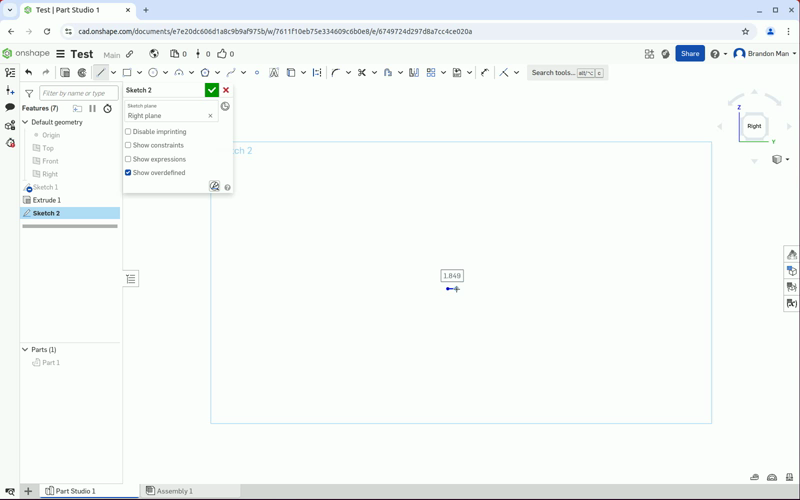
mouse_move(486, 288)
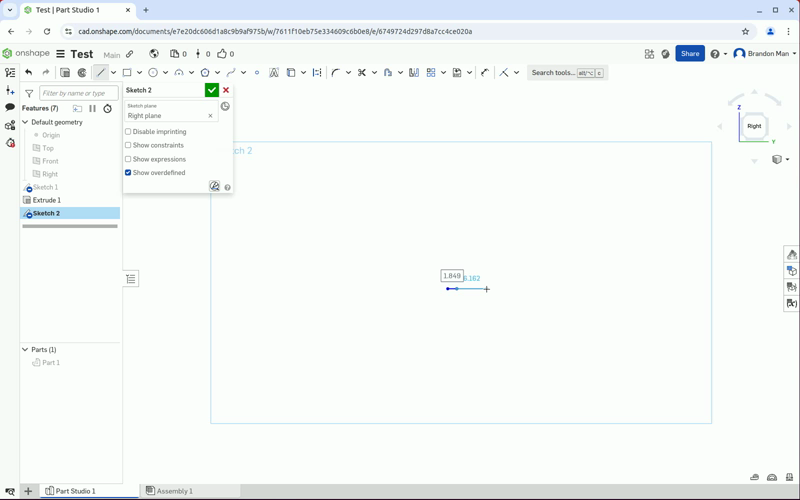
mouse_move(456, 277)
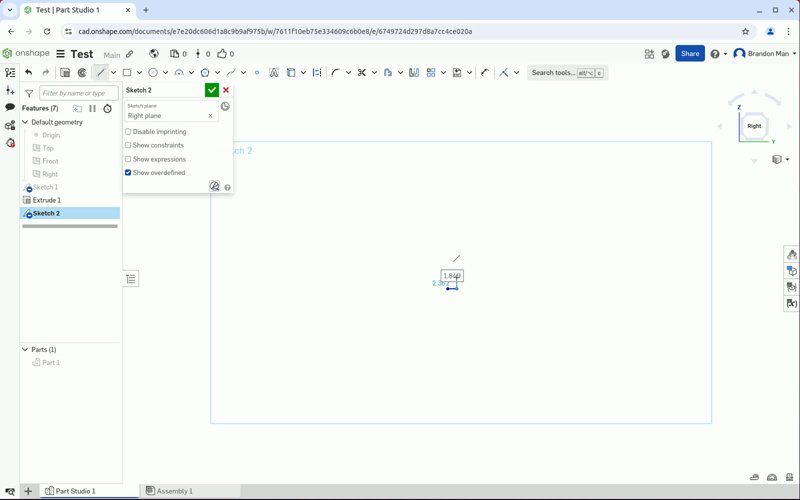
click(456, 277)
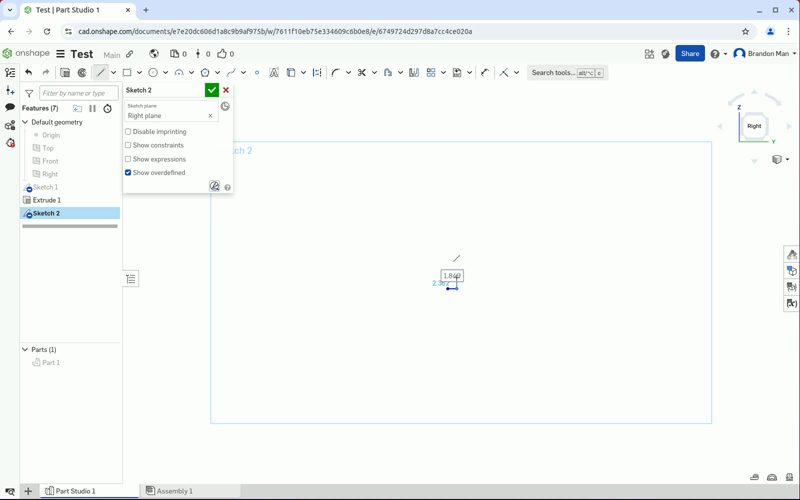
key_up(shift)
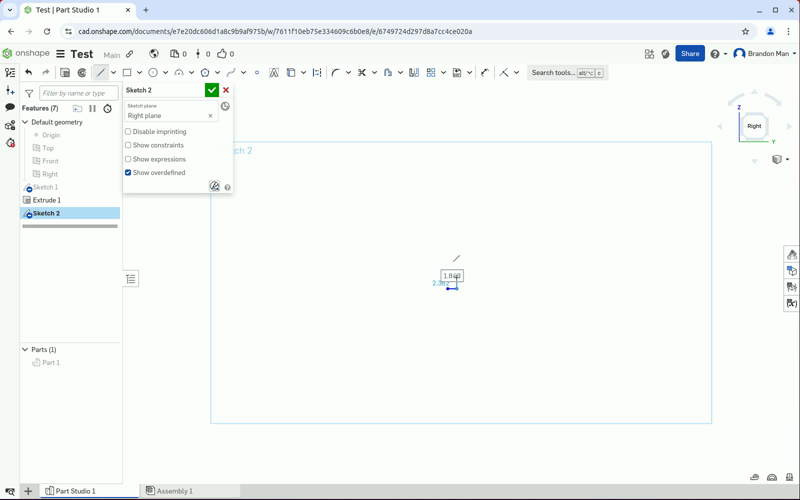
key_down(shift)
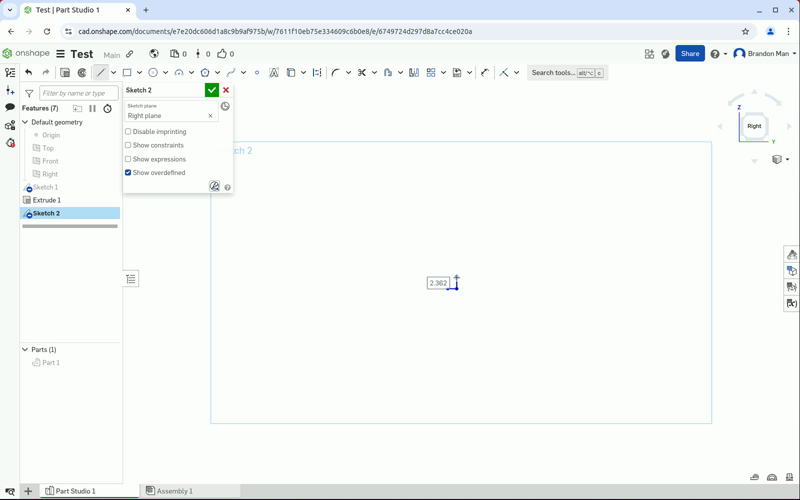
mouse_move(486, 277)
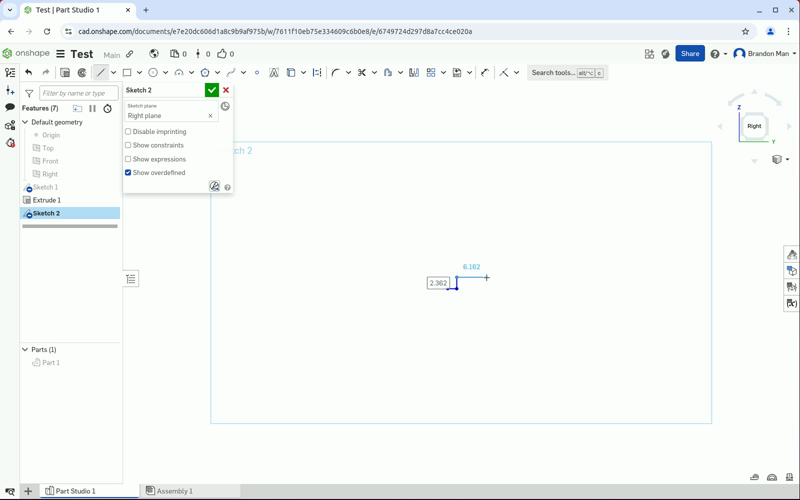
mouse_move(456, 271)
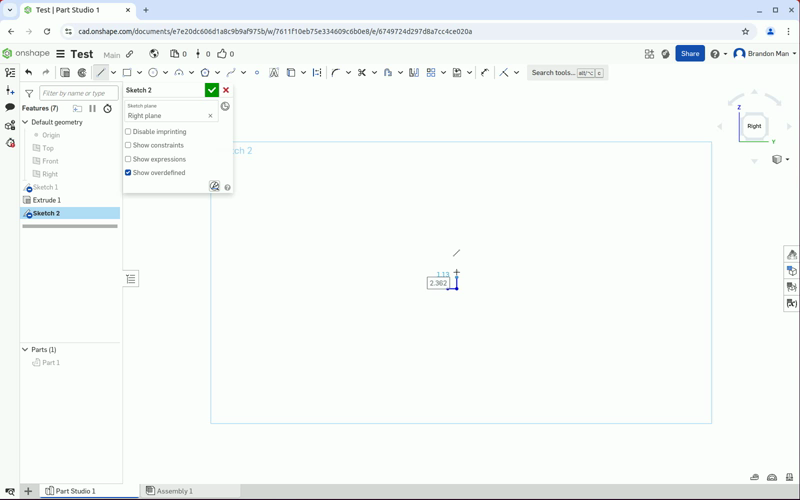
scroll(6)
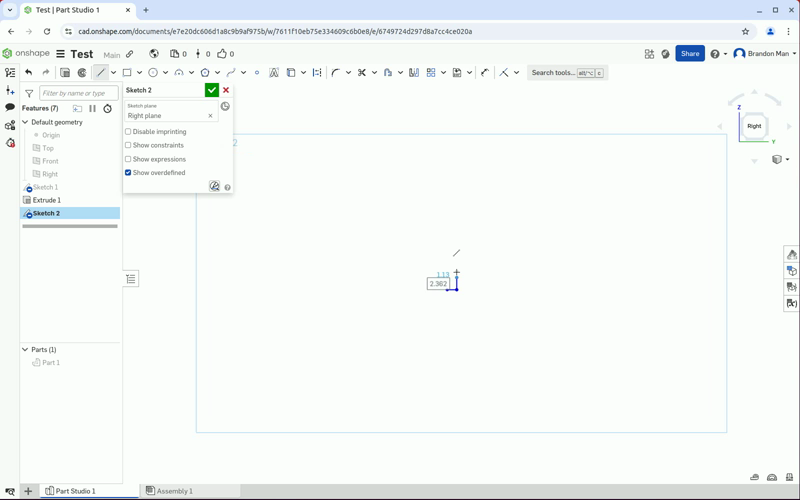
scroll(6)
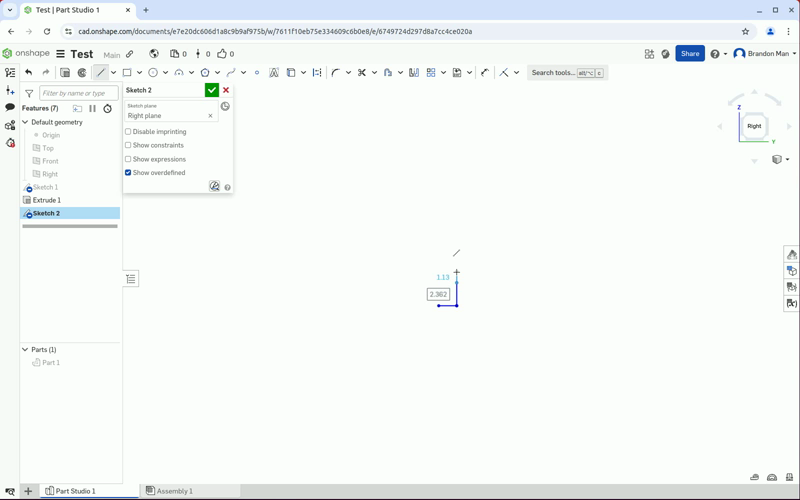
scroll(6)
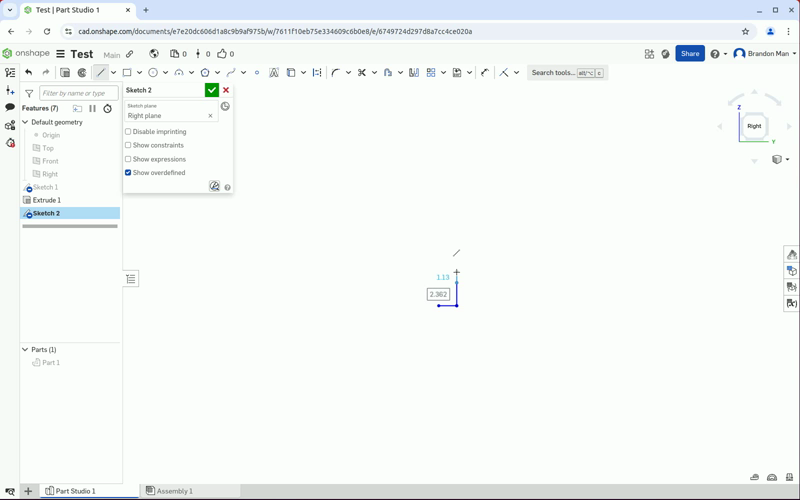
scroll(6)
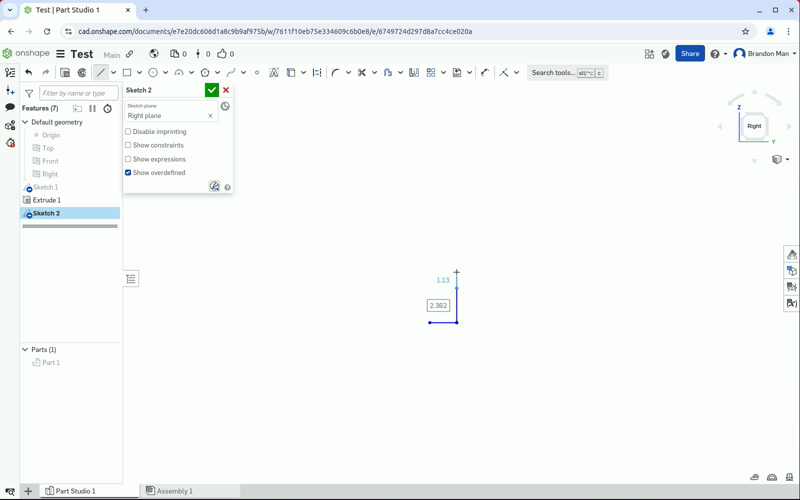
scroll(6)
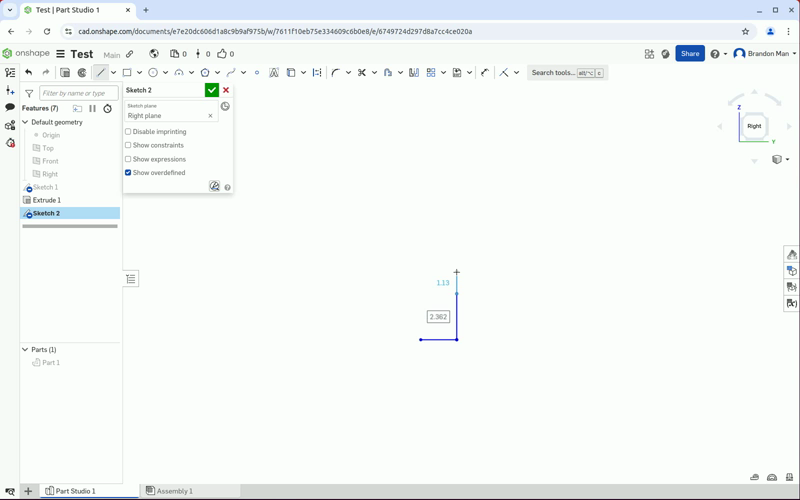
scroll(6)
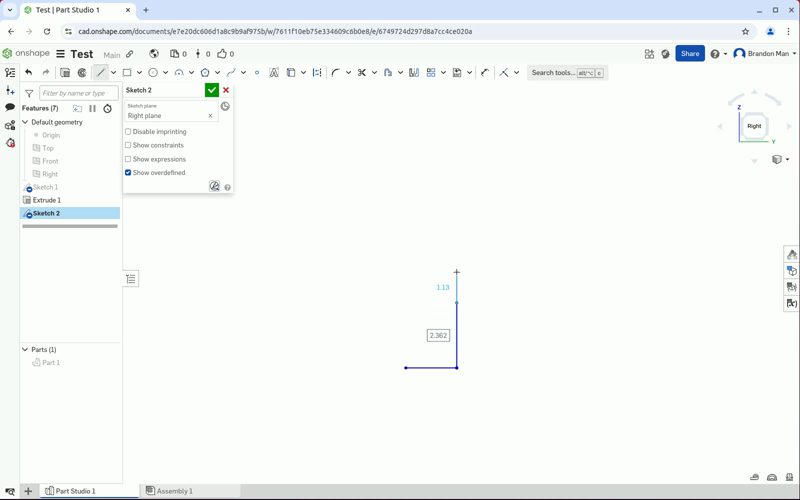
scroll(6)
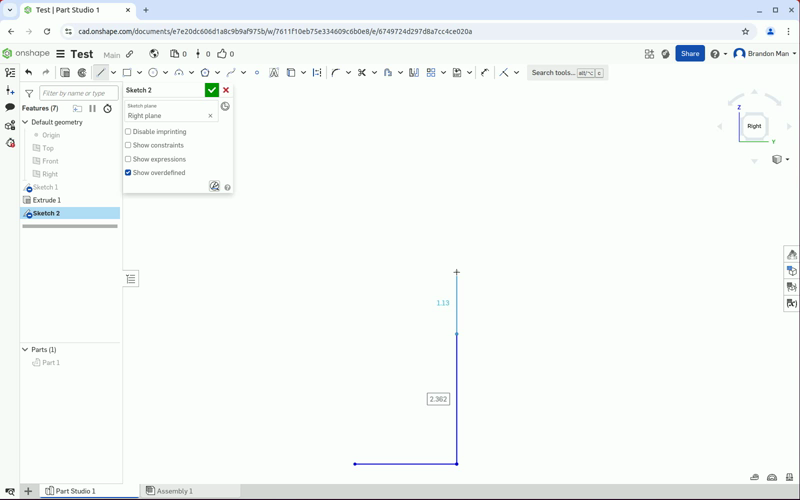
click(456, 271)
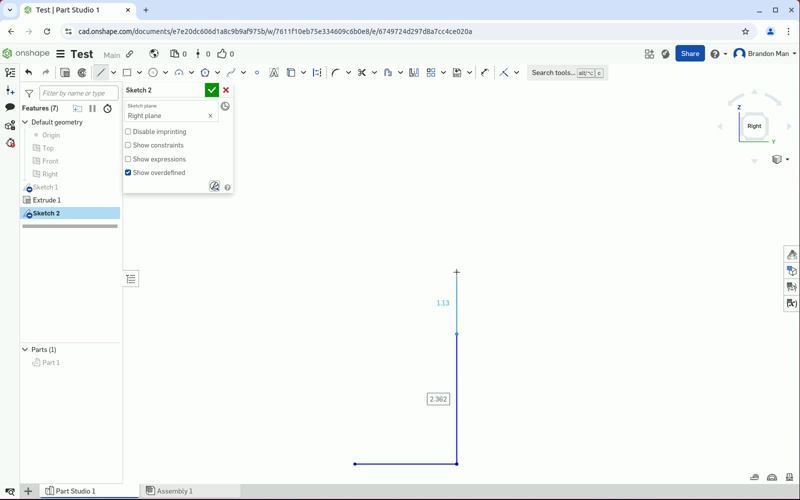
scroll(-6)
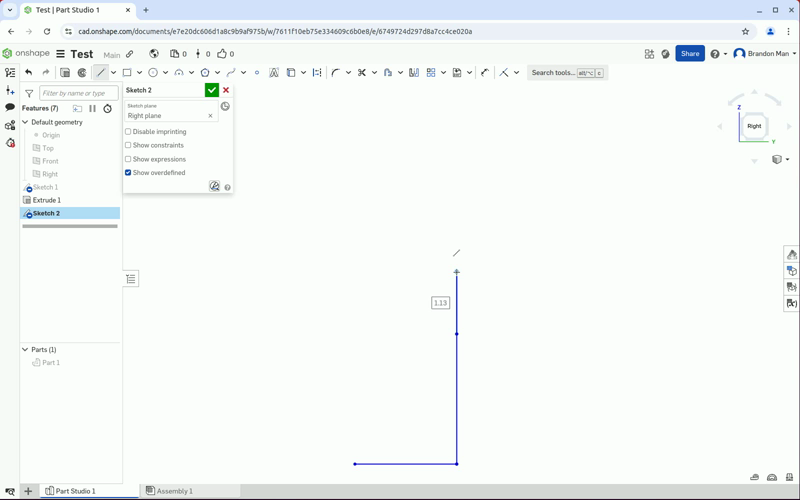
scroll(-6)
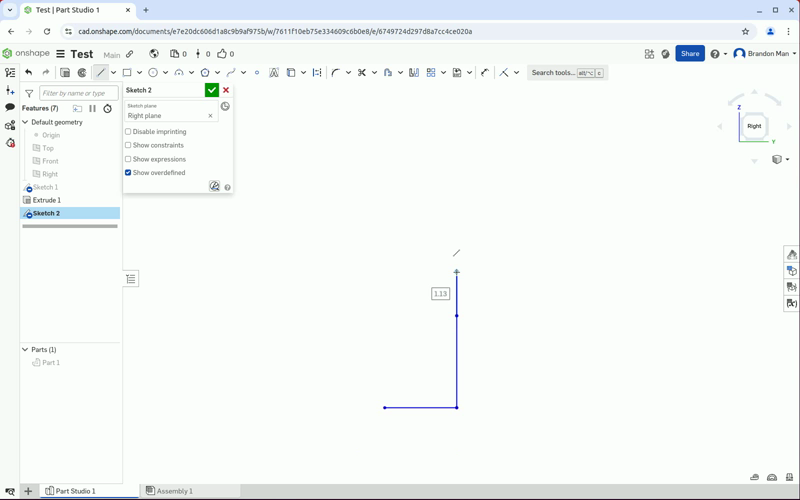
scroll(-6)
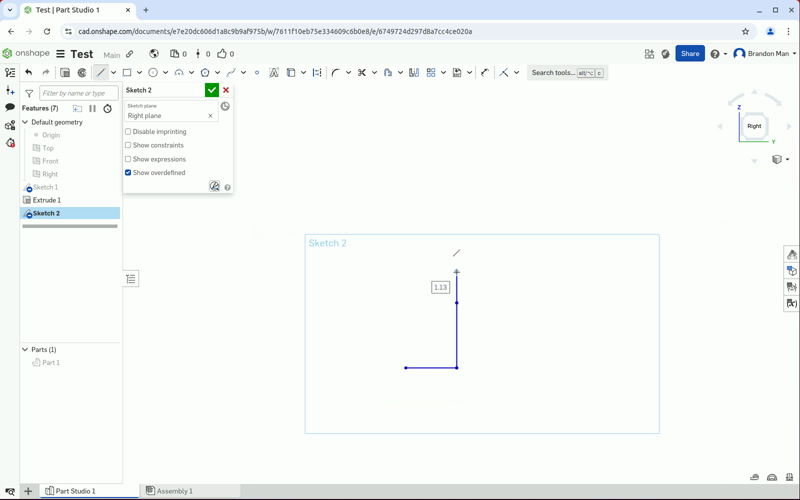
scroll(-6)
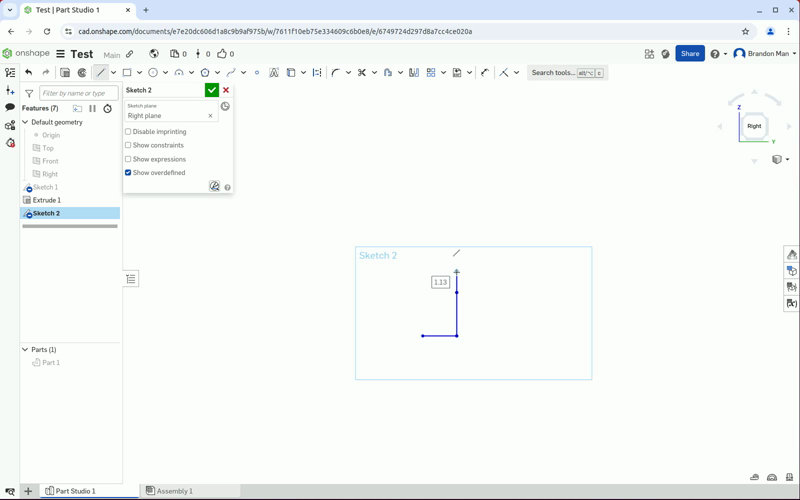
scroll(-6)
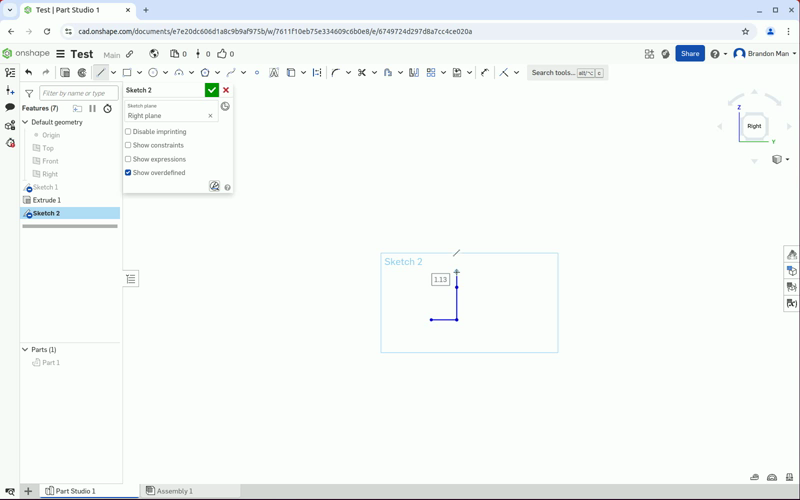
scroll(-6)
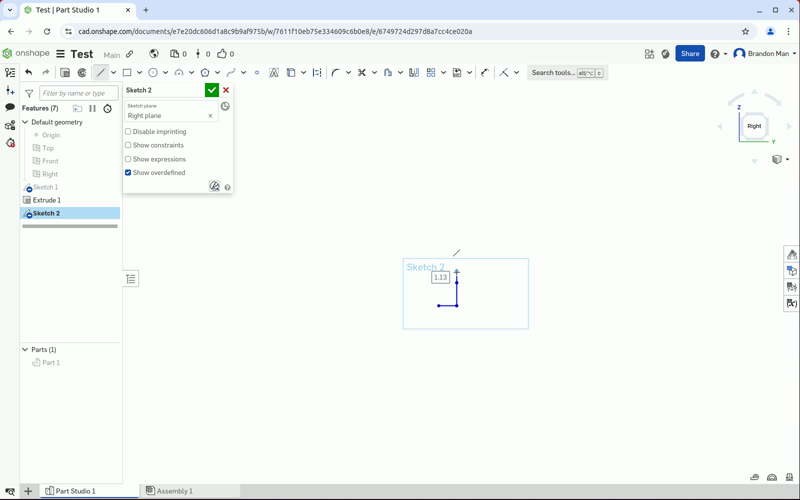
scroll(-6)
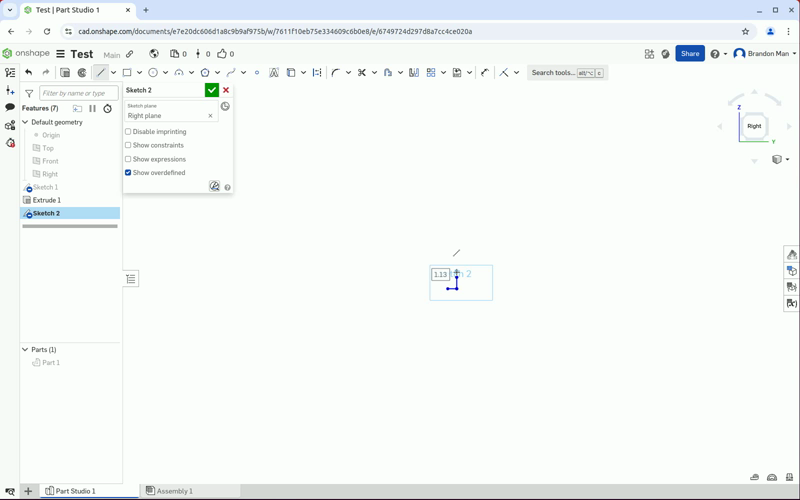
key_up(shift)
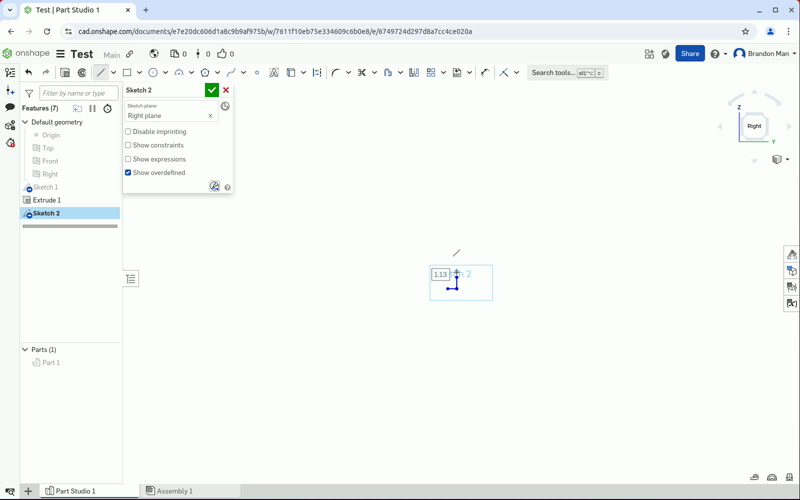
key_down(shift)
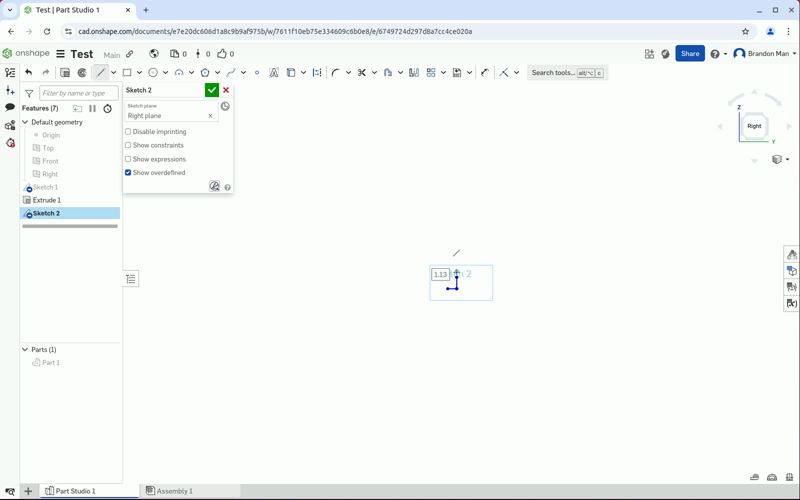
mouse_move(486, 271)
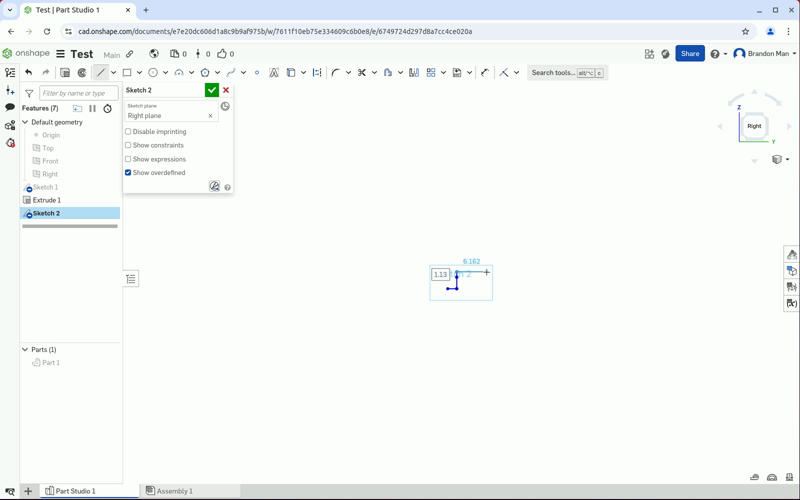
mouse_move(447, 271)
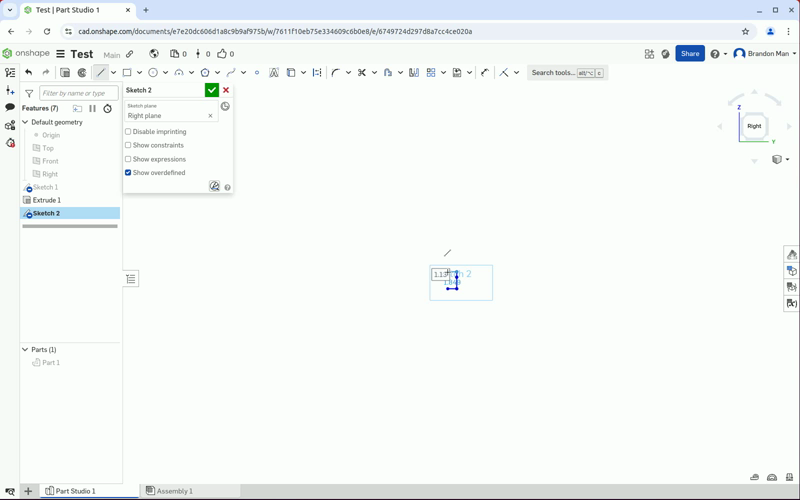
click(447, 271)
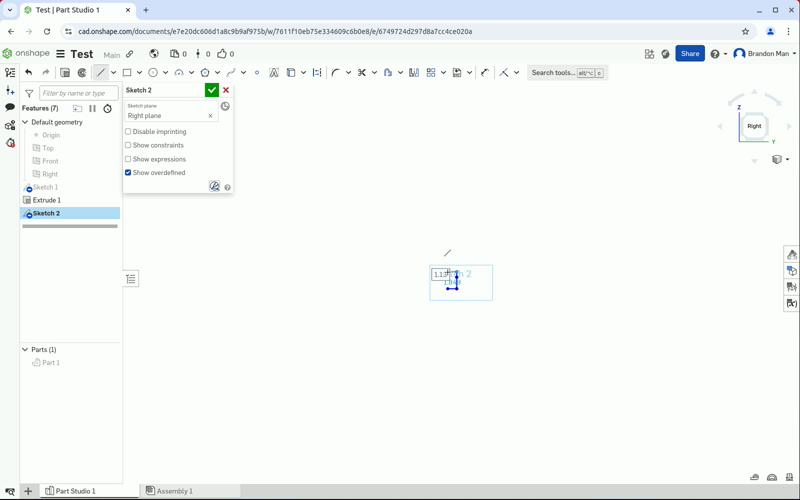
key_up(shift)
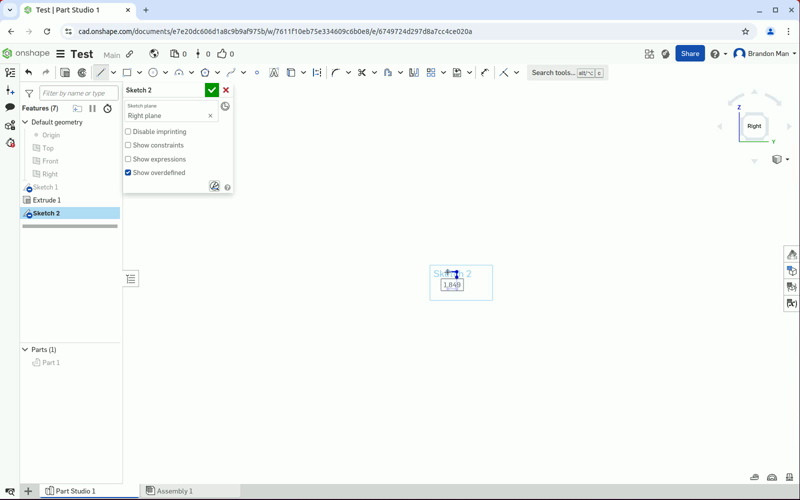
mouse_move(477, 271)
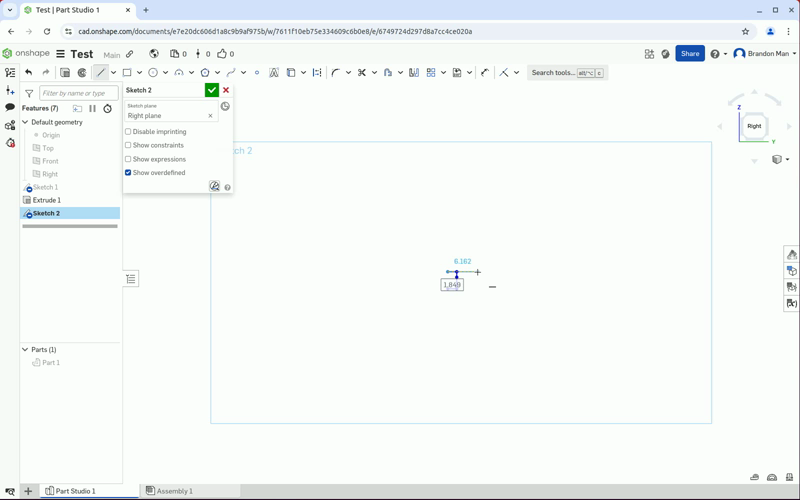
key_down(shift)
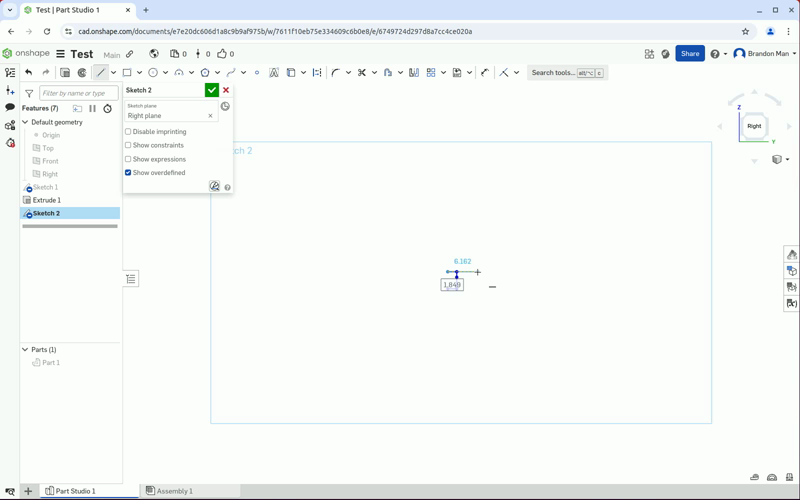
mouse_move(447, 288)
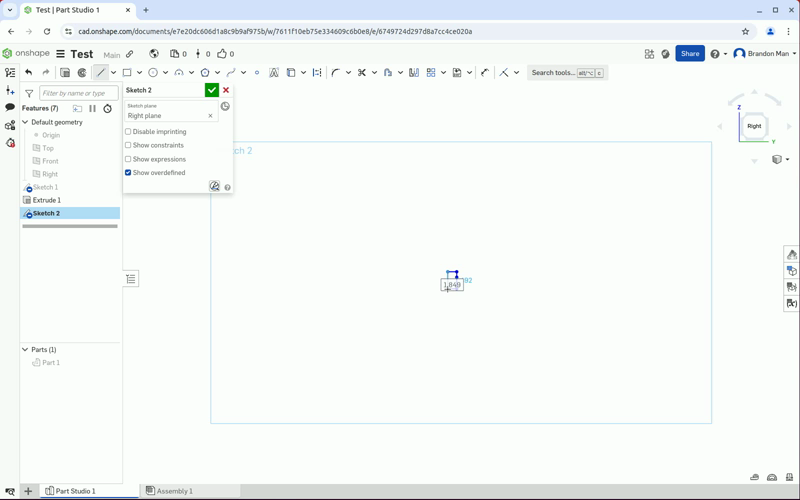
key_up(shift)
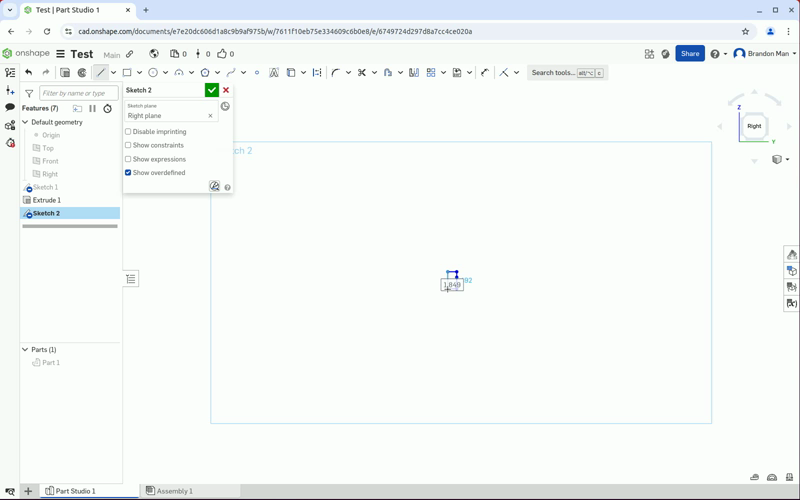
click(447, 288)
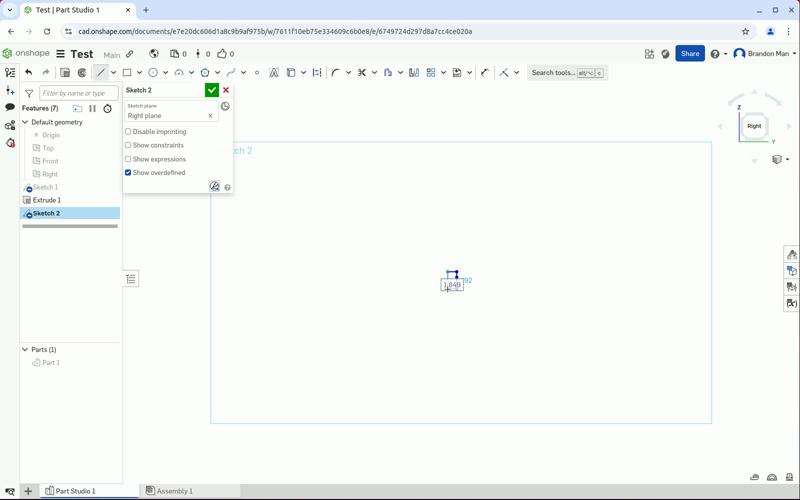
key(esc)
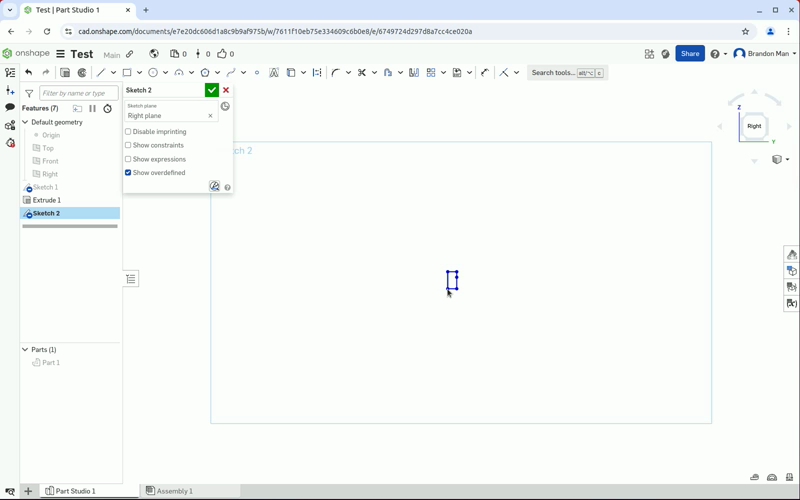
mouse_move(453, 272)
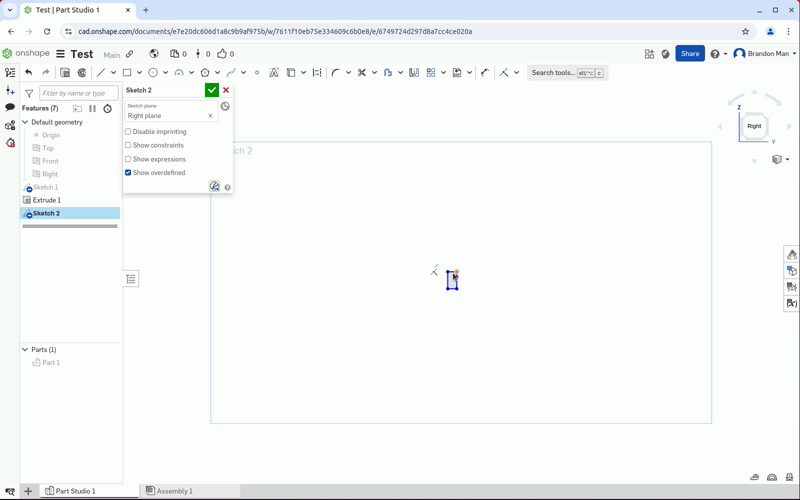
scroll(6)
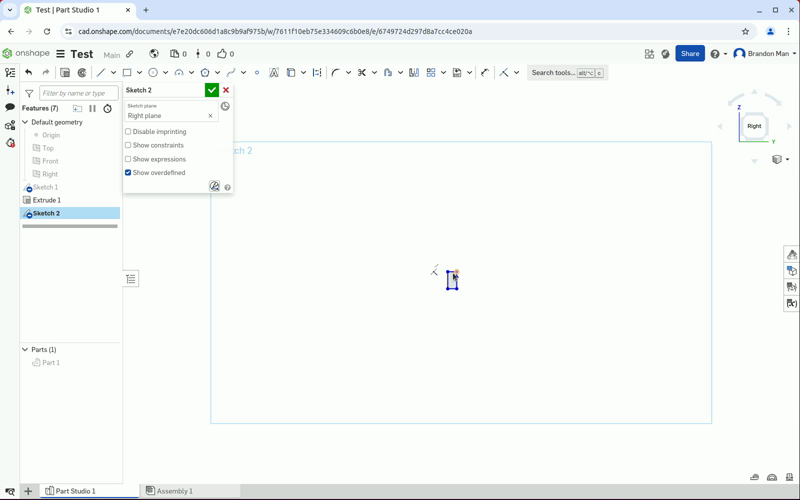
scroll(6)
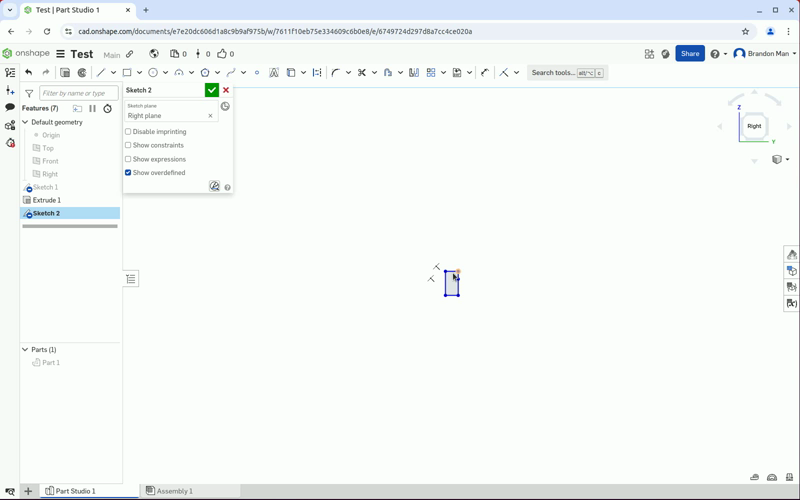
scroll(6)
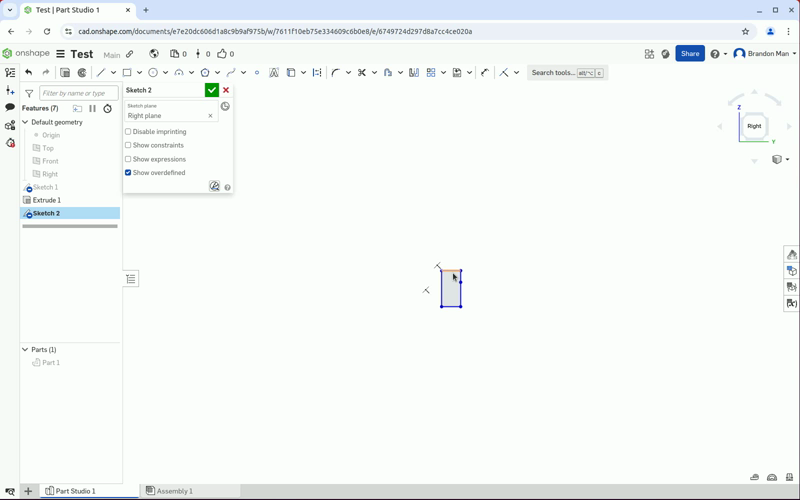
scroll(6)
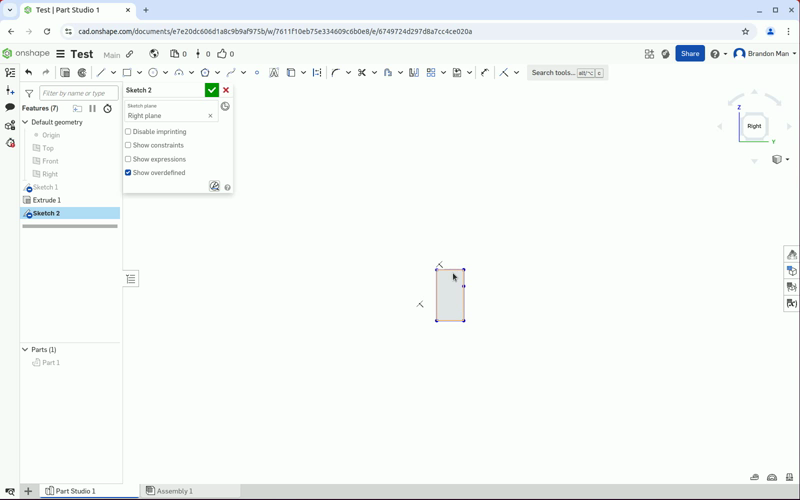
scroll(6)
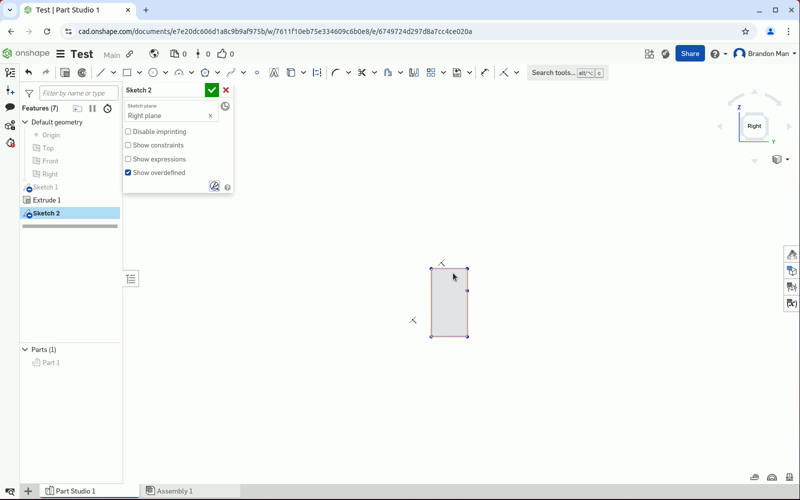
scroll(6)
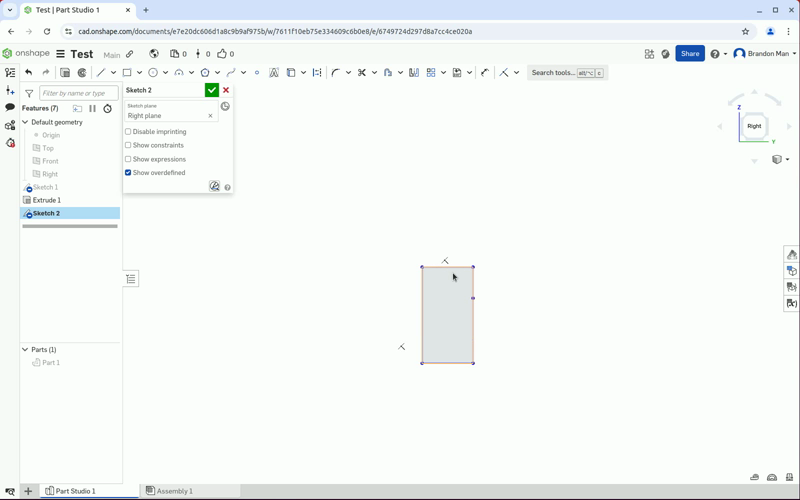
scroll(6)
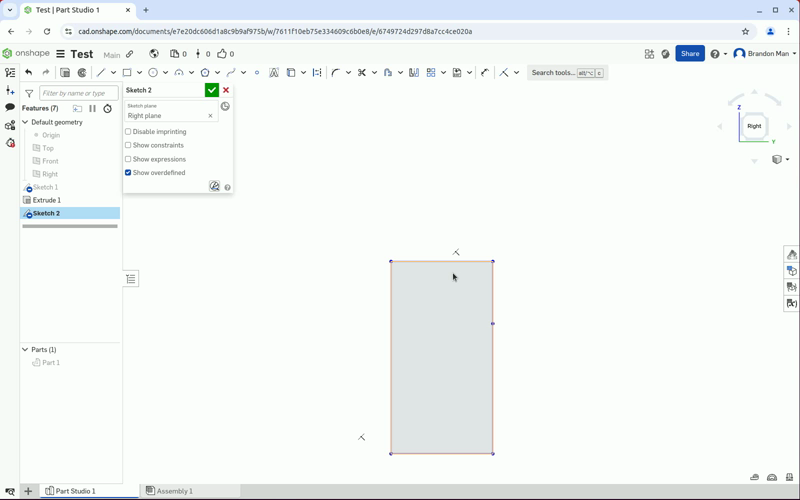
click(453, 272)
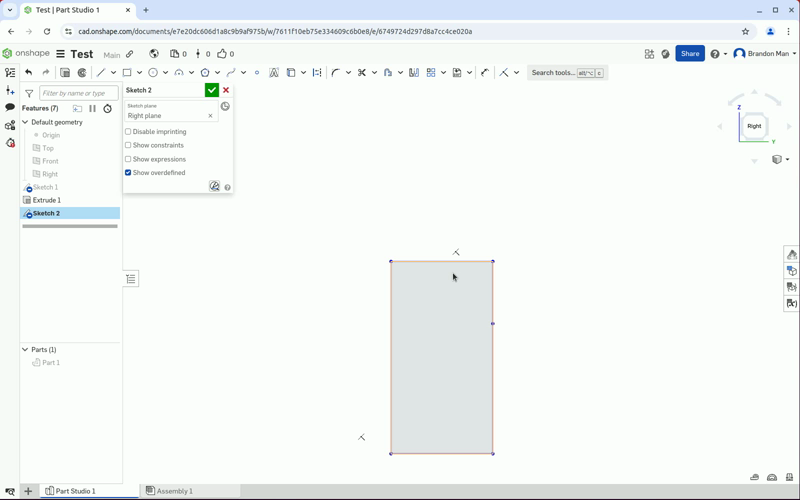
scroll(-6)
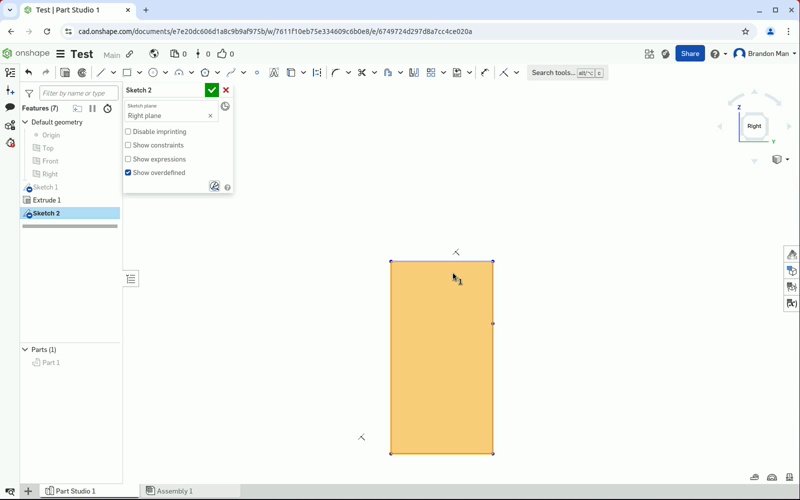
scroll(-6)
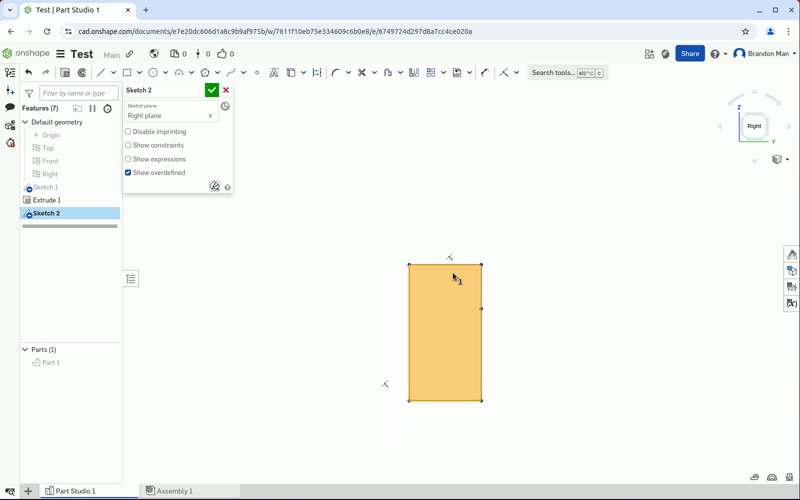
scroll(-6)
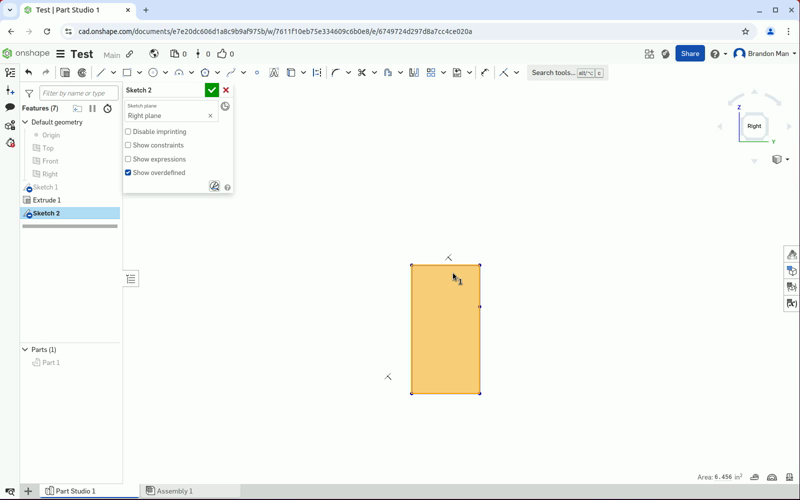
scroll(-6)
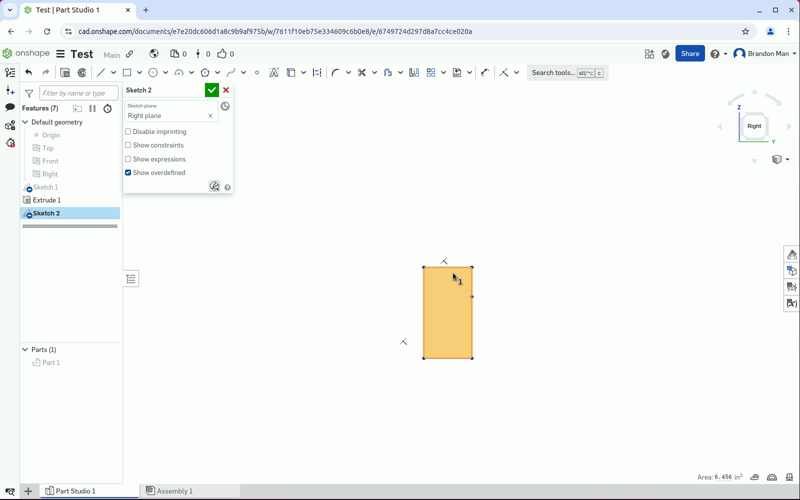
scroll(-6)
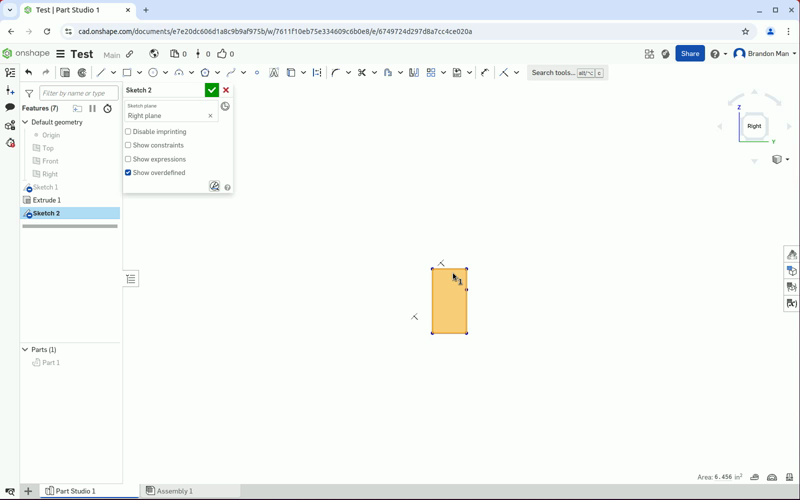
scroll(-6)
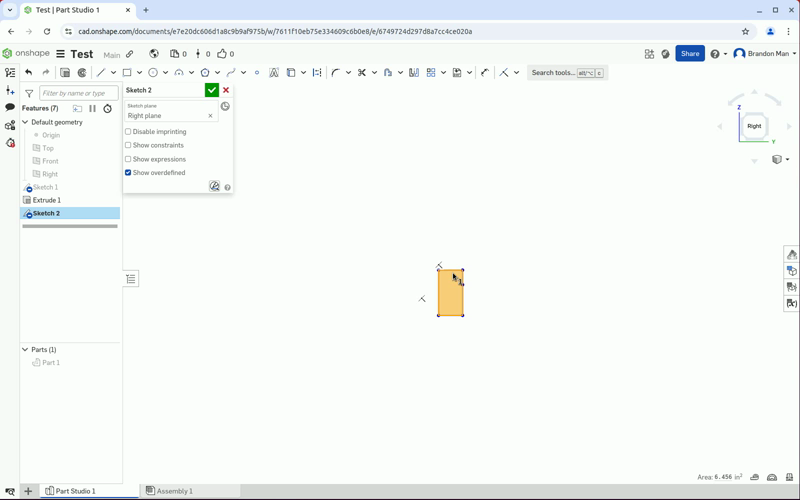
scroll(-6)
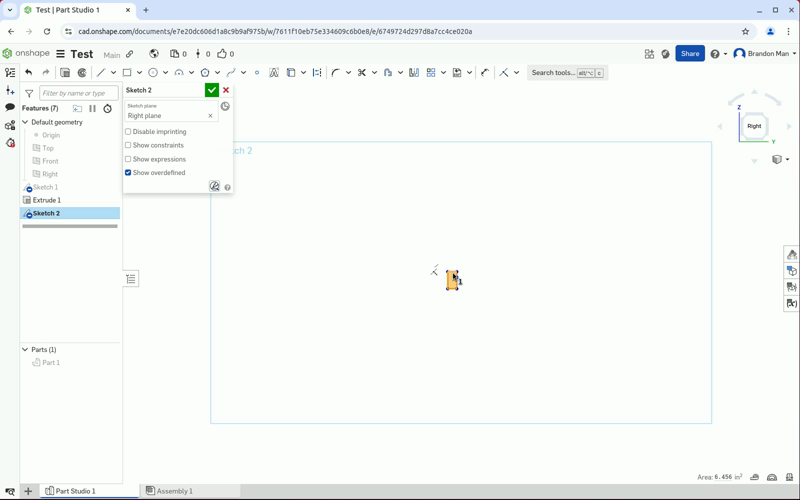
mouse_move(73, 352)
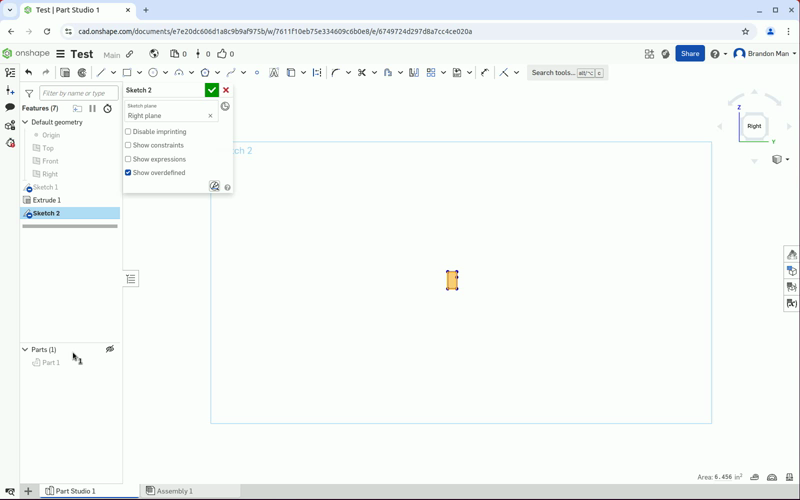
key(shift+y)
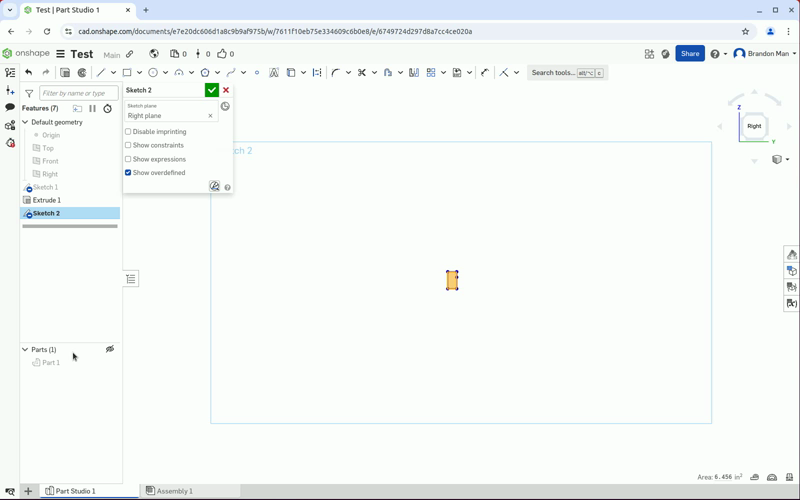
key(shift+e)
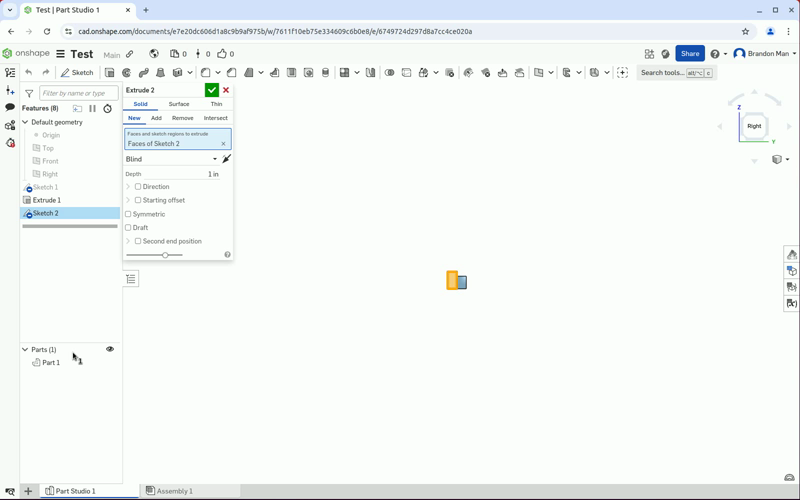
mouse_move(143, 106)
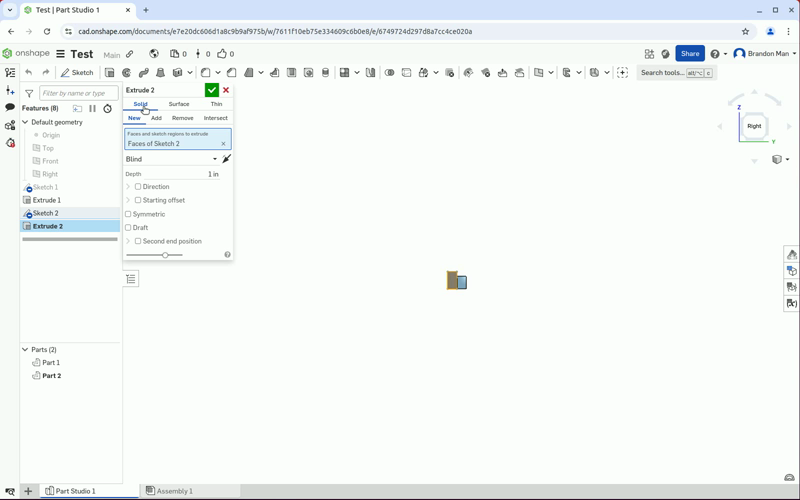
click(143, 106)
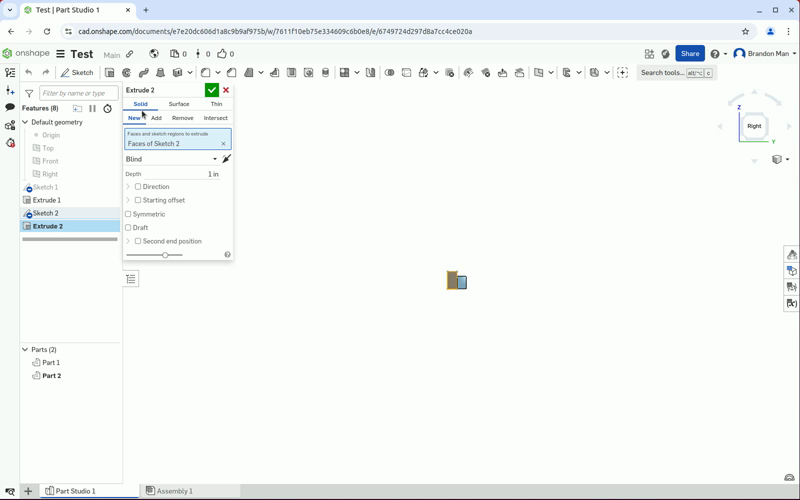
mouse_move(137, 120)
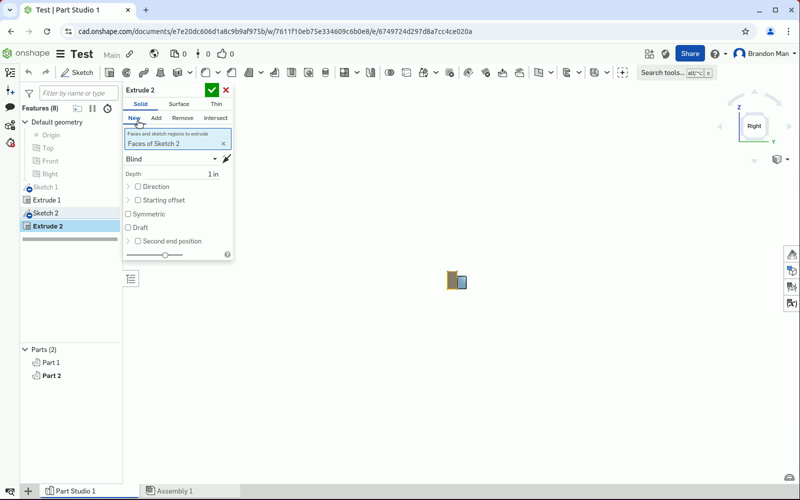
click(137, 120)
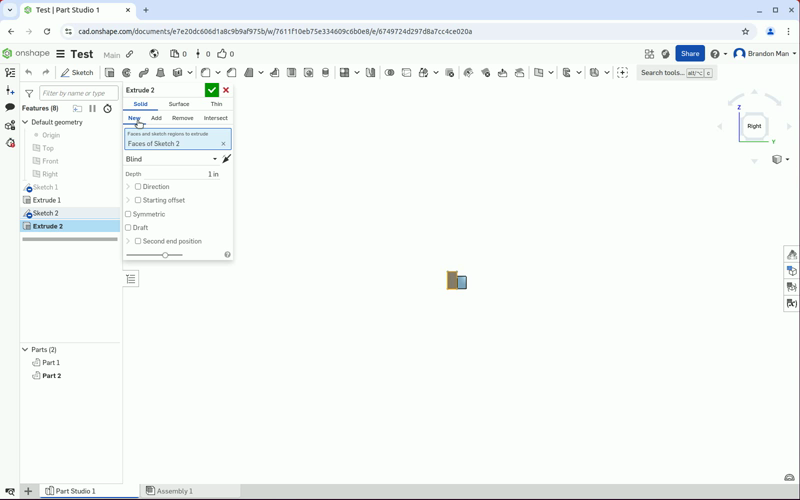
key(tab, 4)
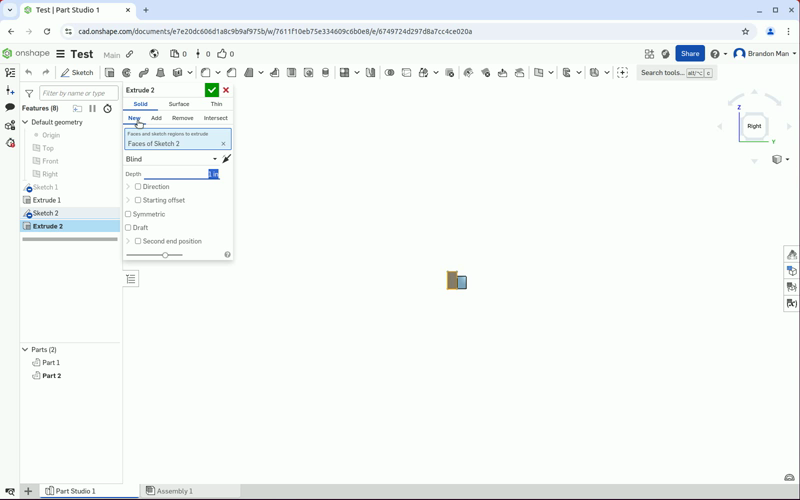
text(23.108)
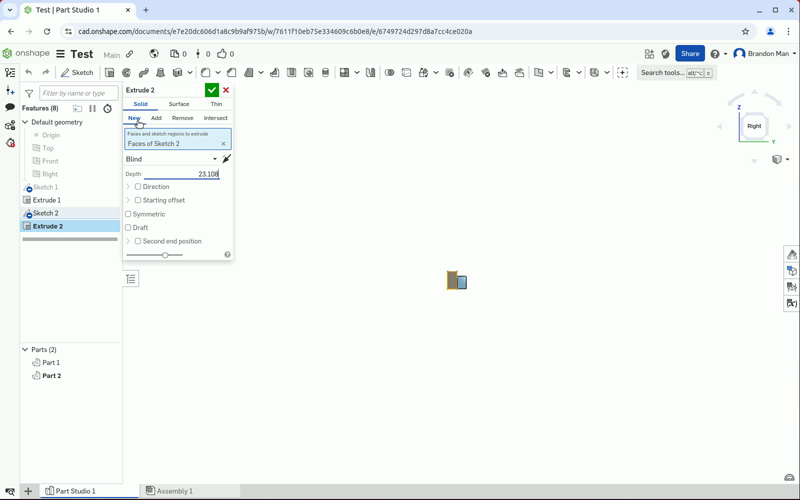
key(enter)
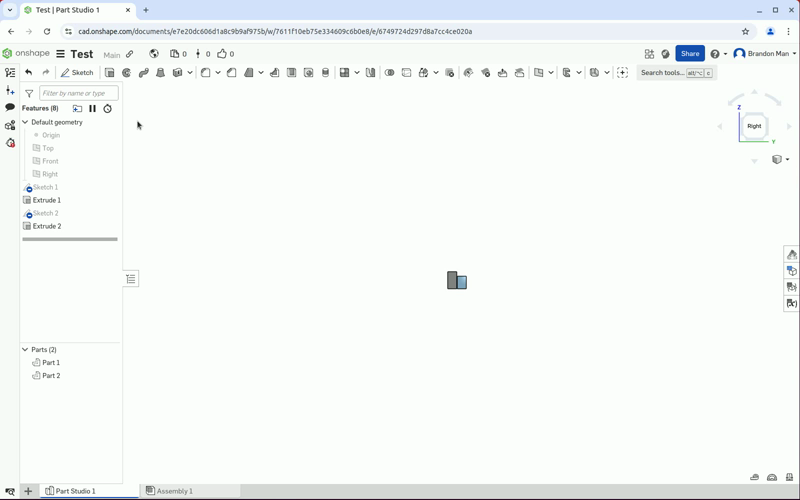
key(shift+h)
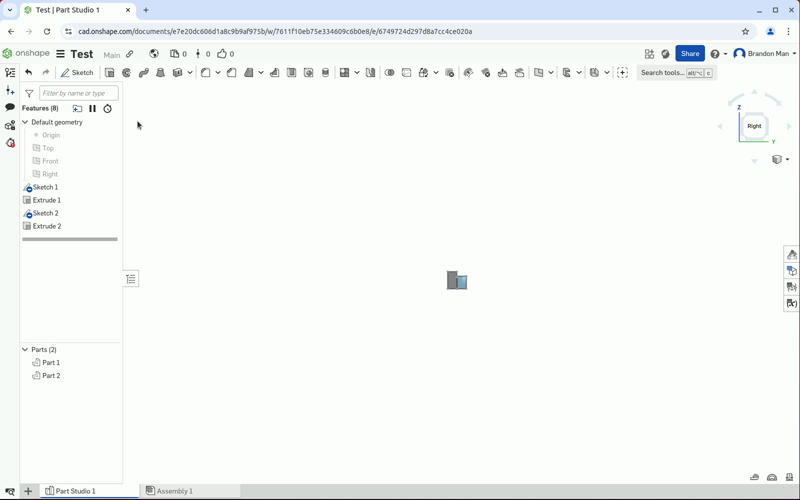
key(shift+h)
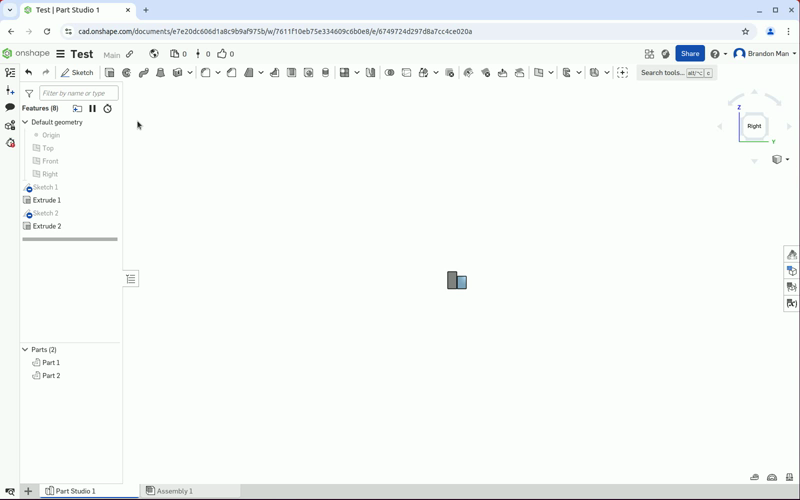
mouse_move(73, 189)
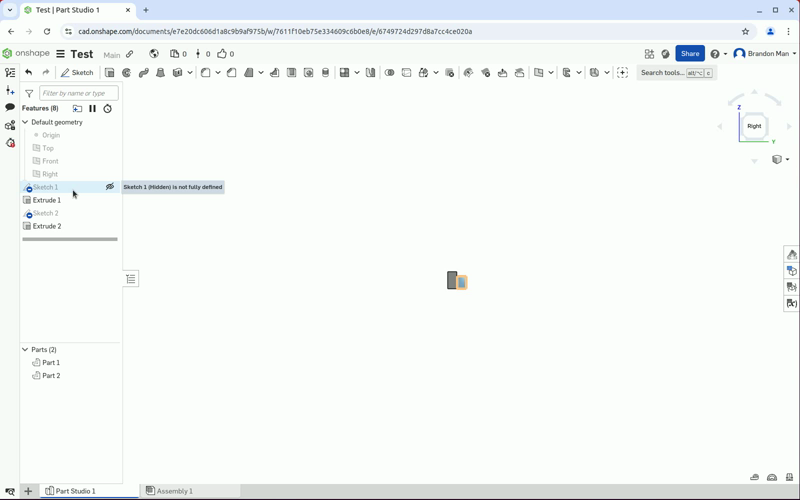
click(73, 189)
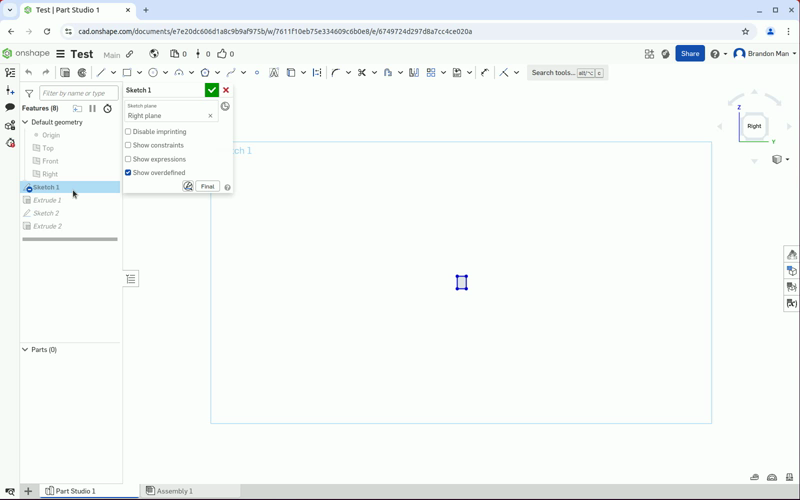
mouse_move(229, 92)
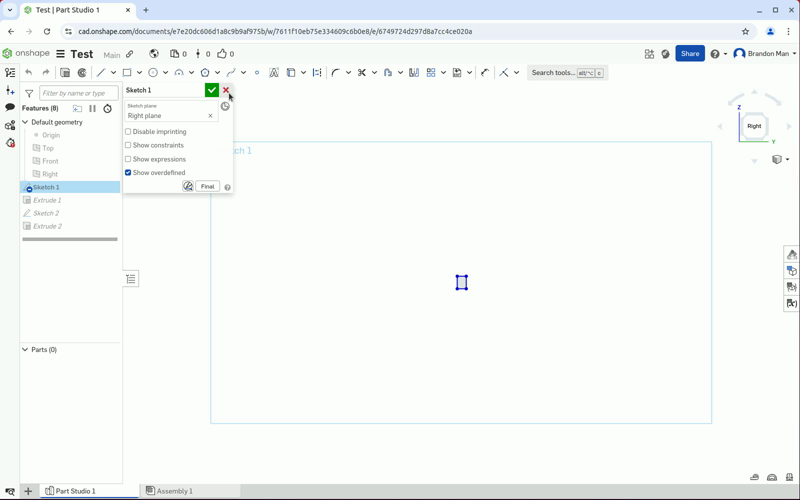
click(229, 92)
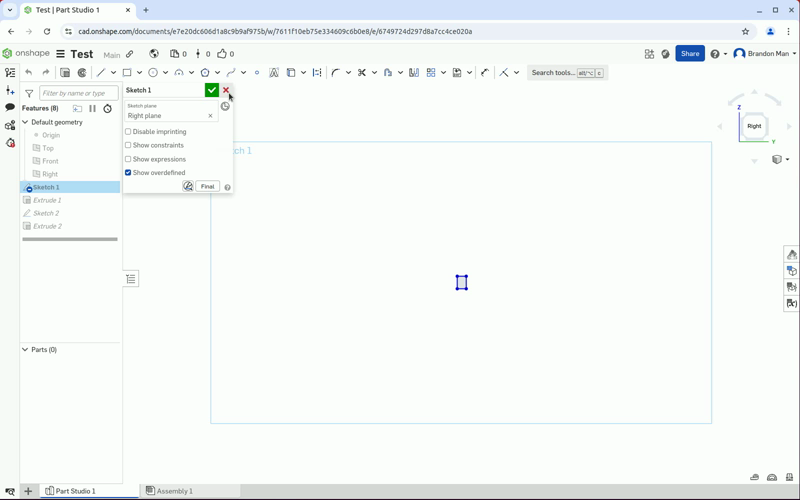
key(shift+s)
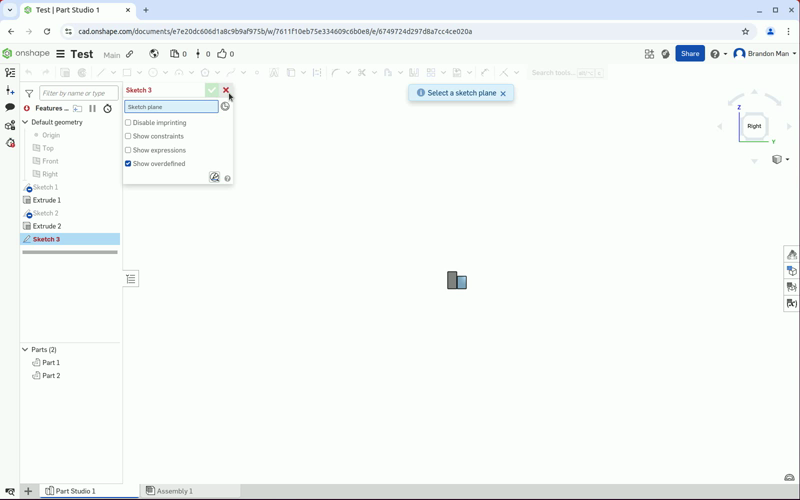
mouse_move(73, 176)
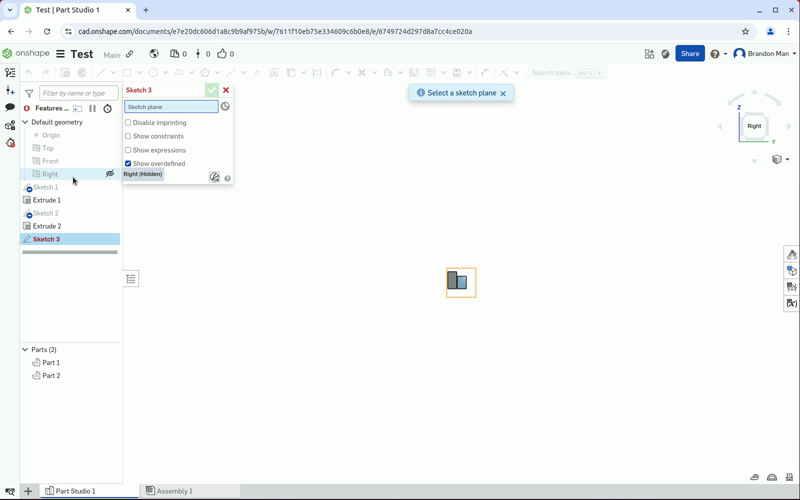
click(73, 176)
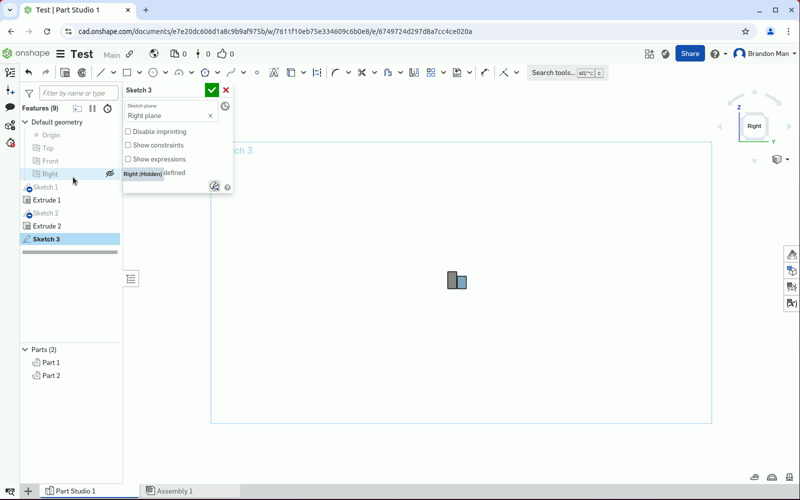
mouse_move(73, 352)
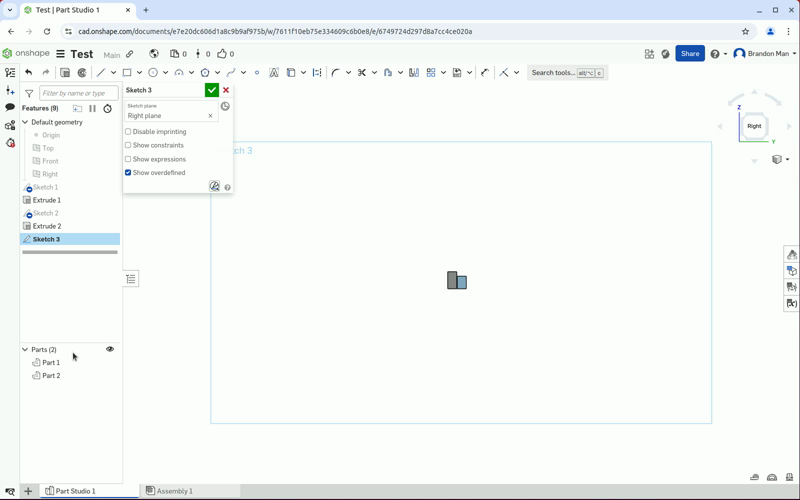
key(y)
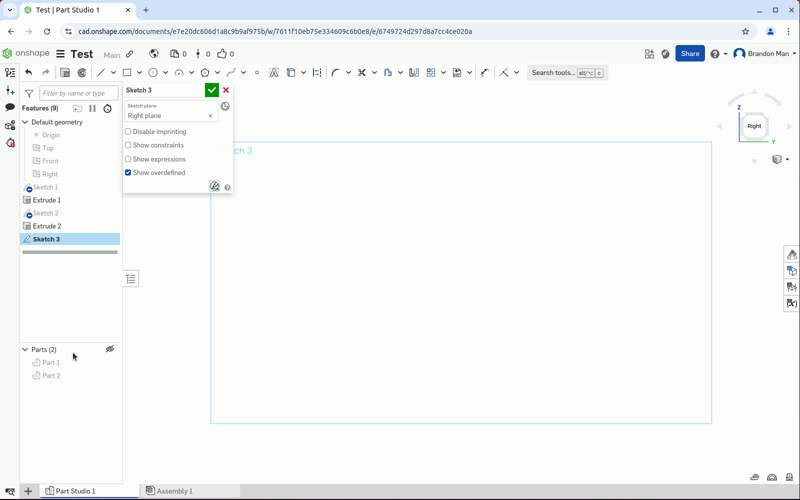
key(l)
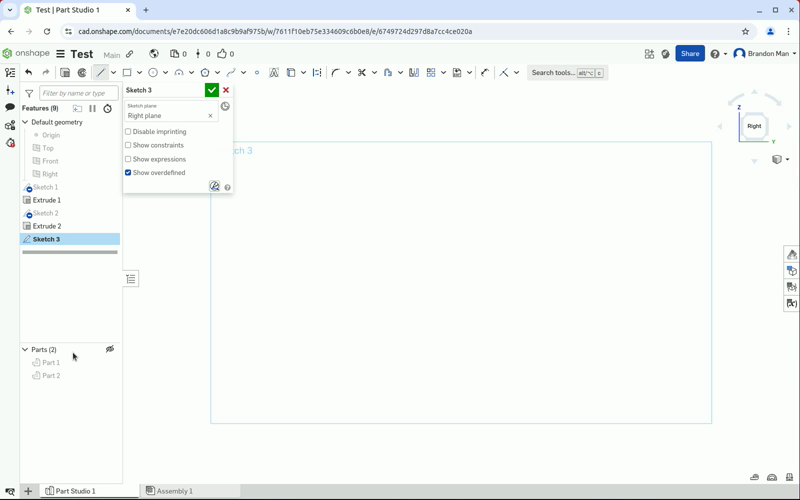
key_down(shift)
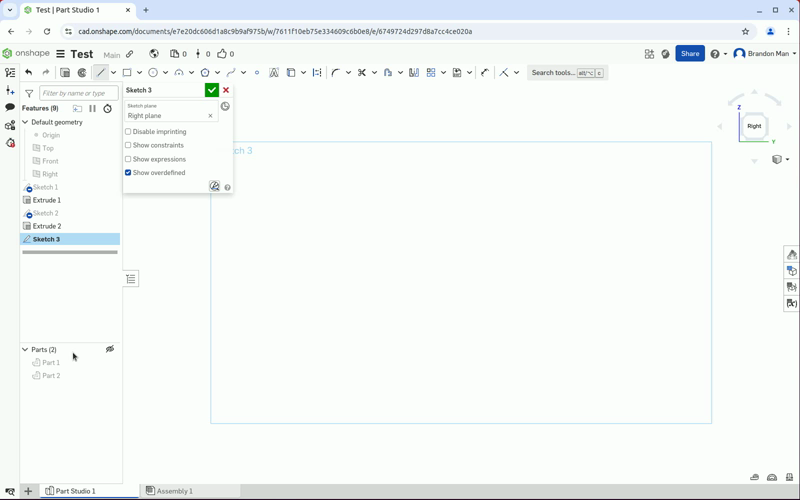
mouse_move(464, 288)
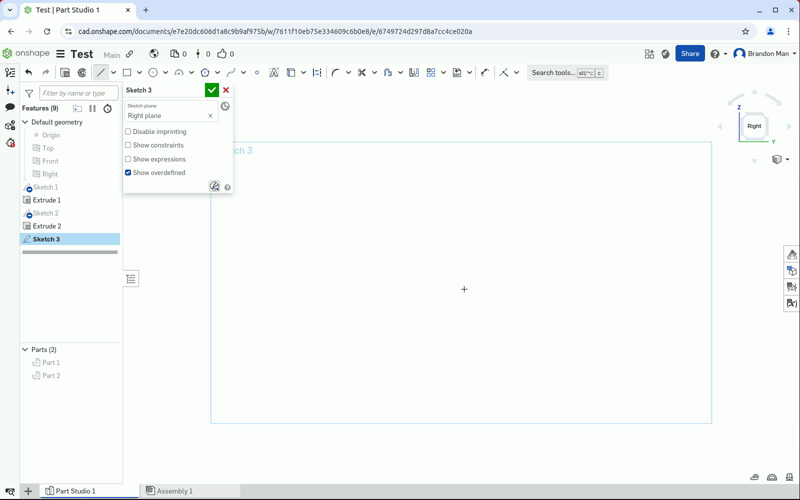
click(464, 288)
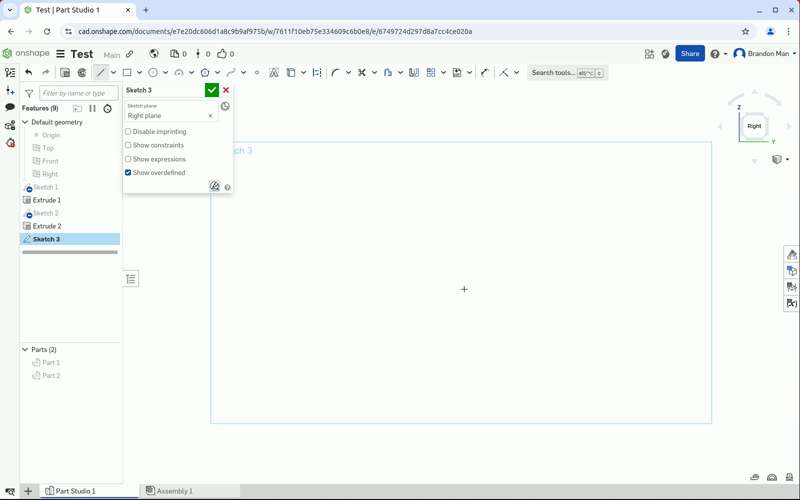
key_up(shift)
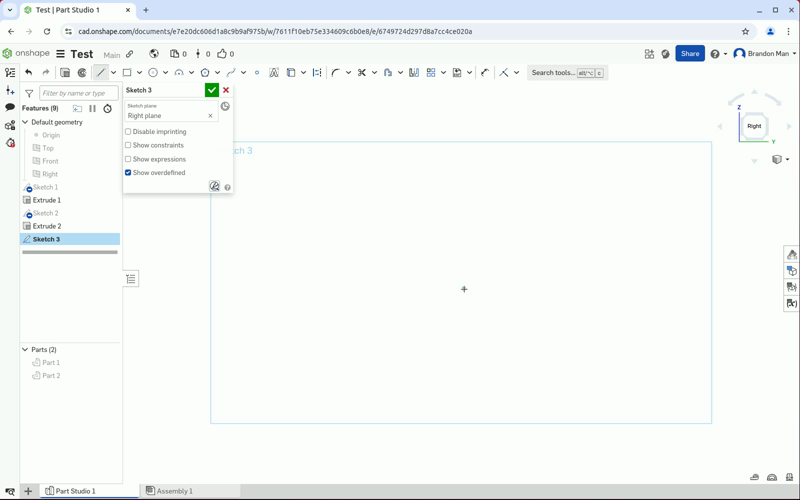
key_down(shift)
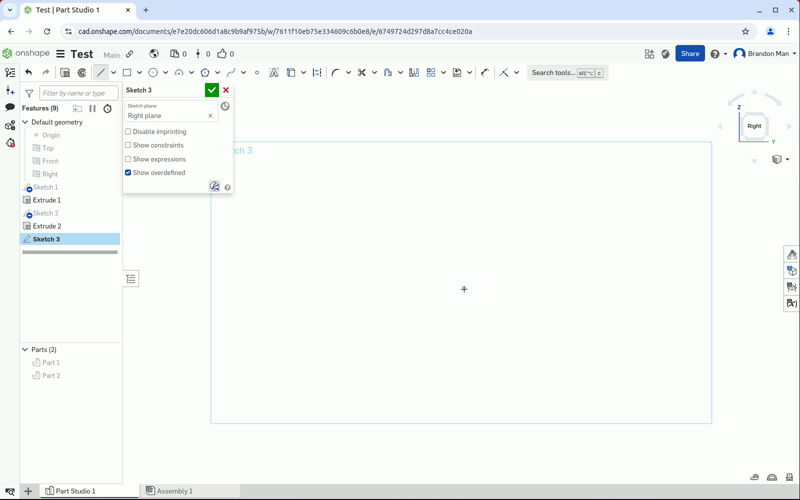
mouse_move(494, 288)
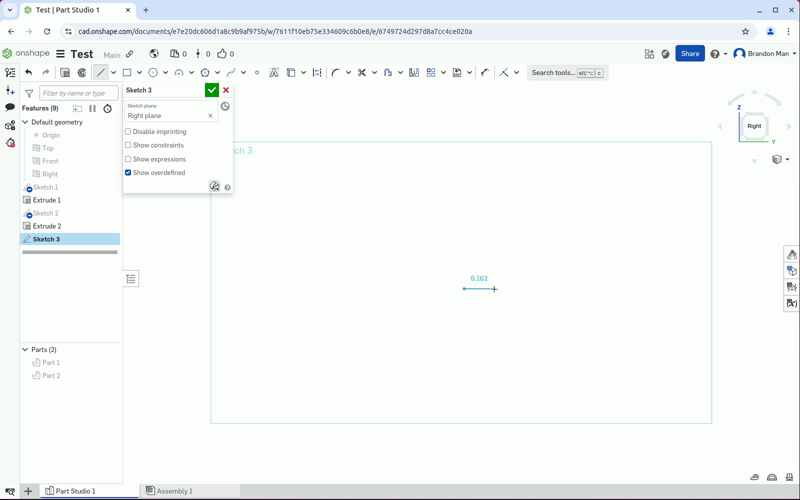
mouse_move(473, 288)
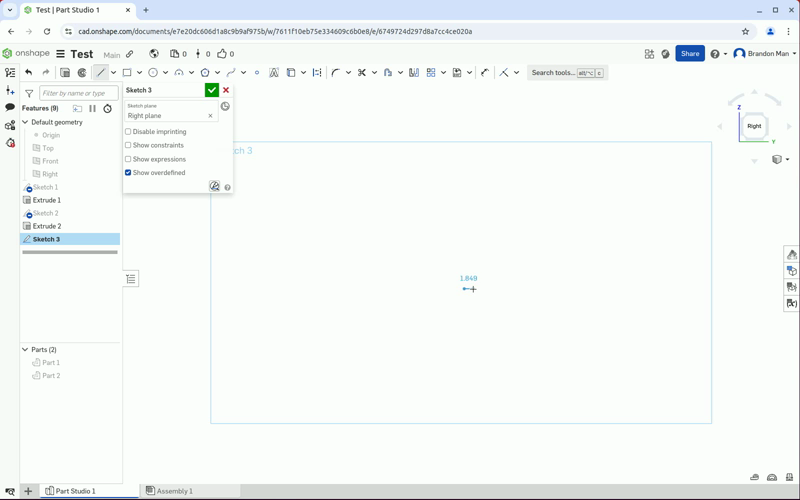
click(473, 288)
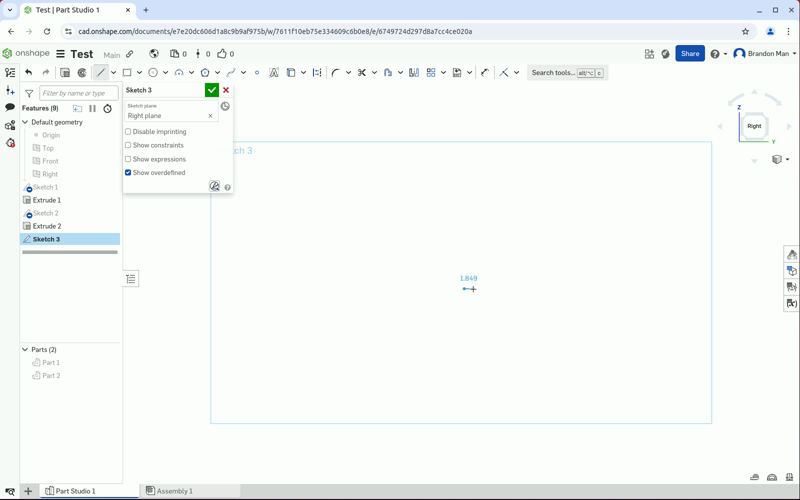
key_up(shift)
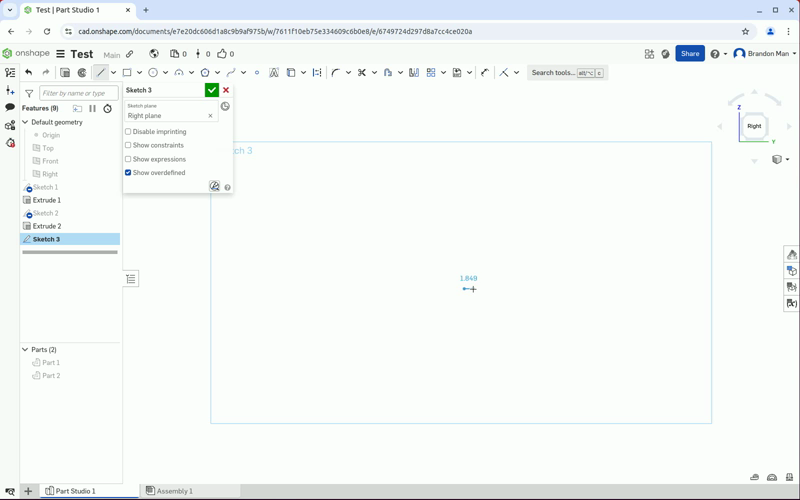
key_down(shift)
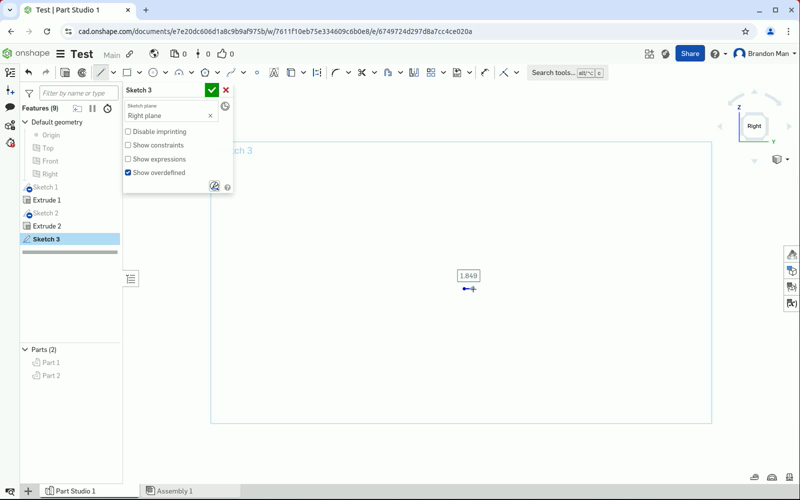
mouse_move(503, 288)
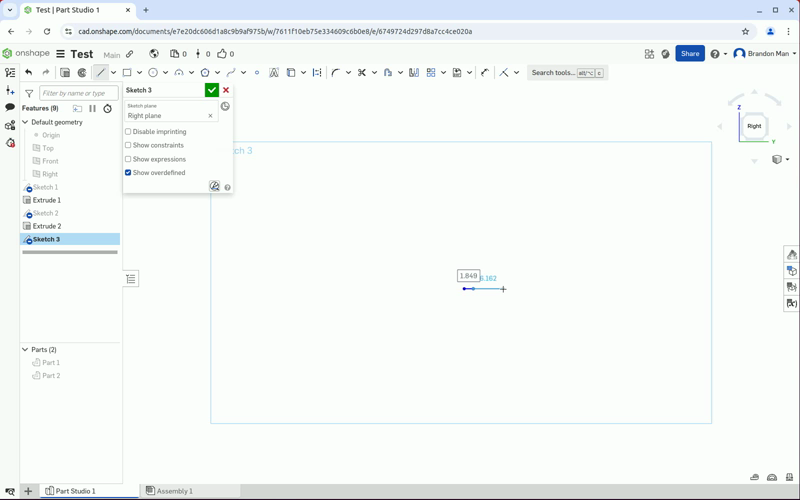
mouse_move(473, 271)
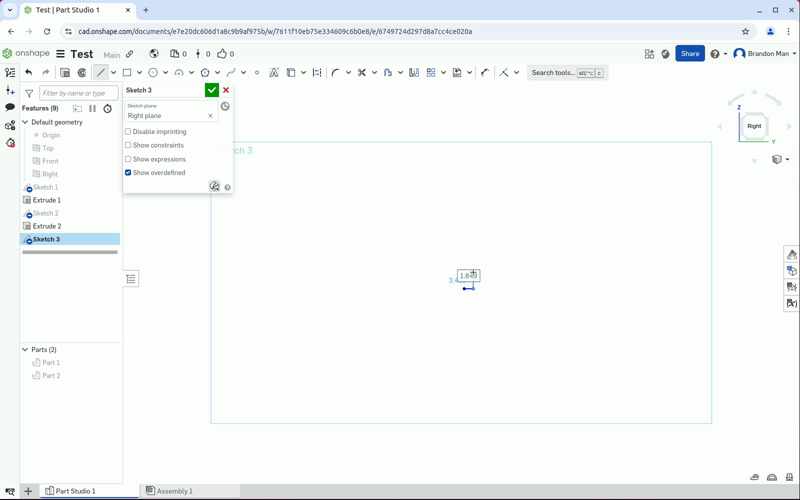
click(473, 271)
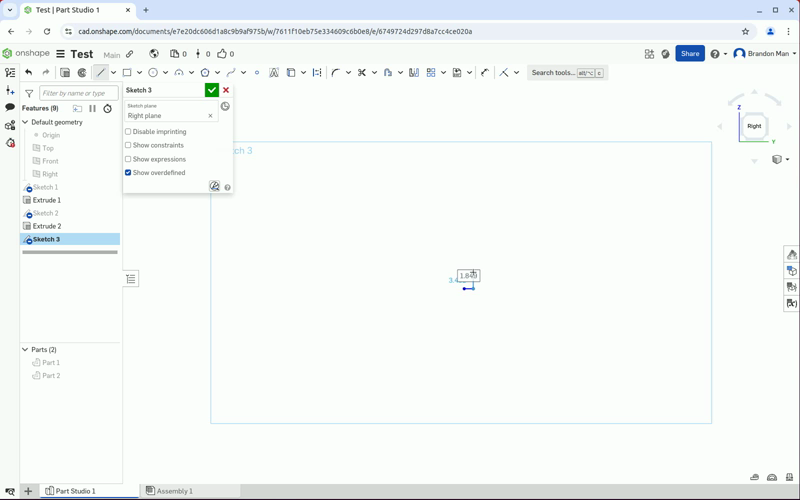
key_up(shift)
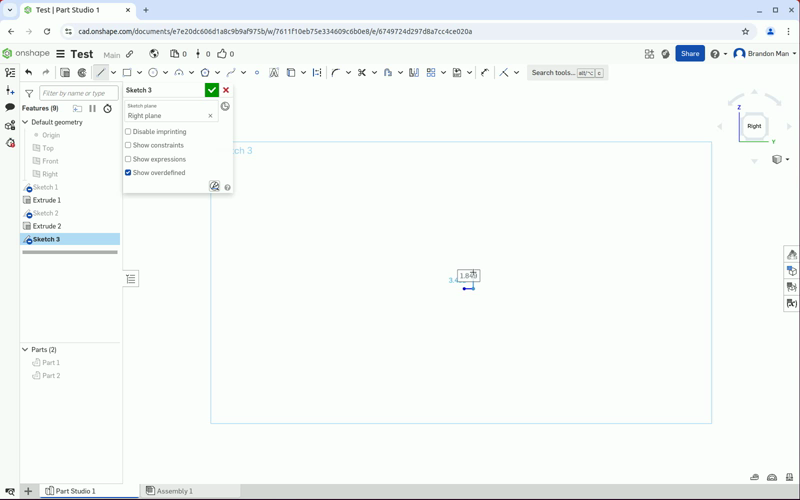
key_down(shift)
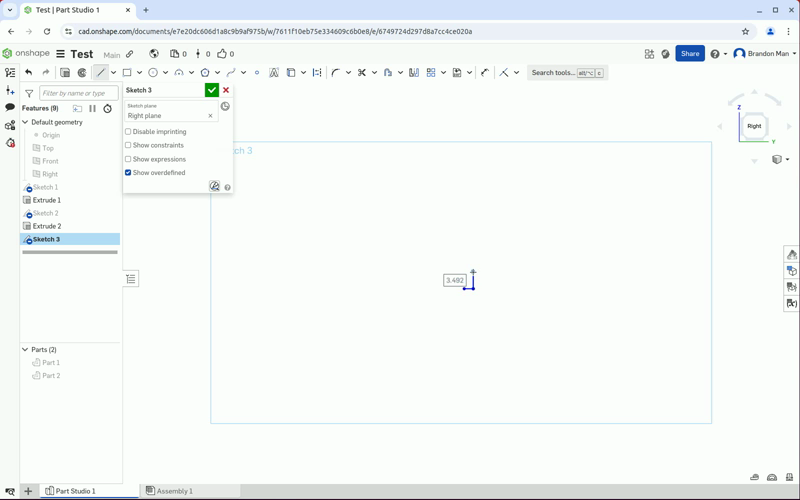
mouse_move(503, 271)
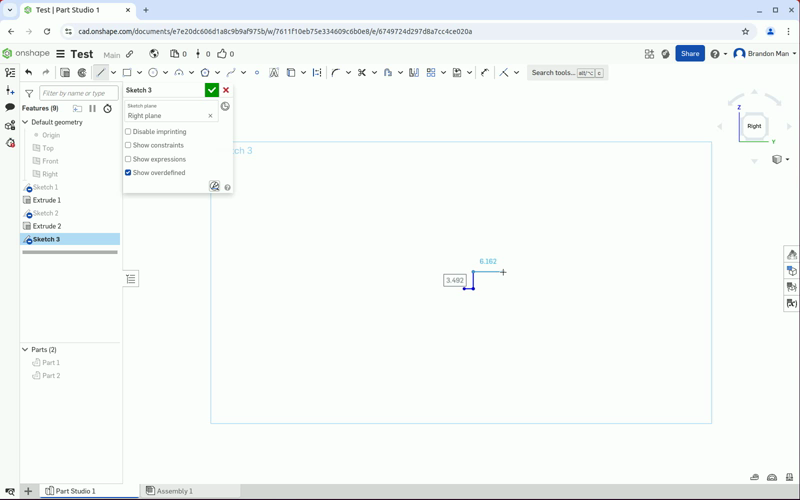
mouse_move(464, 271)
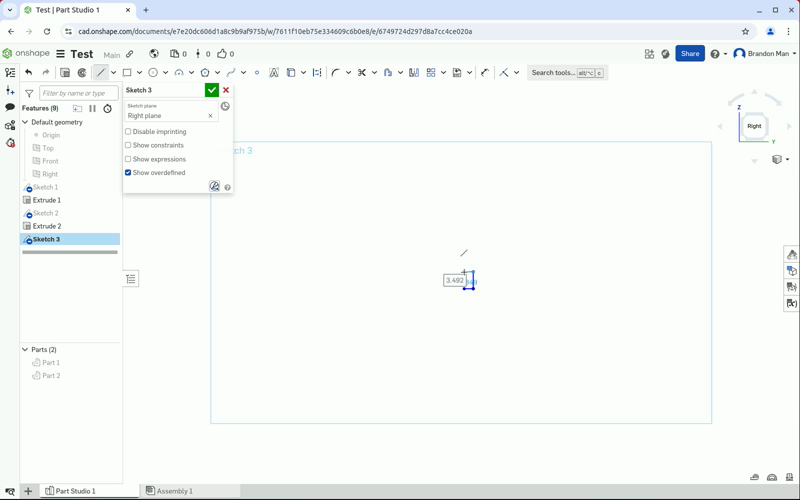
click(464, 271)
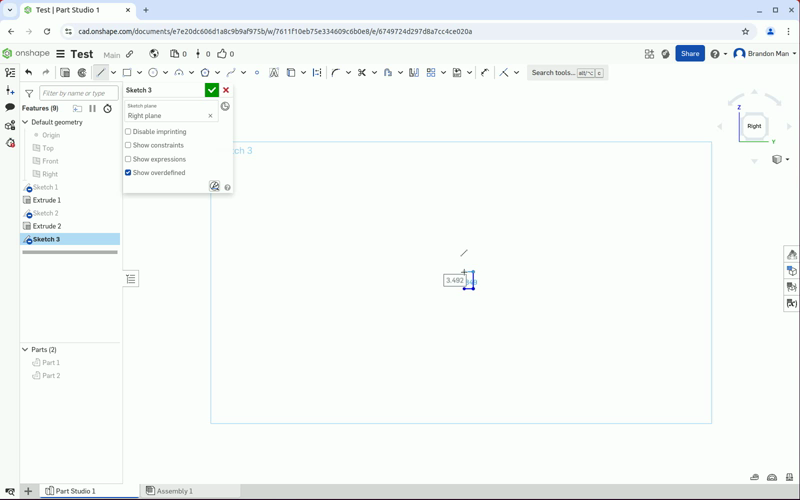
key_up(shift)
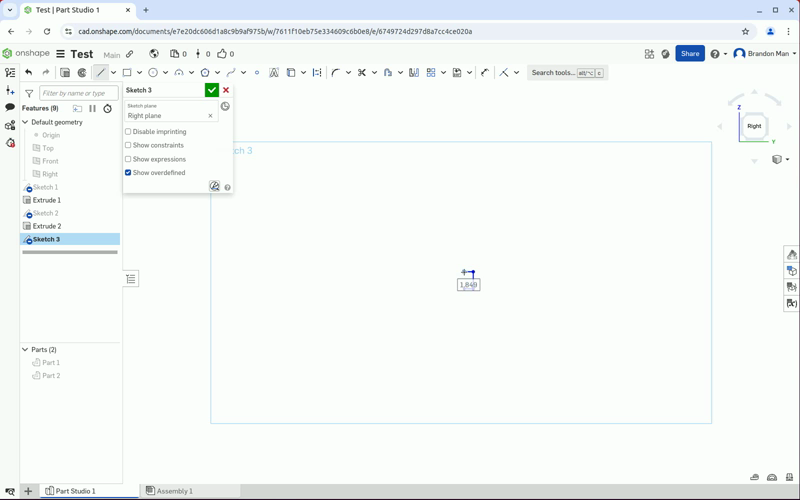
key_down(shift)
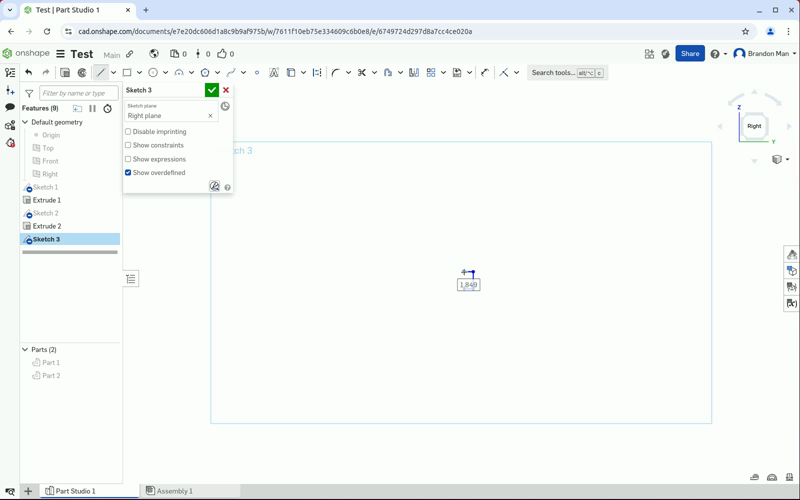
mouse_move(494, 271)
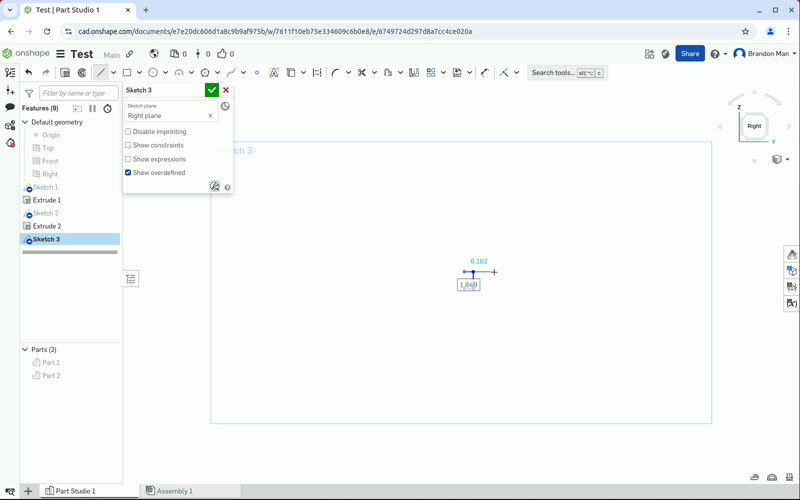
mouse_move(464, 277)
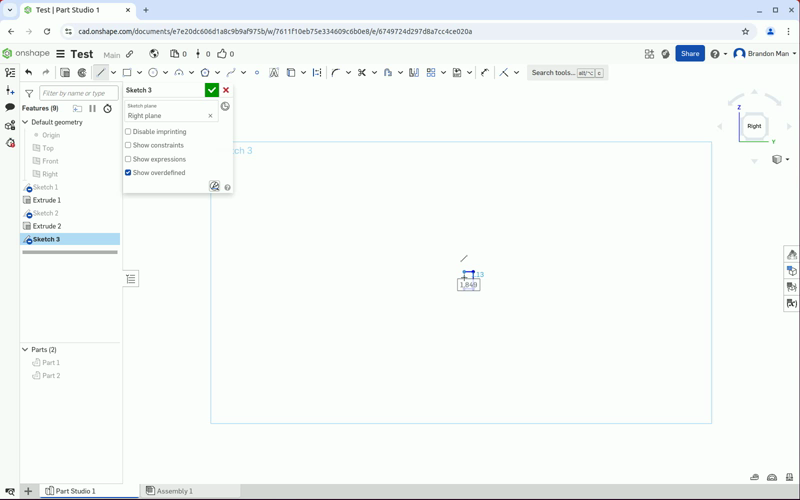
scroll(6)
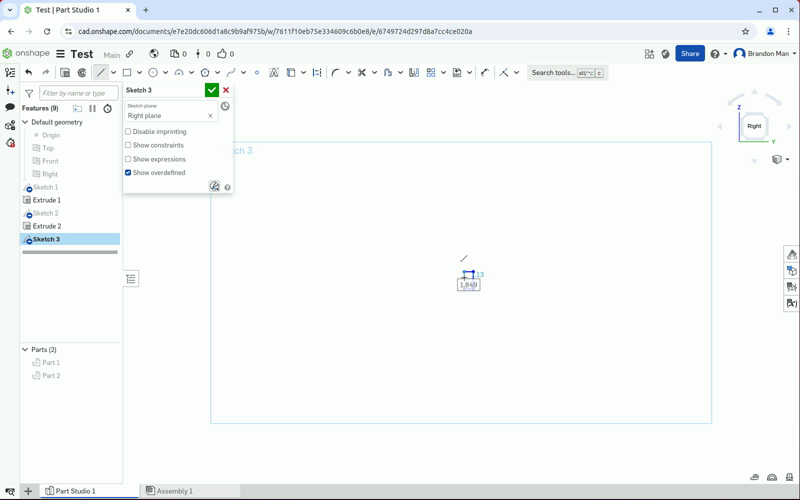
scroll(6)
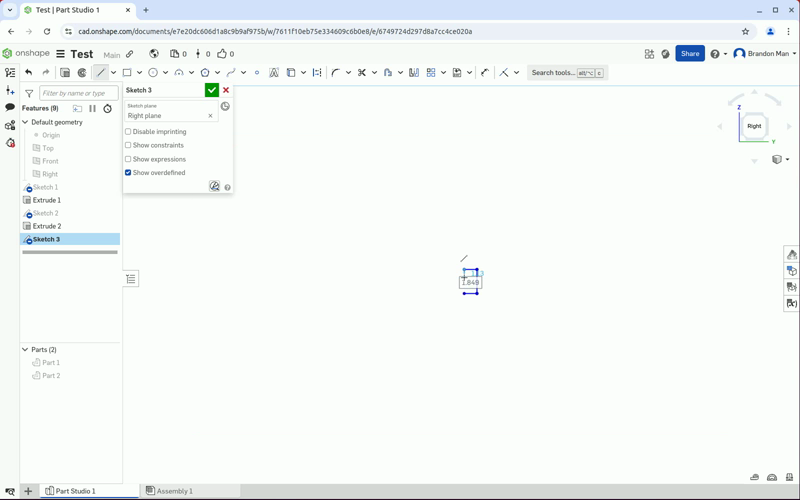
scroll(6)
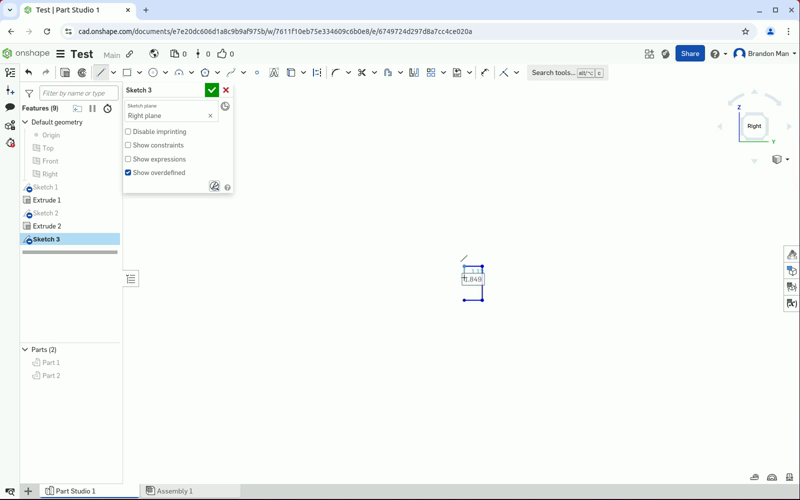
scroll(6)
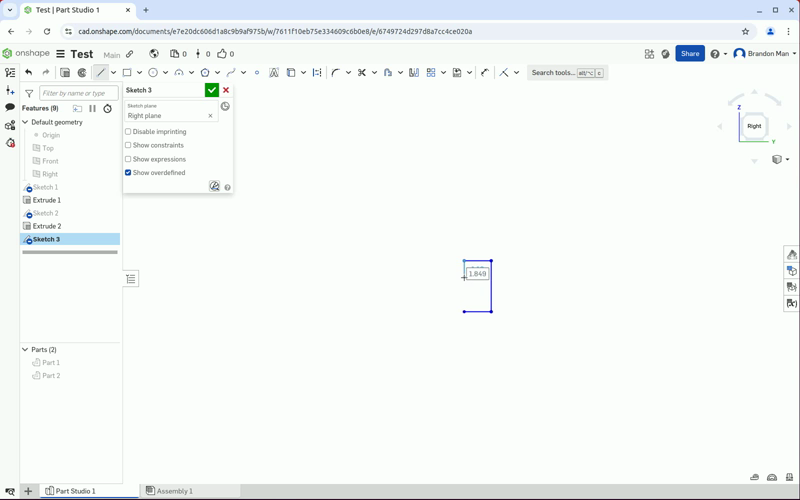
scroll(6)
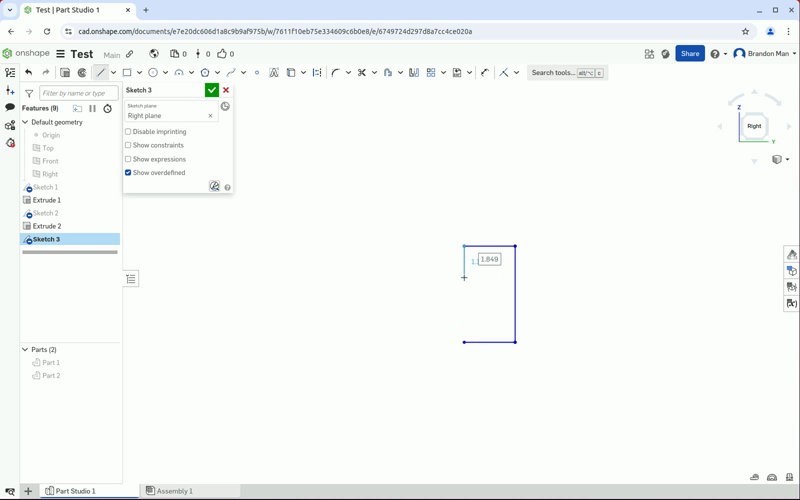
scroll(6)
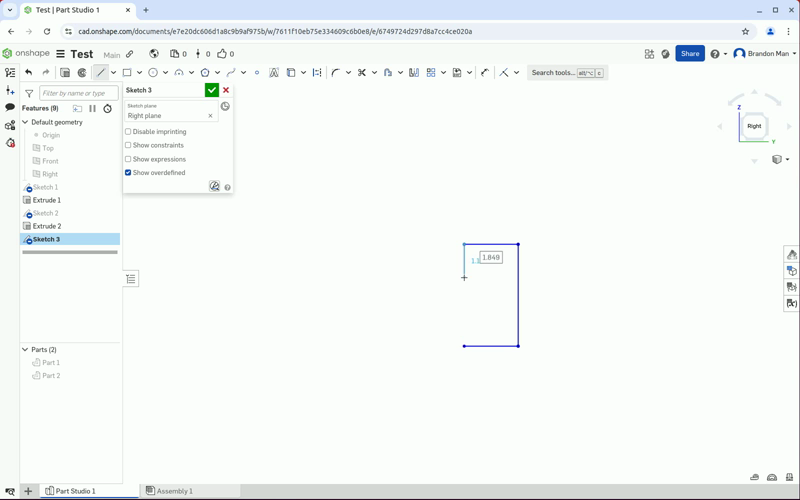
scroll(6)
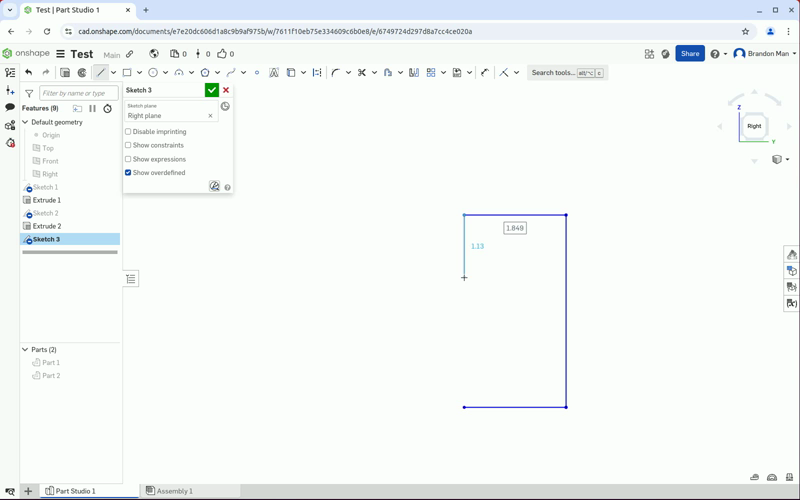
click(464, 277)
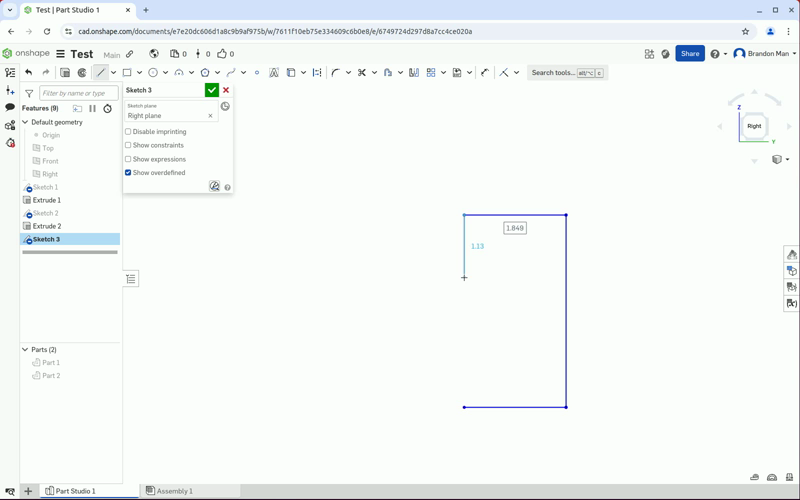
scroll(-6)
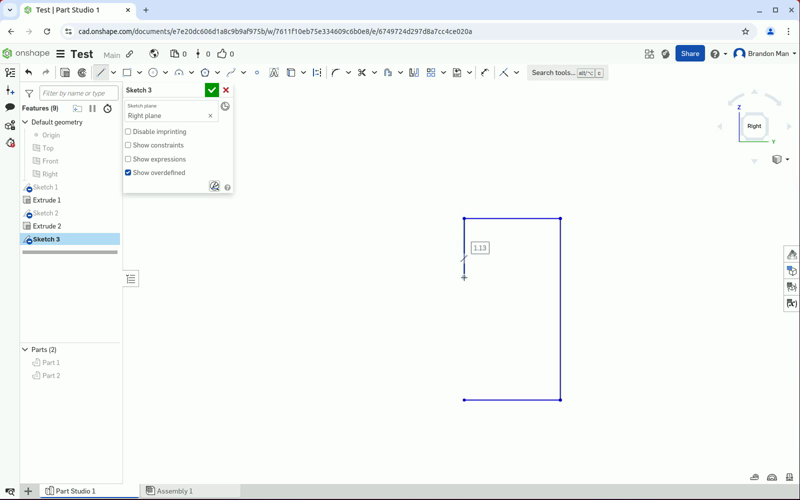
scroll(-6)
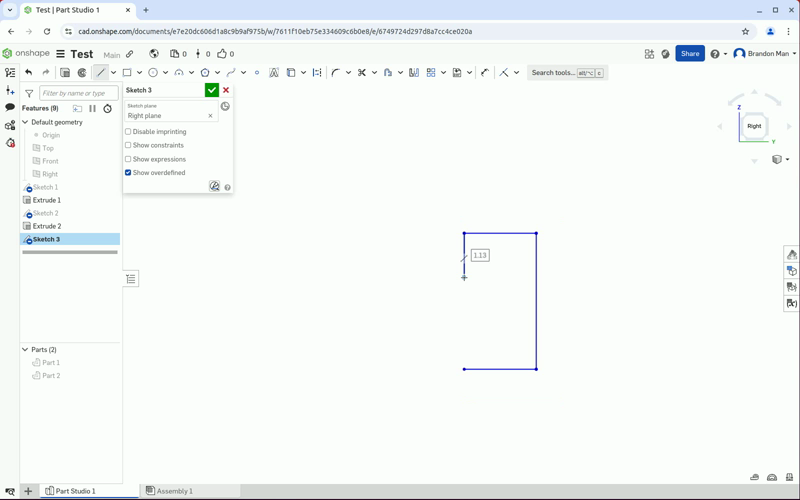
scroll(-6)
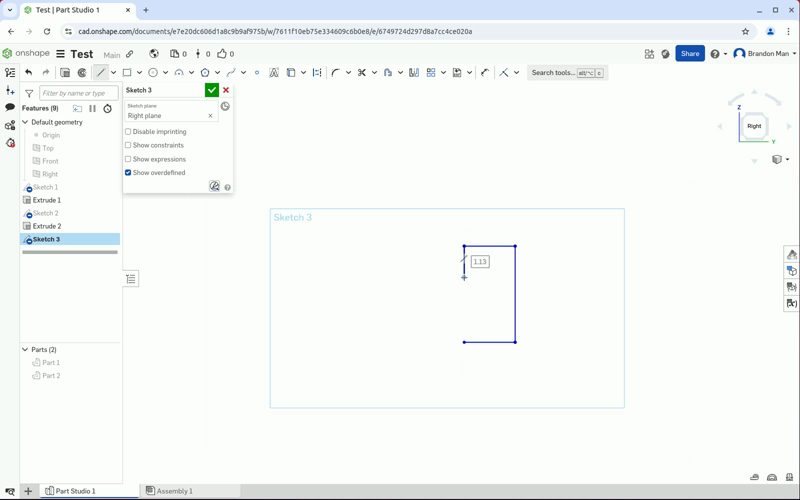
scroll(-6)
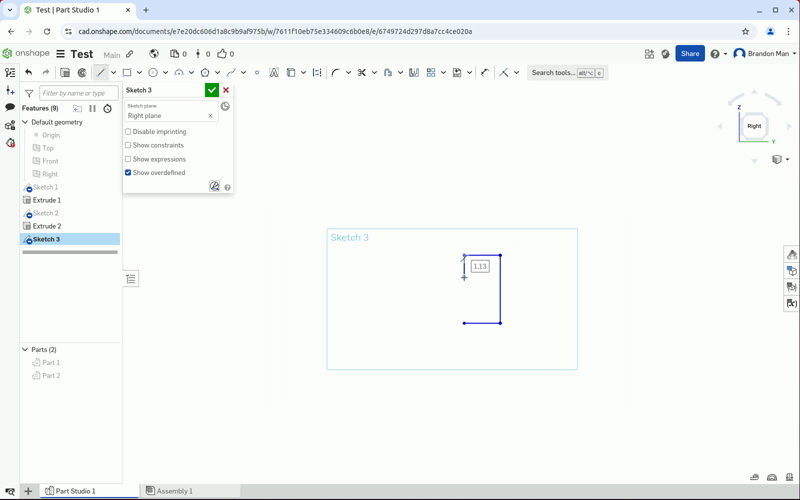
scroll(-6)
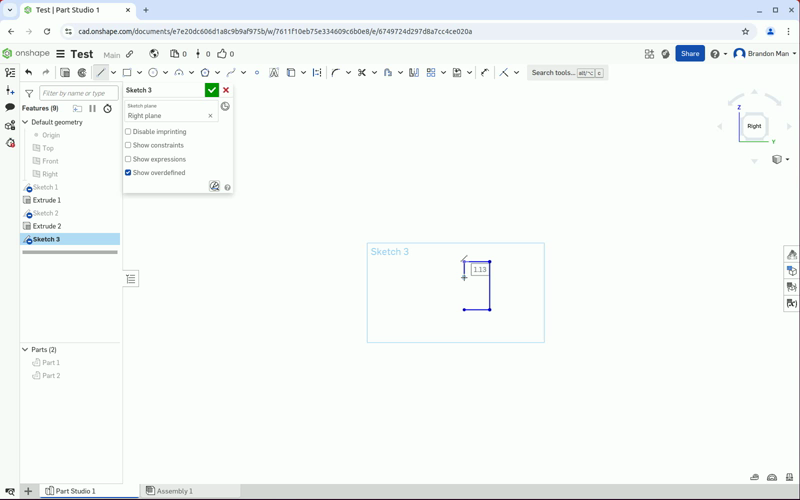
scroll(-6)
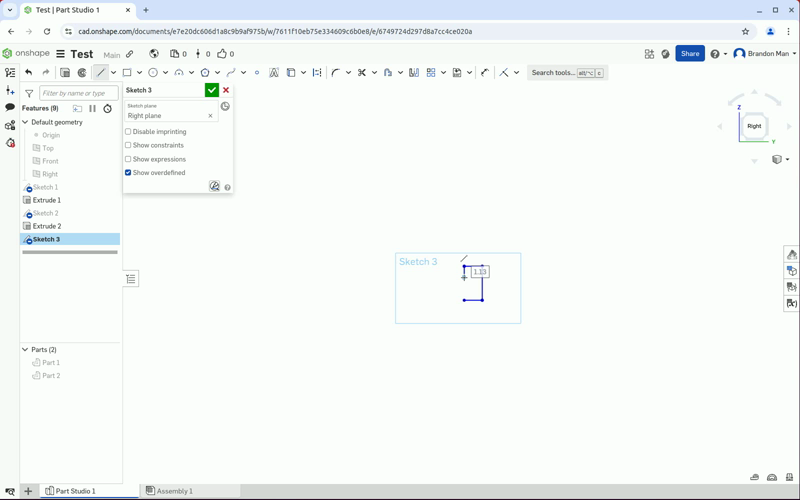
scroll(-6)
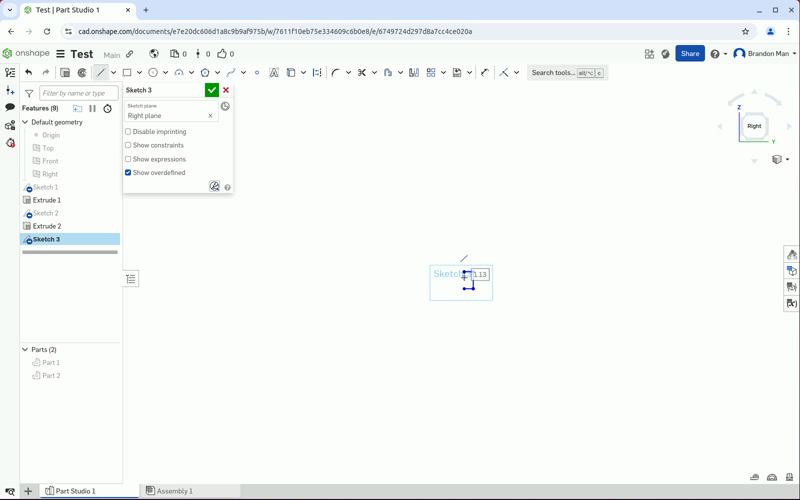
key_up(shift)
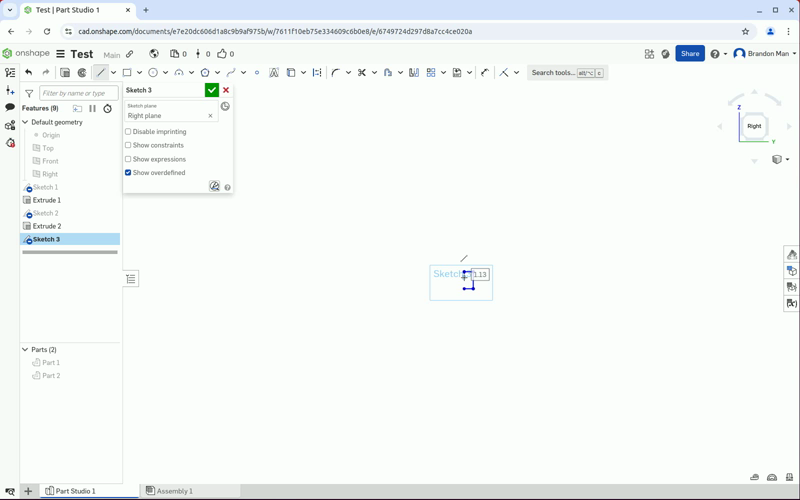
mouse_move(494, 277)
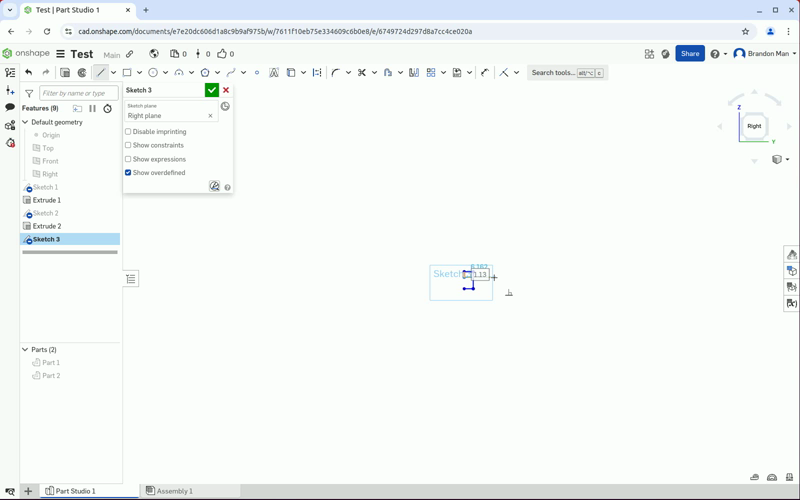
key_down(shift)
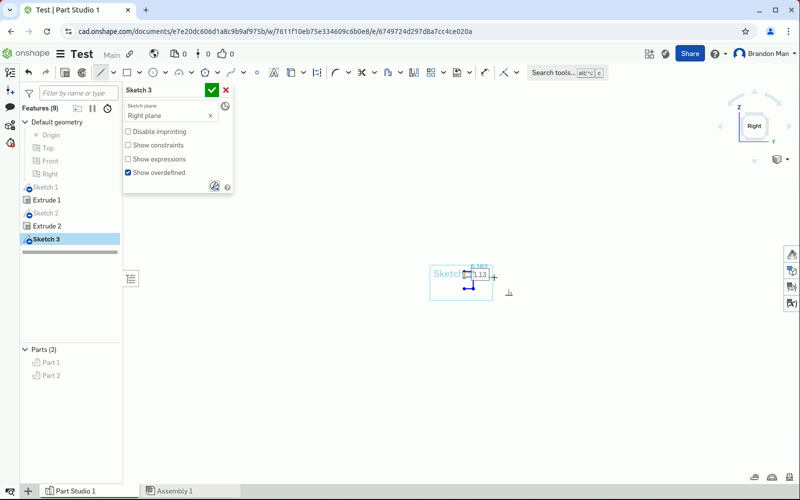
mouse_move(464, 288)
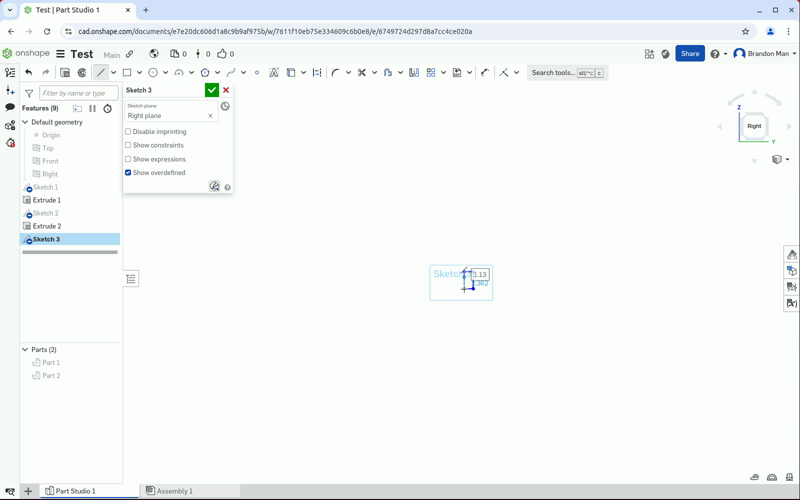
key_up(shift)
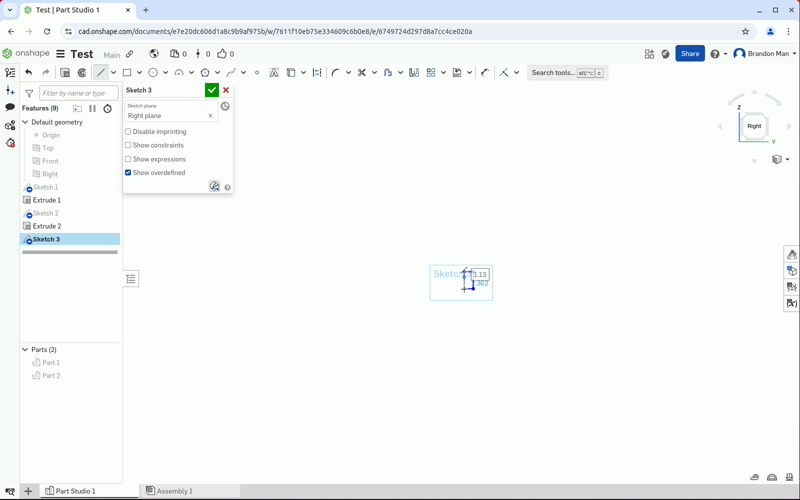
click(464, 288)
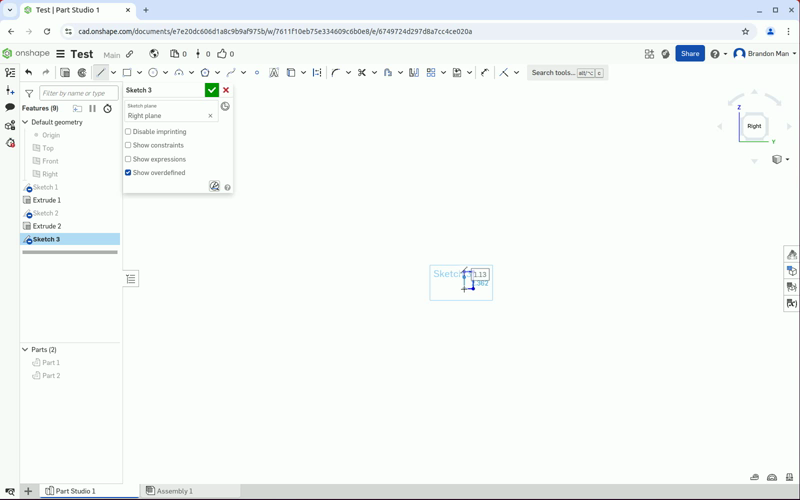
key(esc)
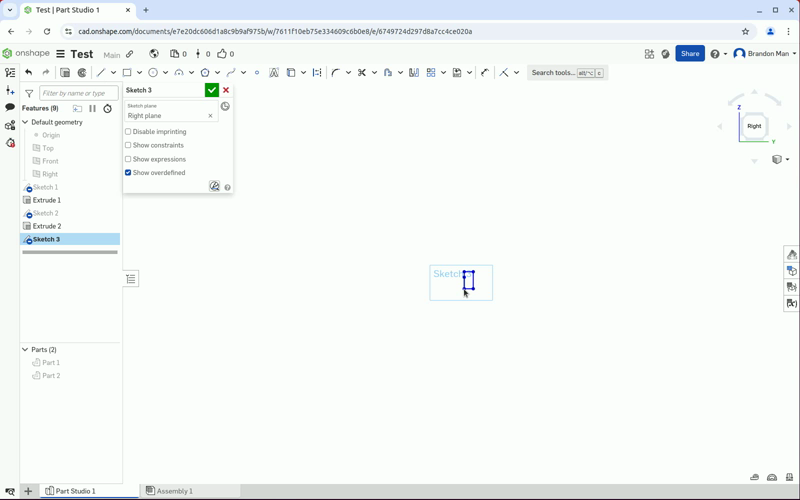
mouse_move(471, 288)
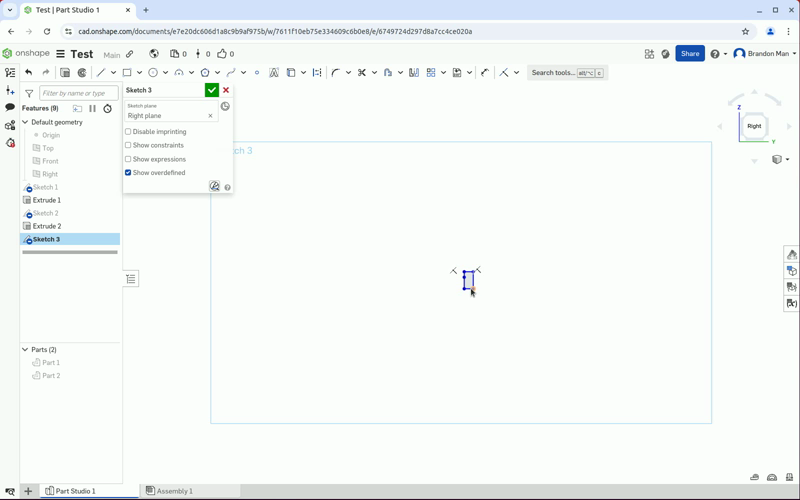
scroll(6)
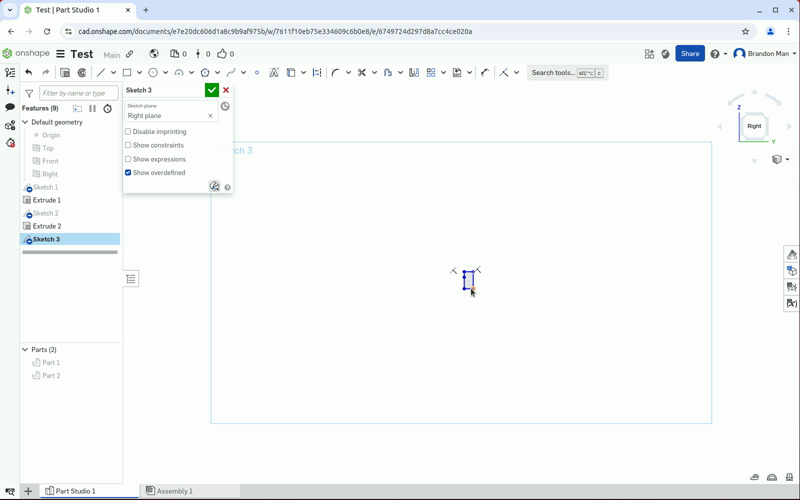
scroll(6)
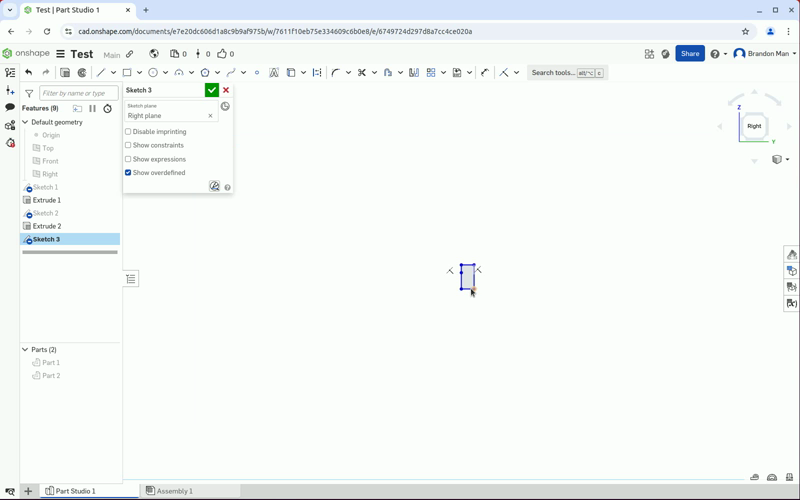
scroll(6)
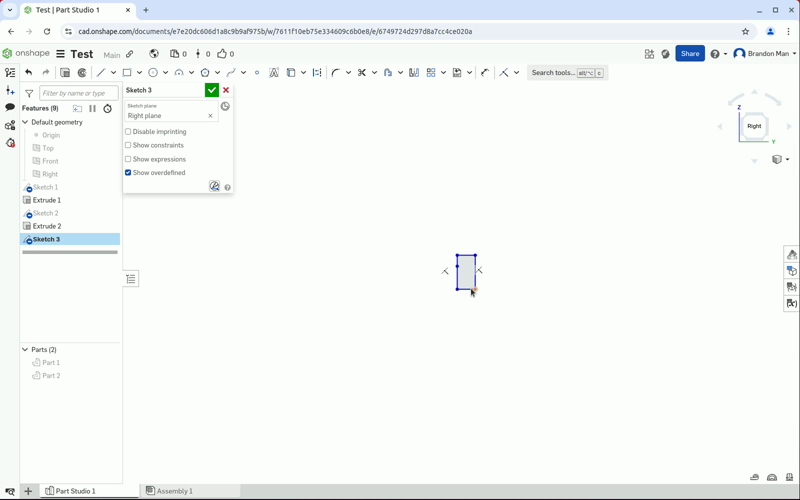
scroll(6)
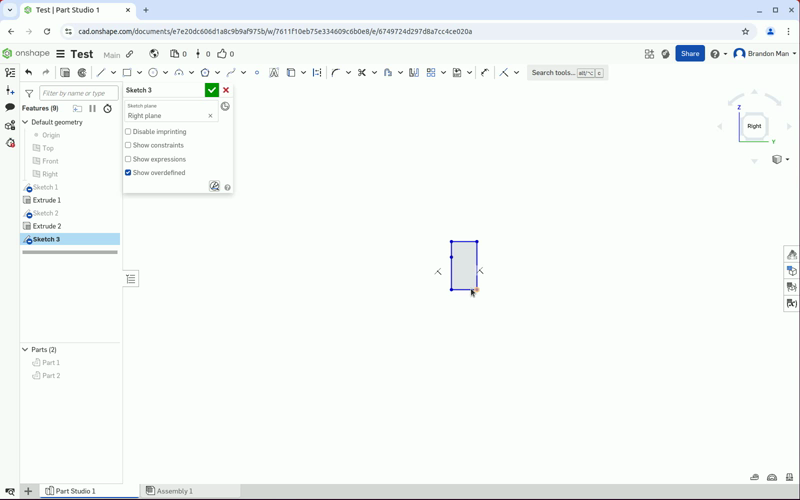
scroll(6)
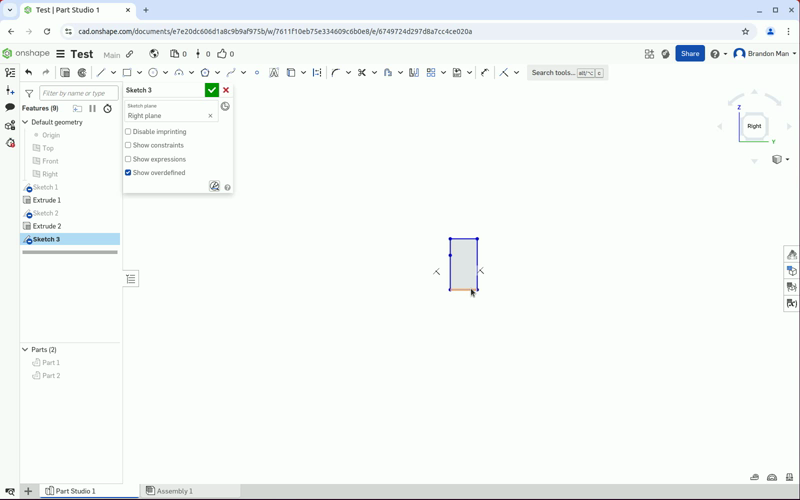
scroll(6)
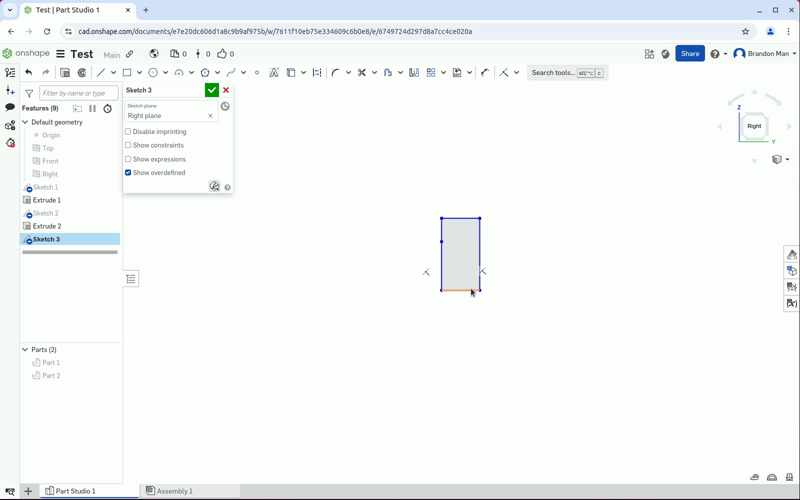
scroll(6)
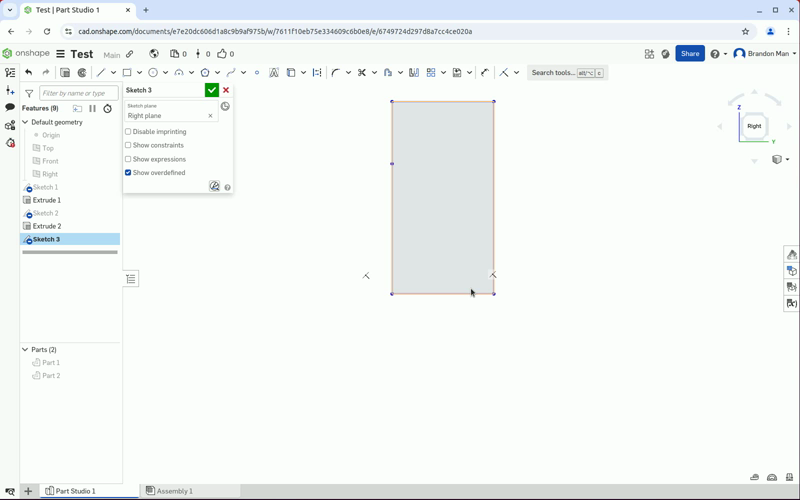
click(471, 288)
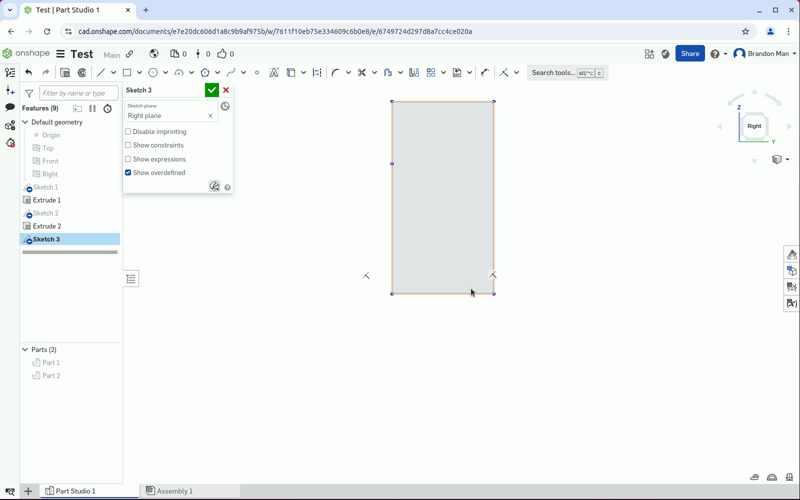
scroll(-6)
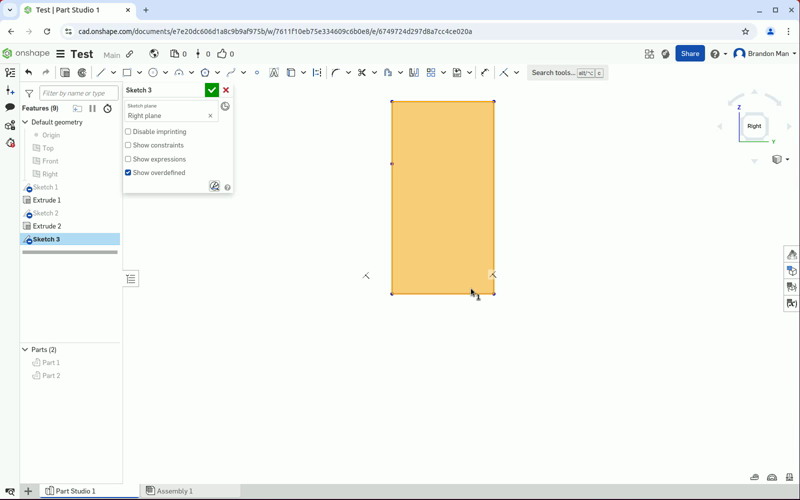
scroll(-6)
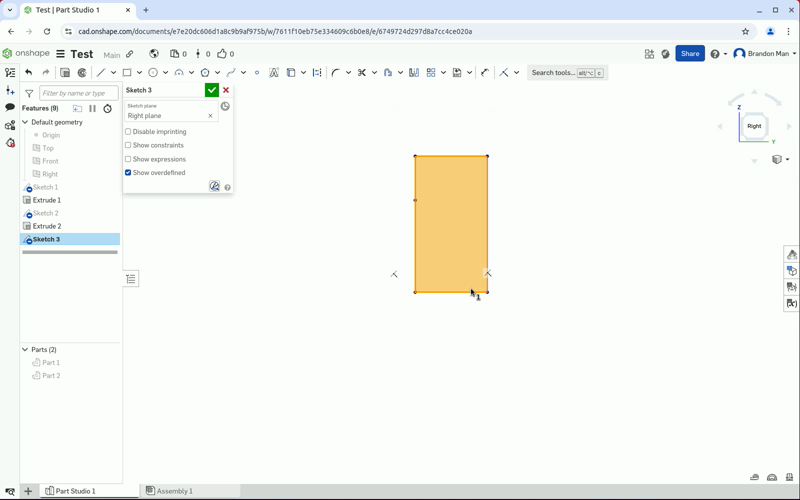
scroll(-6)
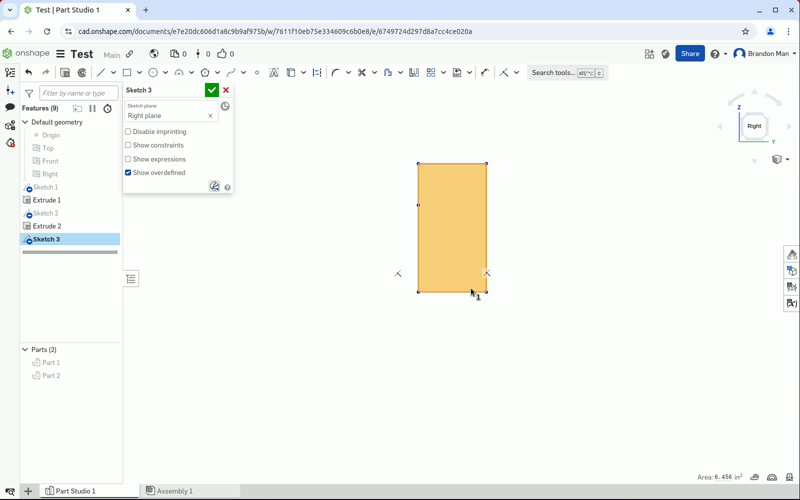
scroll(-6)
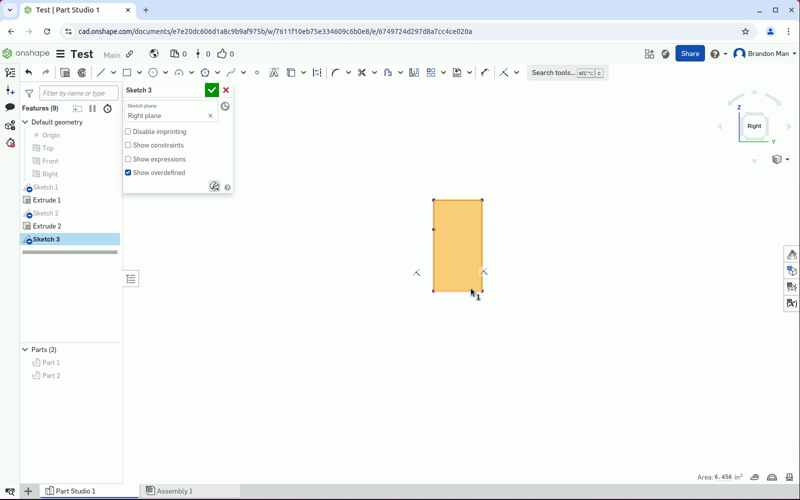
scroll(-6)
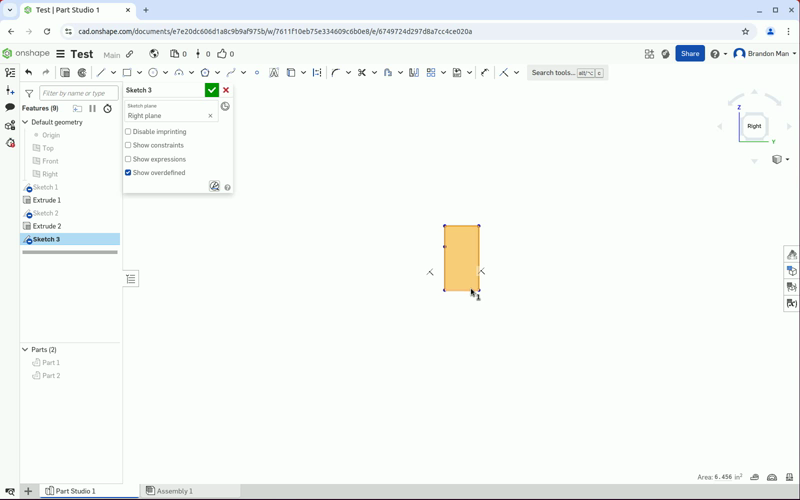
scroll(-6)
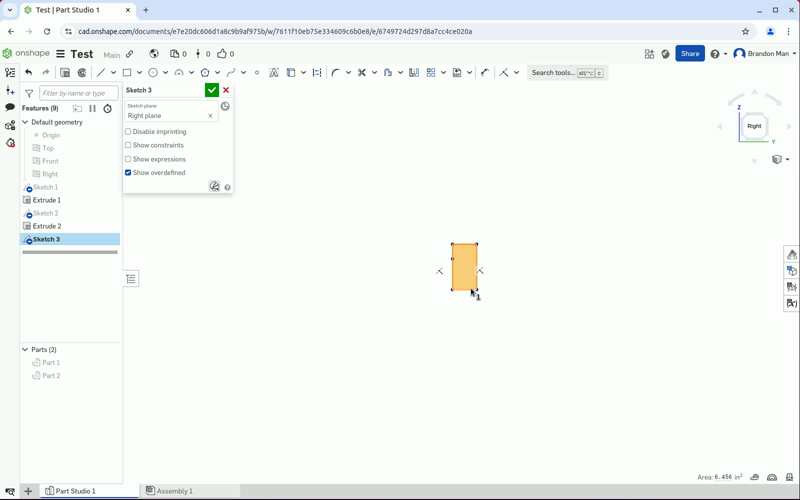
scroll(-6)
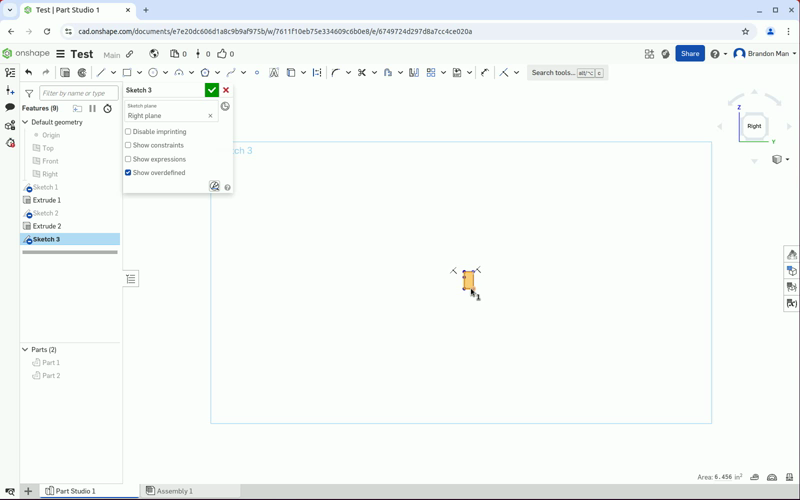
mouse_move(73, 352)
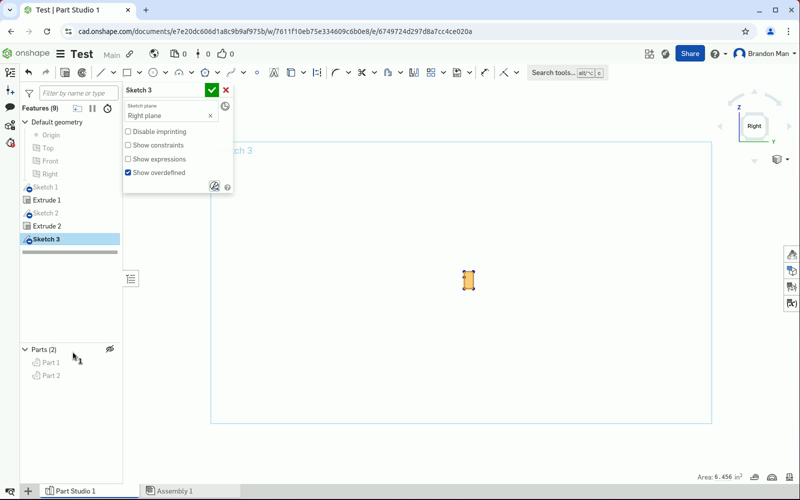
key(shift+y)
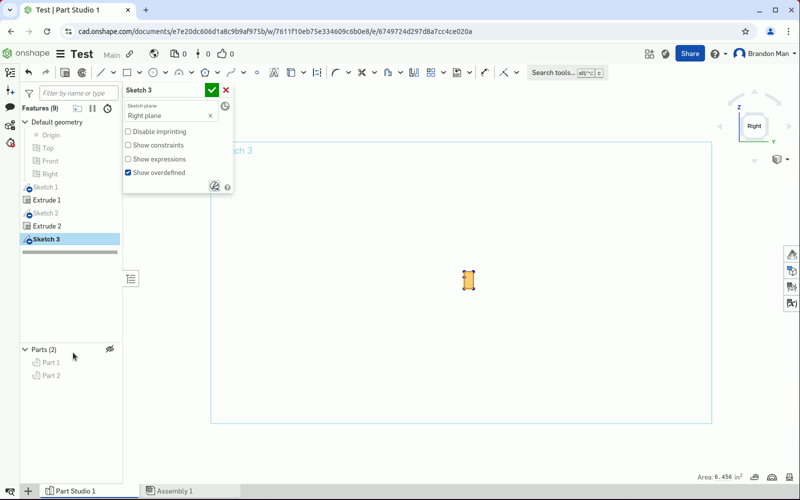
key(shift+e)
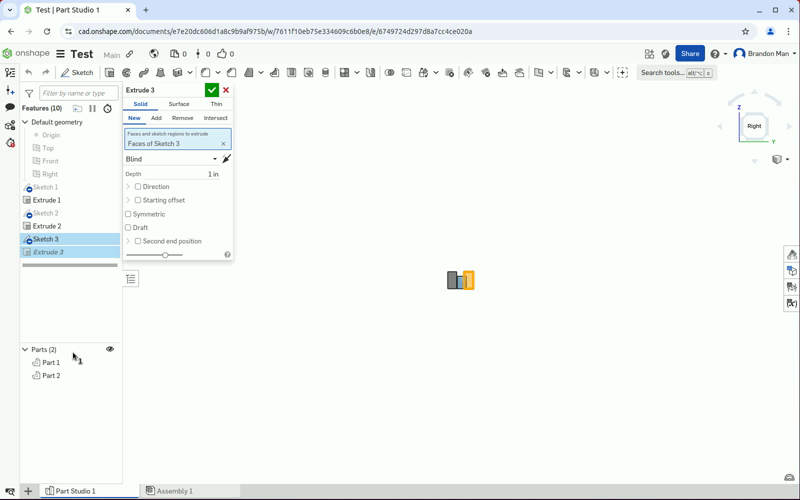
mouse_move(143, 106)
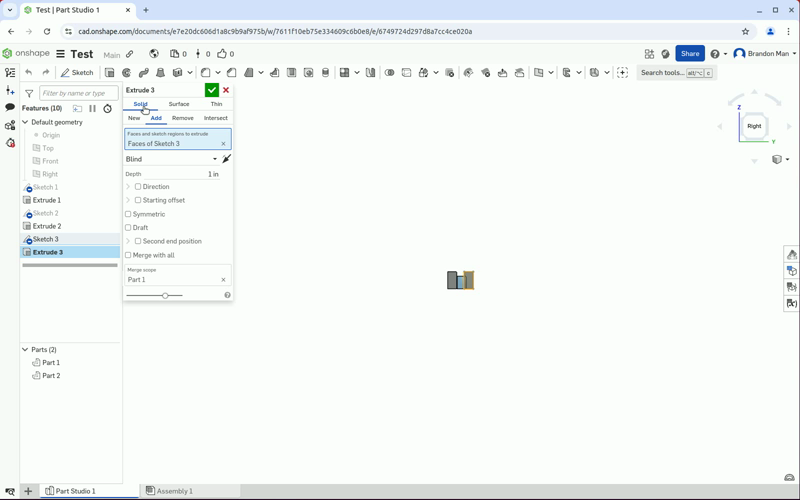
click(143, 106)
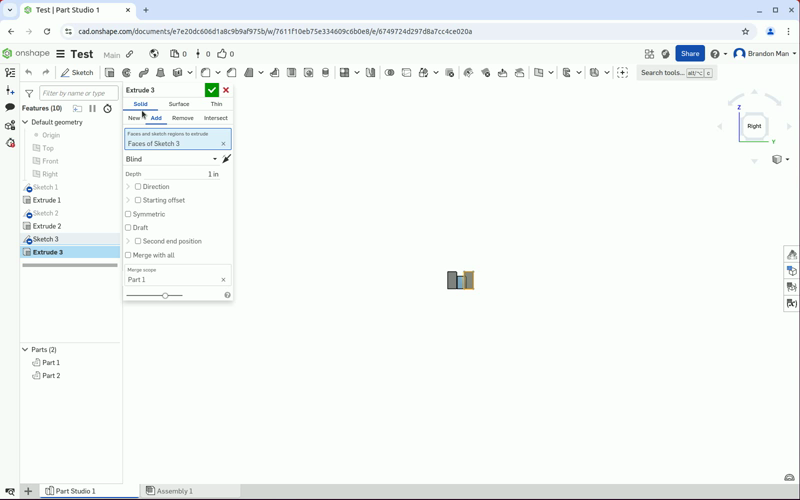
mouse_move(137, 120)
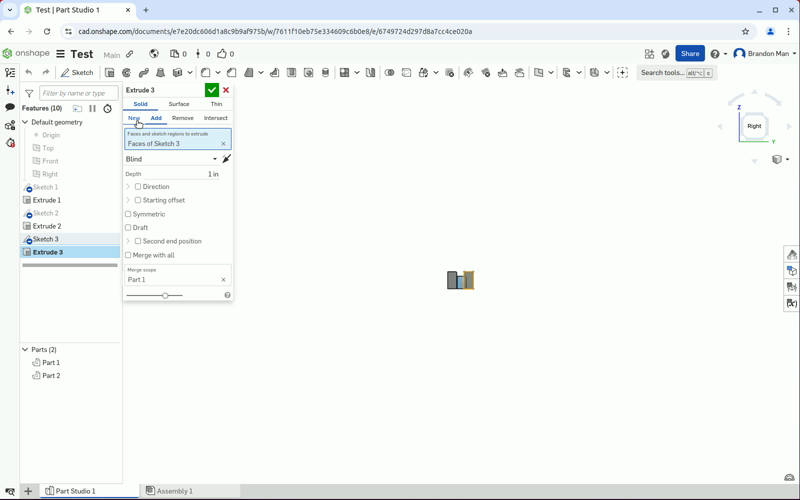
click(137, 120)
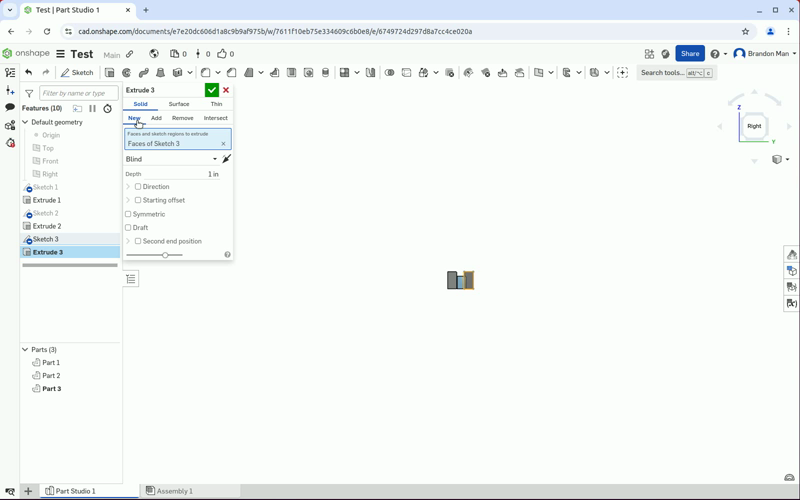
key(tab, 4)
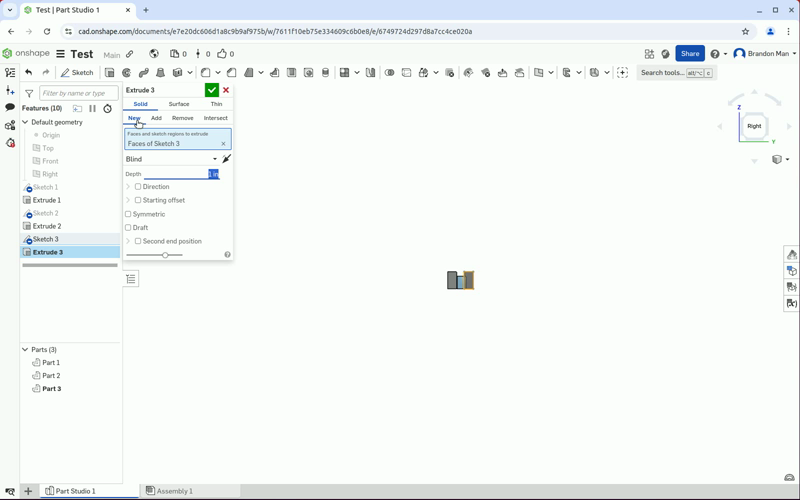
text(23.108)
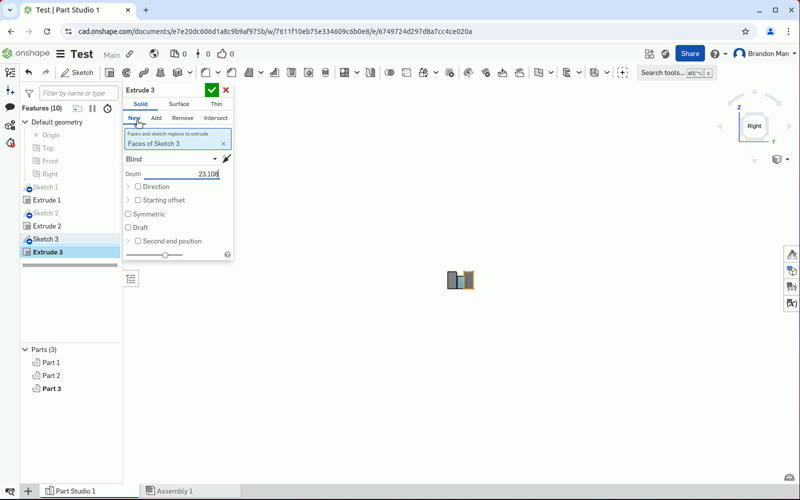
key(enter)
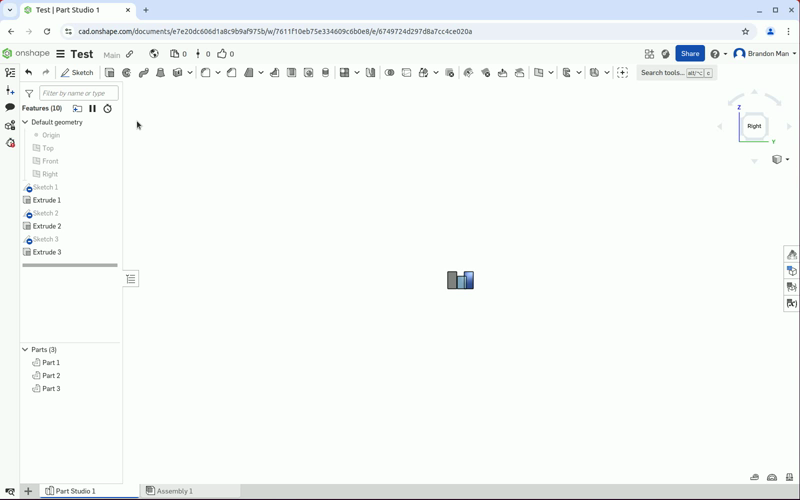
key(shift+h)
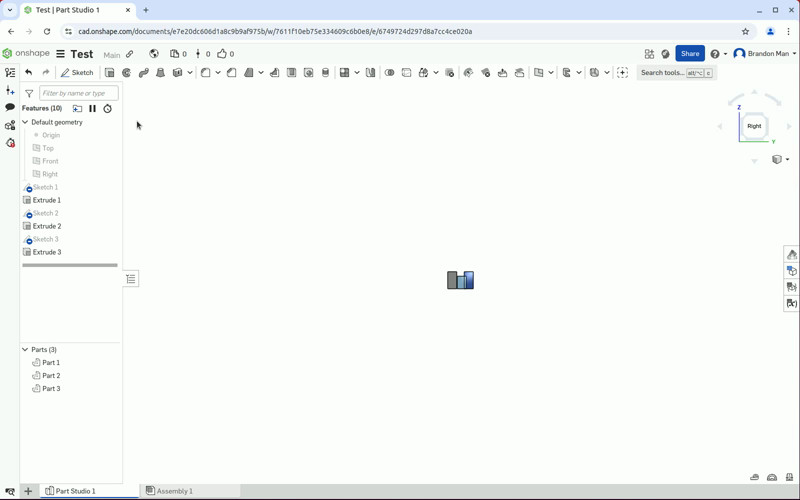
key(shift+h)
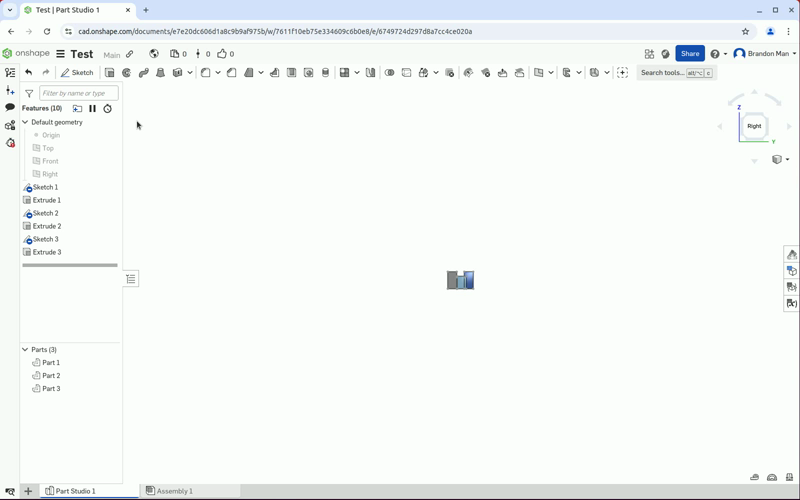
key(shift+7)
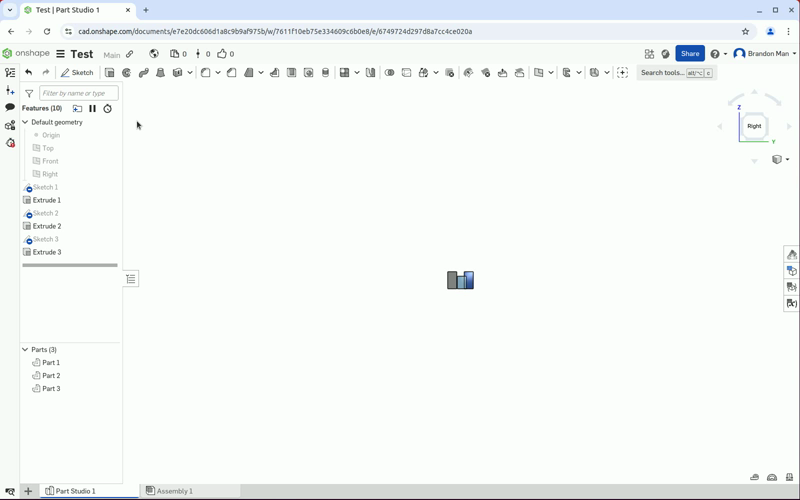
key(right, 2)
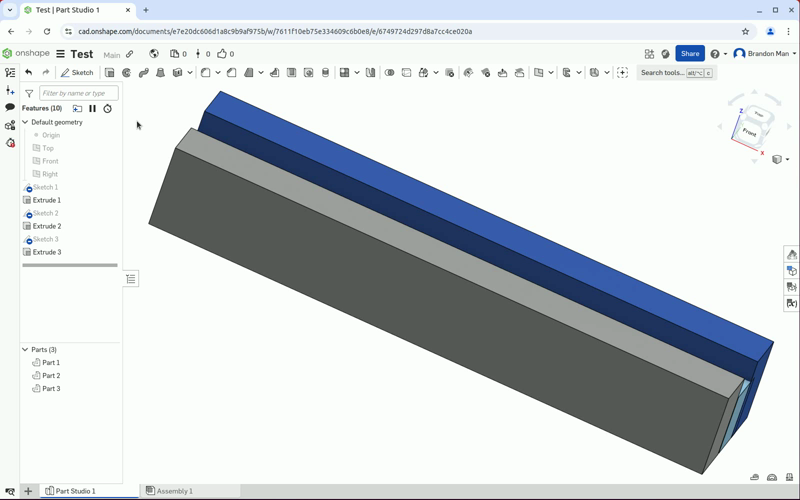
key(down, 2)
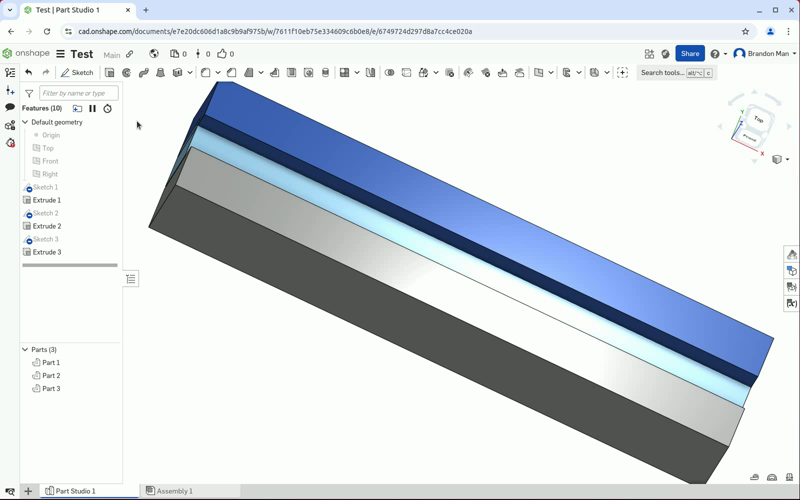
key(up, 2)
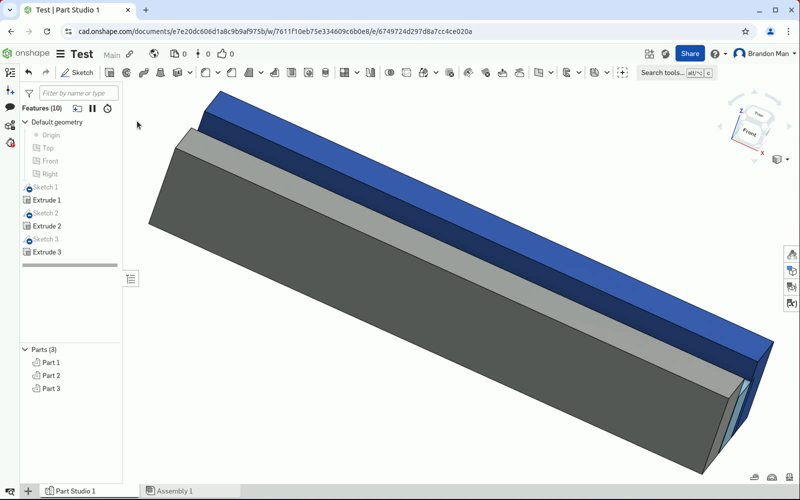
key(left, 2)
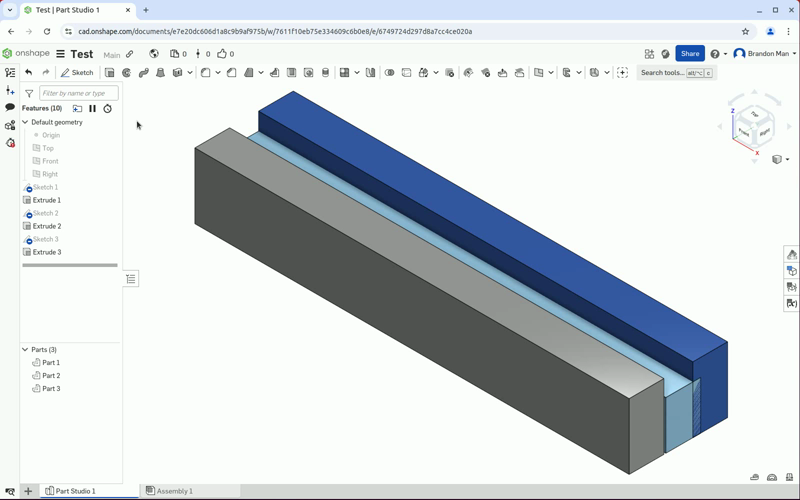
mouse_move(73, 189)
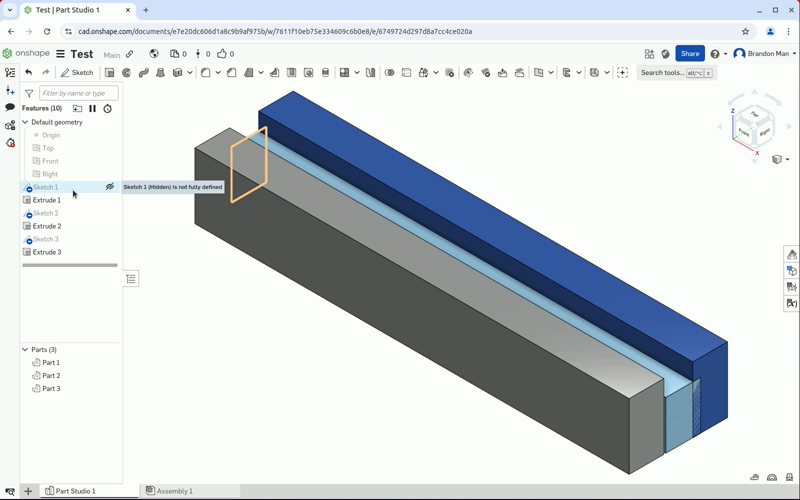
click(73, 189)